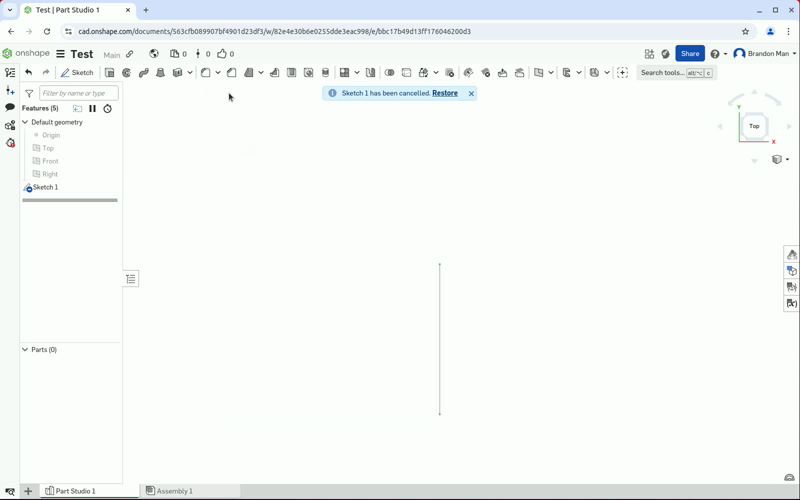
key(shift+h)
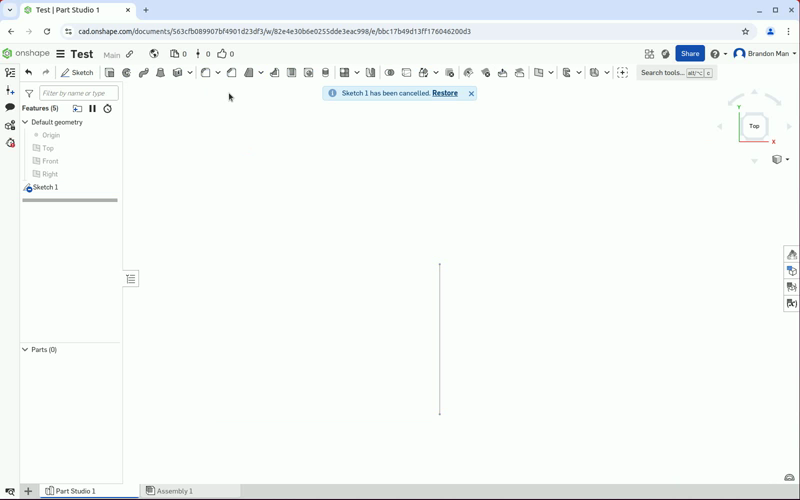
key(shift+s)
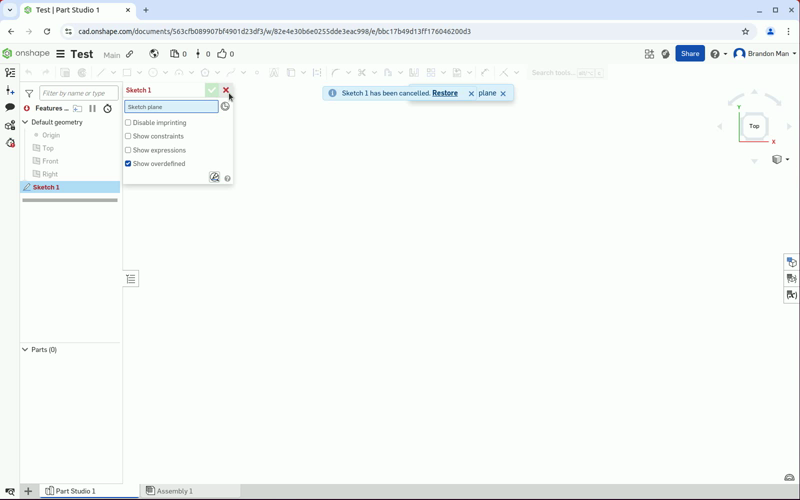
mouse_move(73, 150)
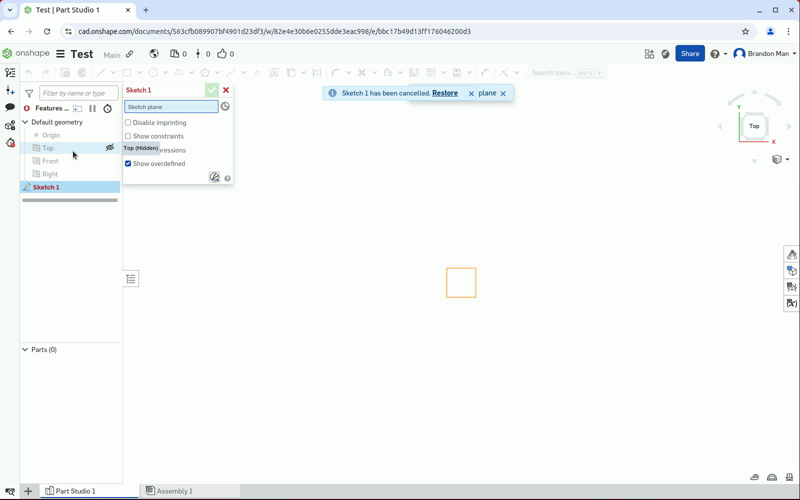
click(73, 150)
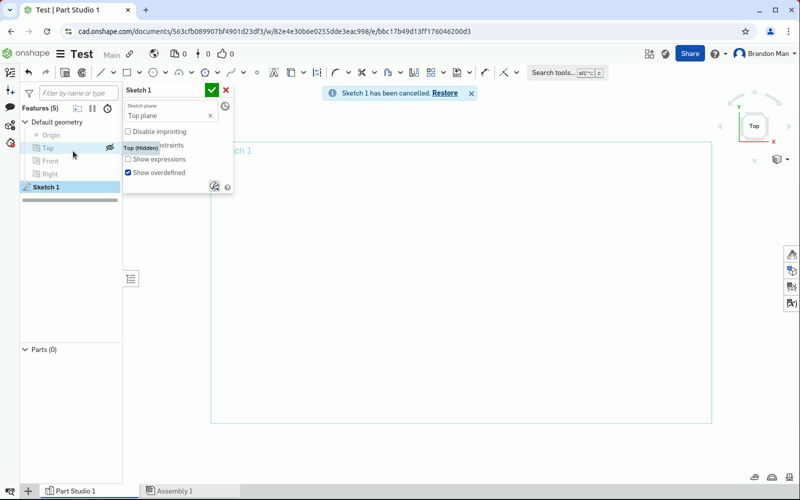
mouse_move(73, 352)
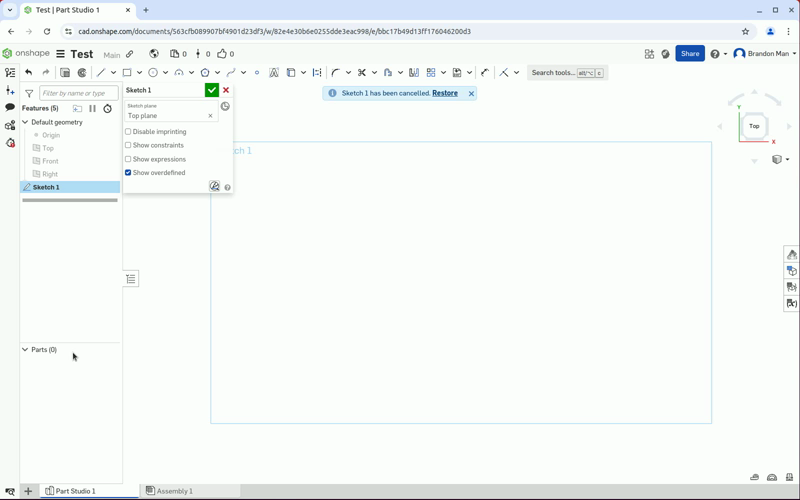
key(y)
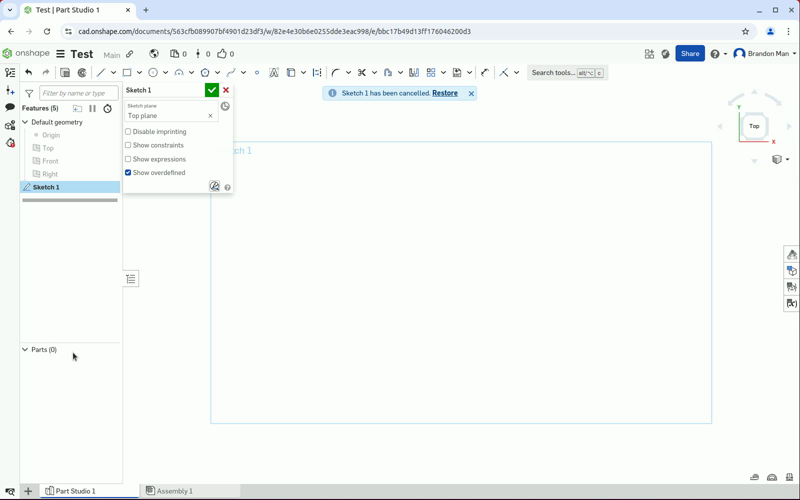
key(l)
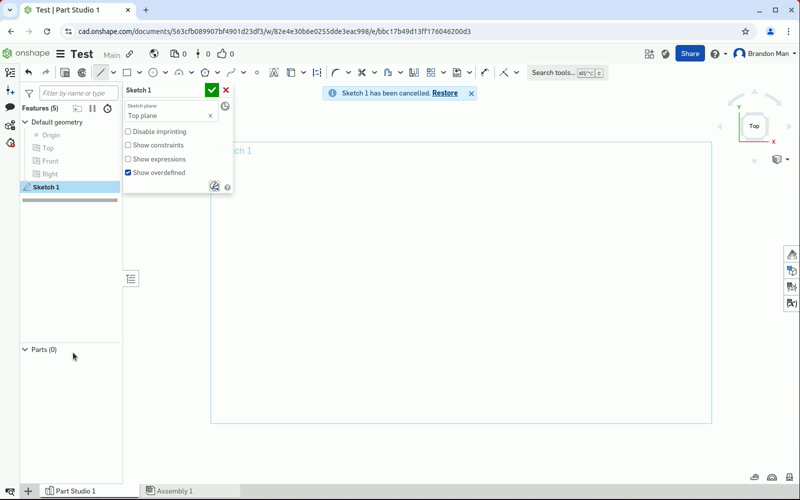
key_down(shift)
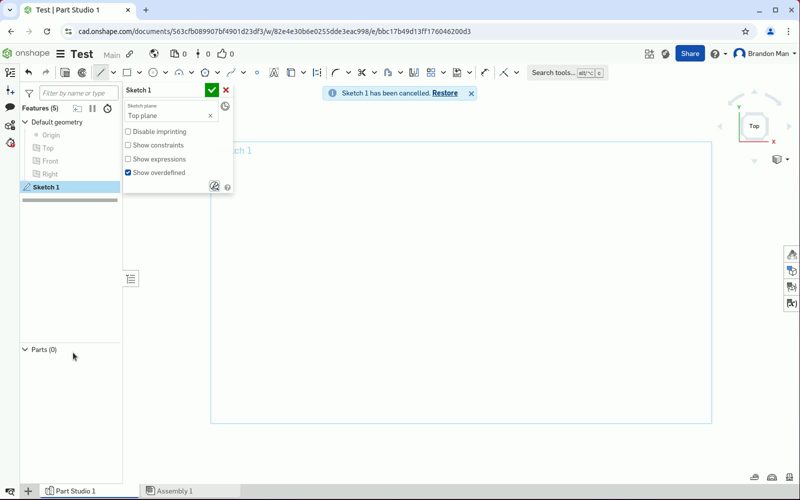
mouse_move(348, 340)
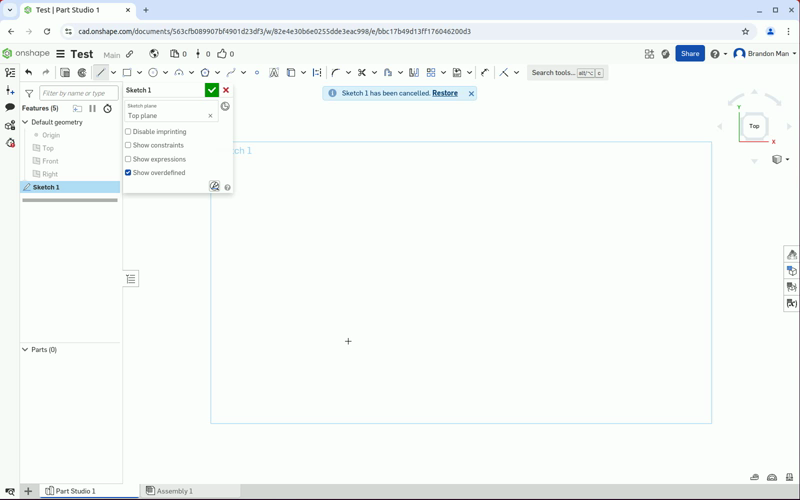
click(348, 340)
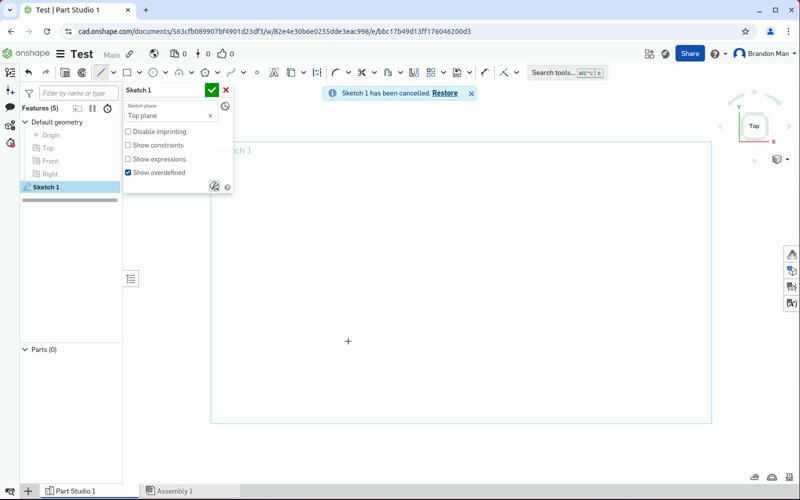
key_up(shift)
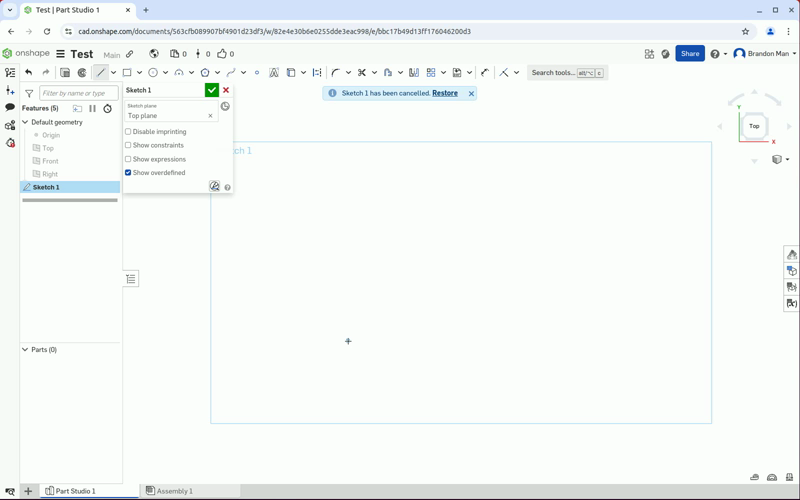
key_down(shift)
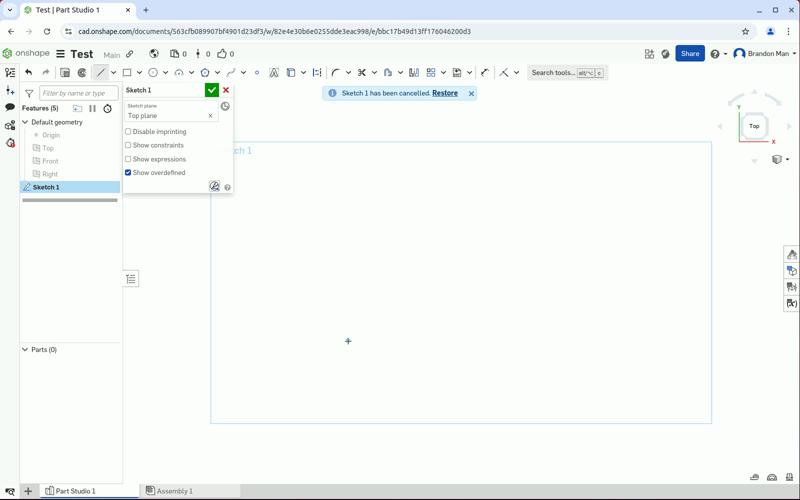
mouse_move(572, 340)
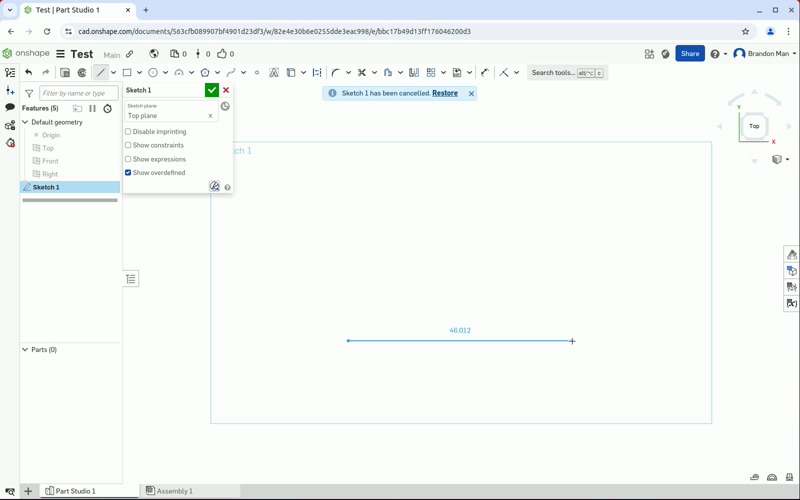
click(572, 340)
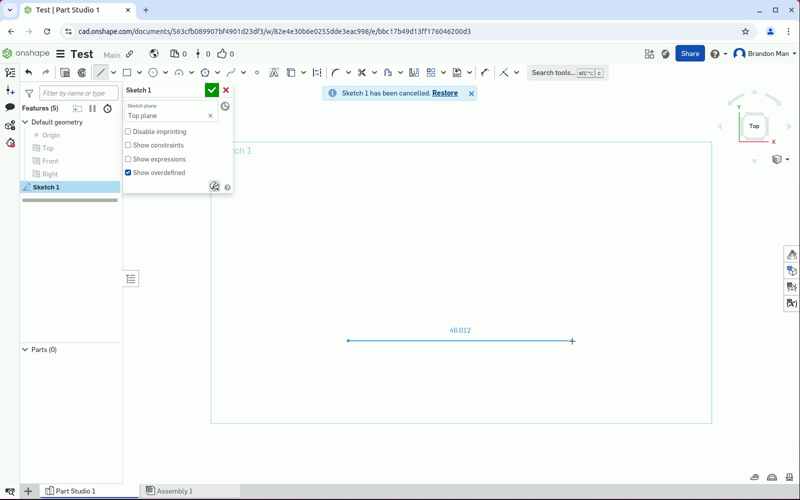
key_up(shift)
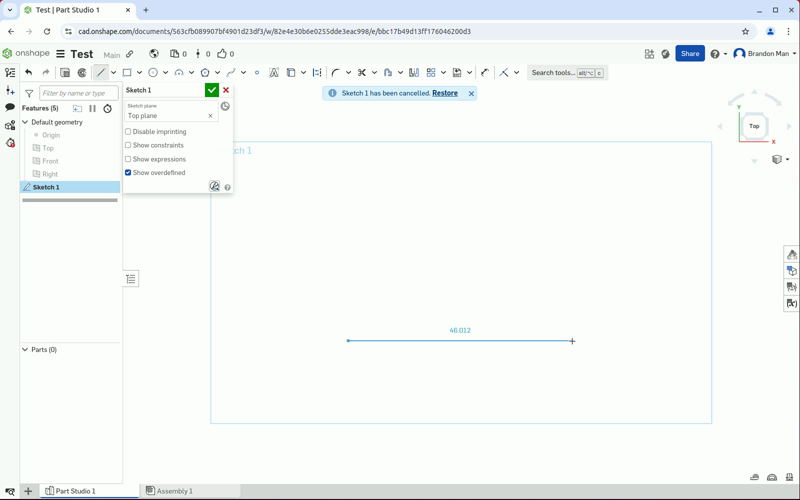
key_down(shift)
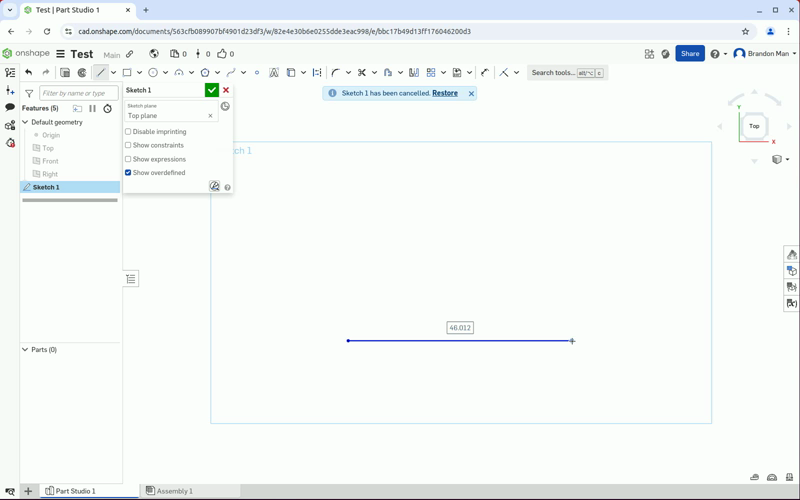
mouse_move(572, 225)
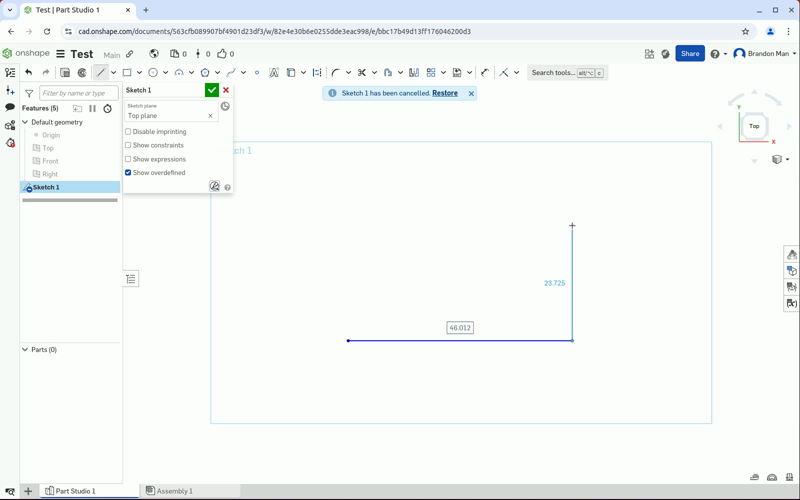
click(572, 225)
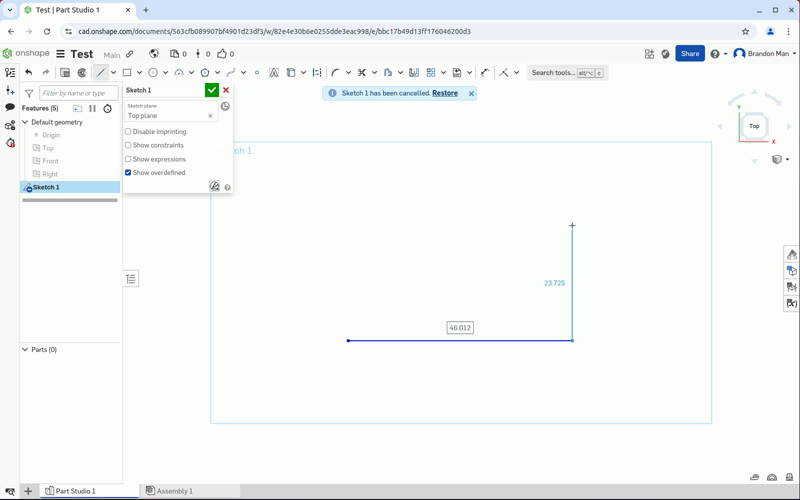
key_up(shift)
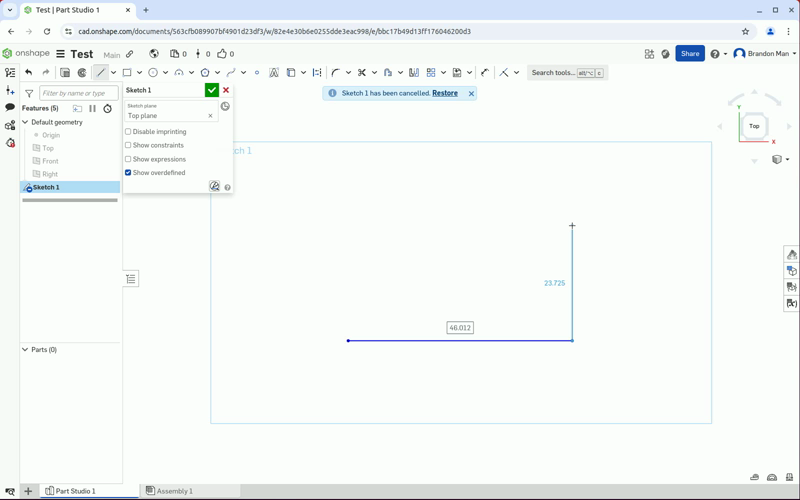
key_down(shift)
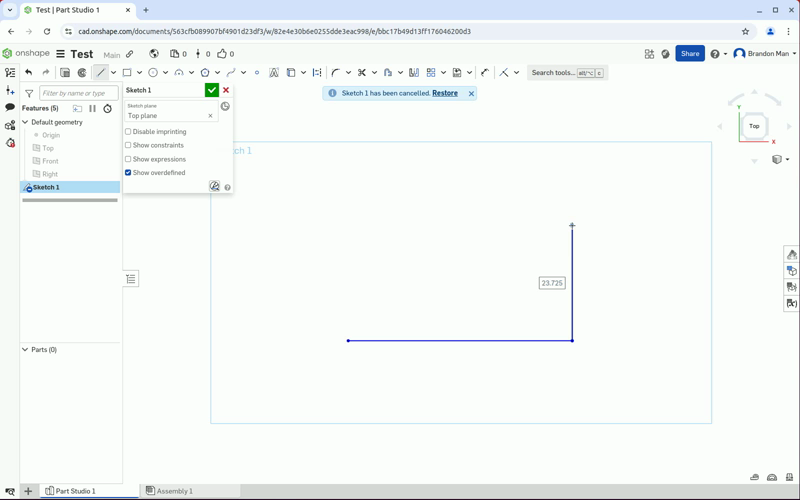
mouse_move(348, 225)
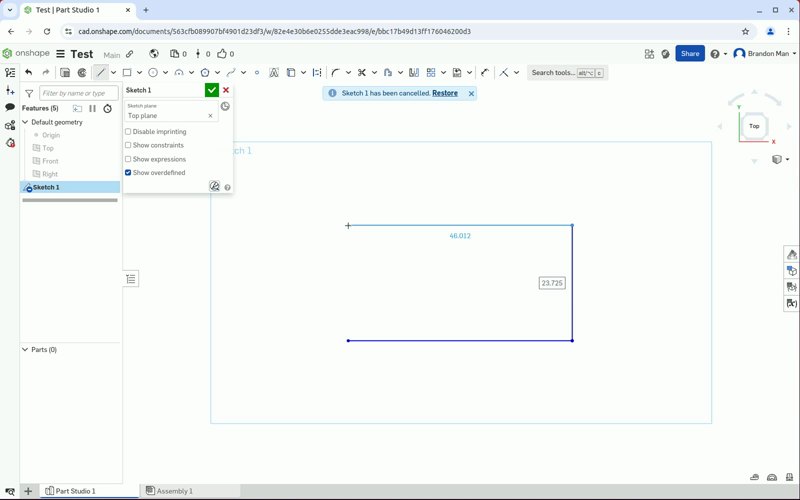
click(348, 225)
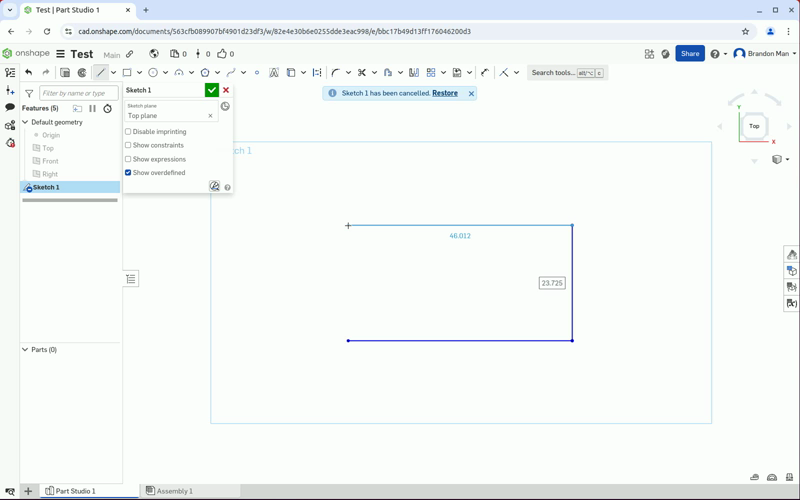
key_up(shift)
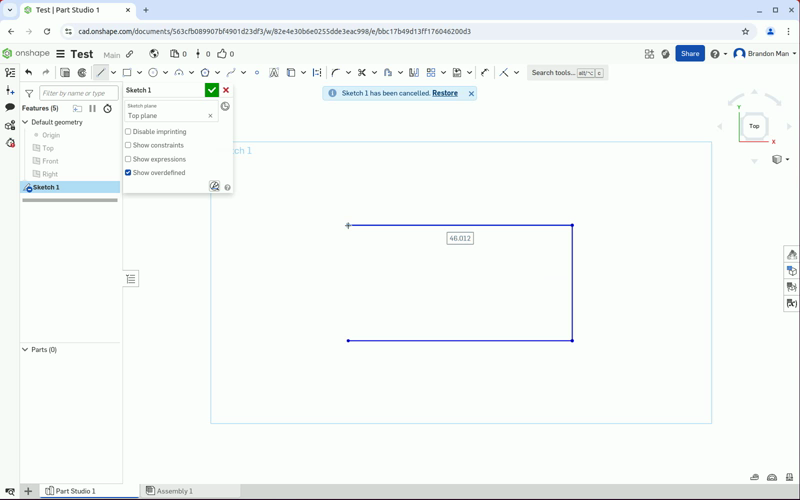
key_down(shift)
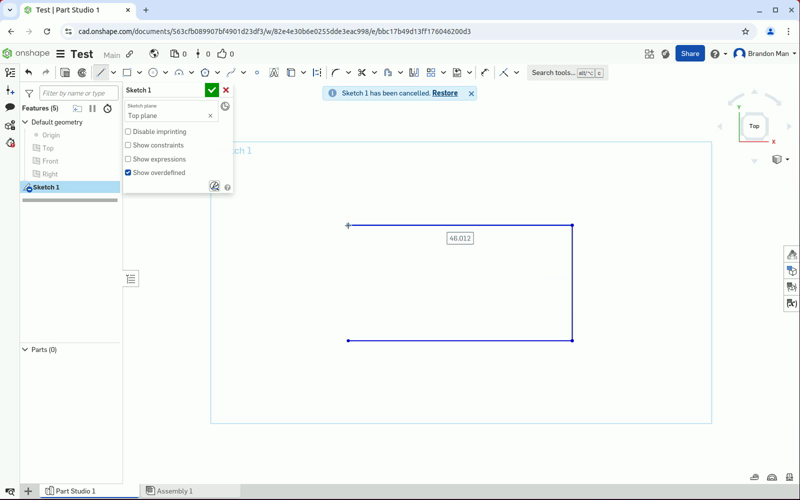
mouse_move(348, 340)
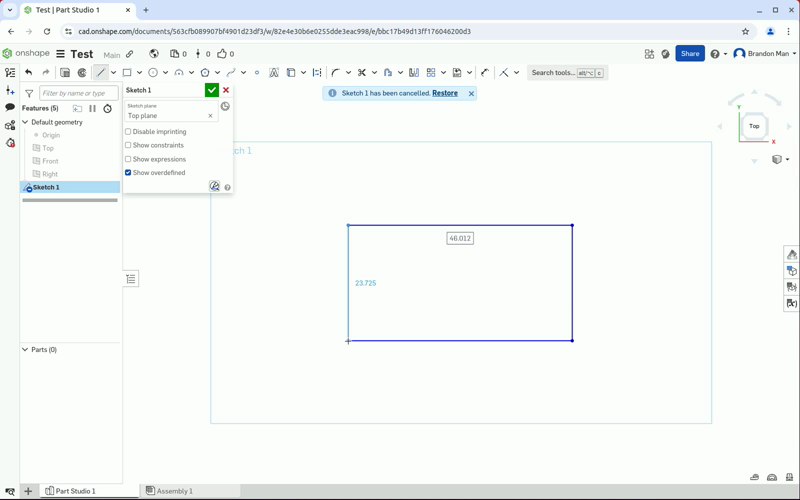
key_up(shift)
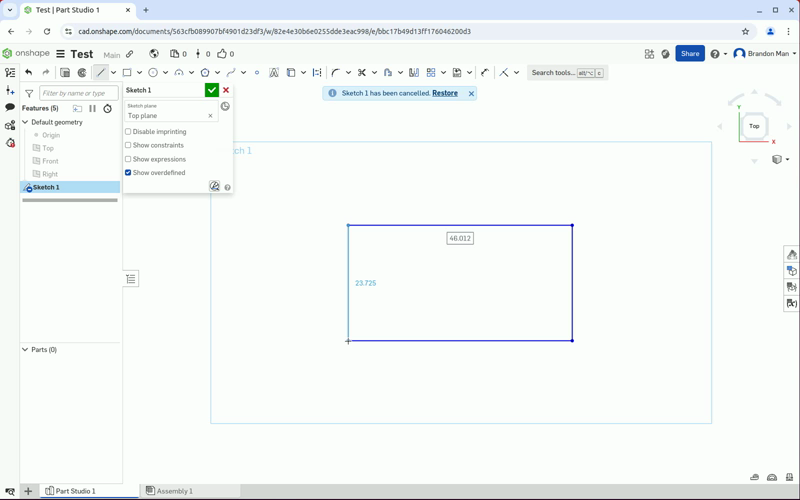
click(348, 340)
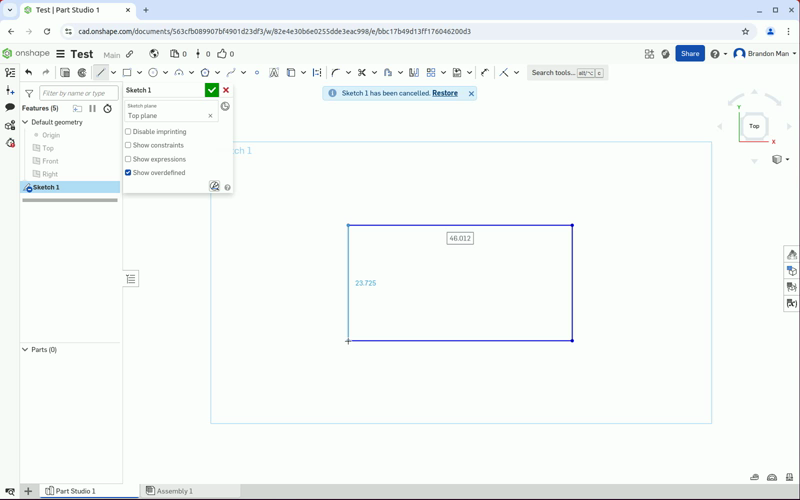
key(esc)
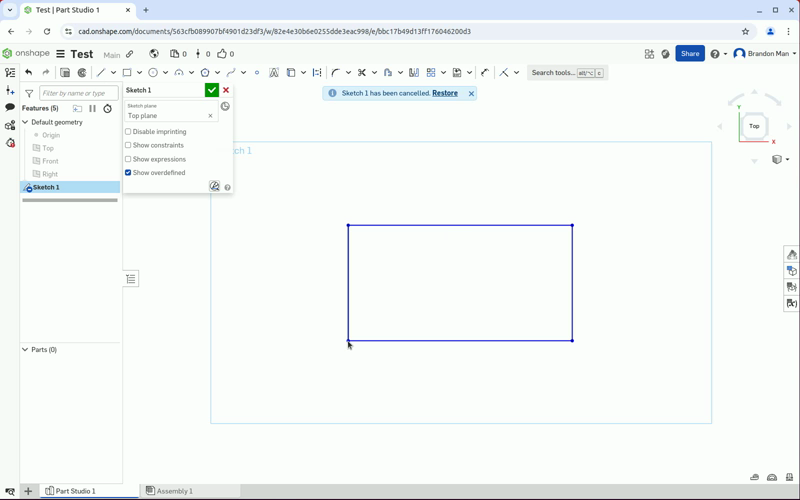
mouse_move(430, 322)
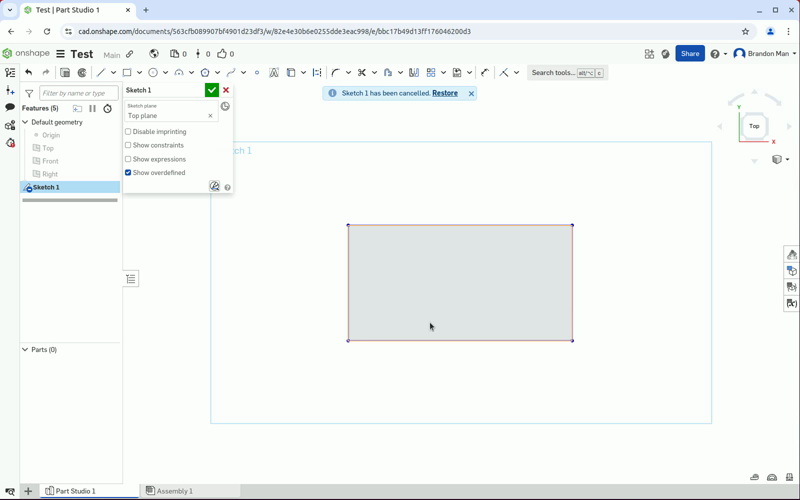
click(430, 322)
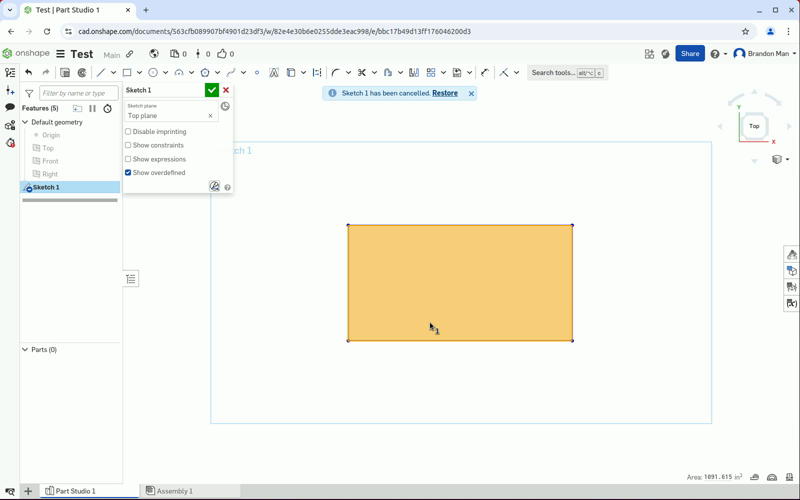
mouse_move(73, 352)
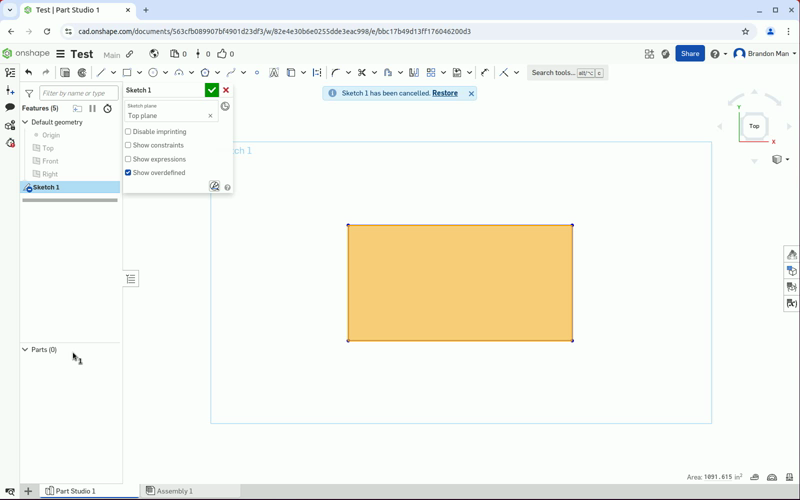
key(shift+y)
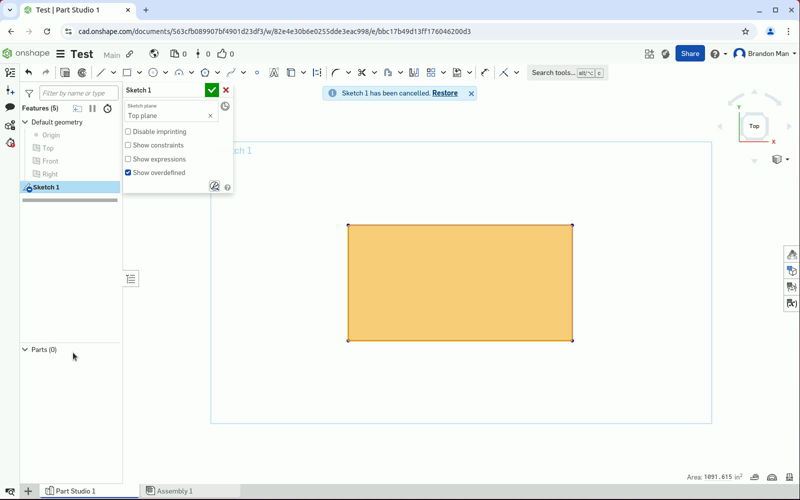
key(shift+e)
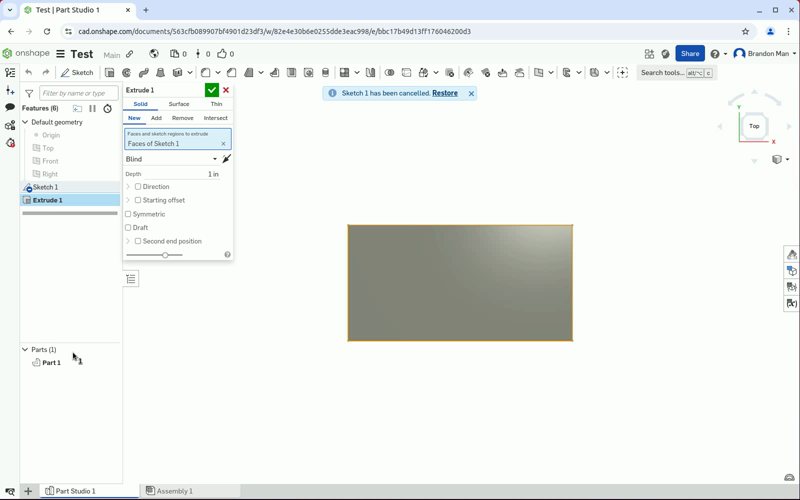
mouse_move(143, 106)
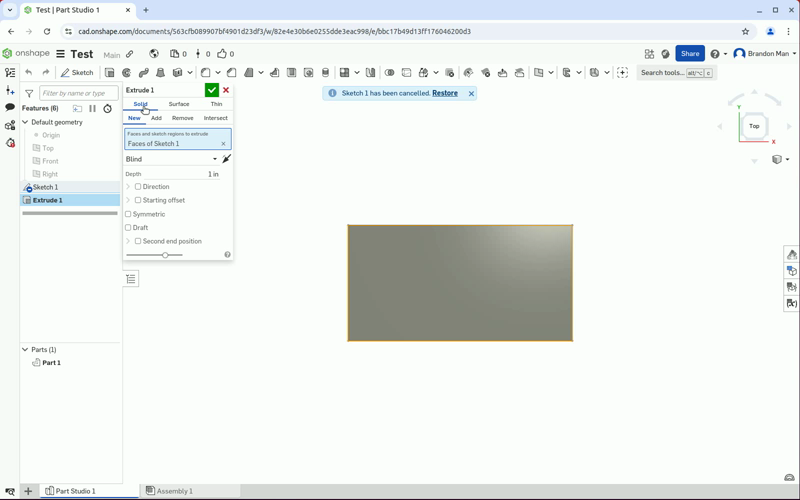
click(143, 106)
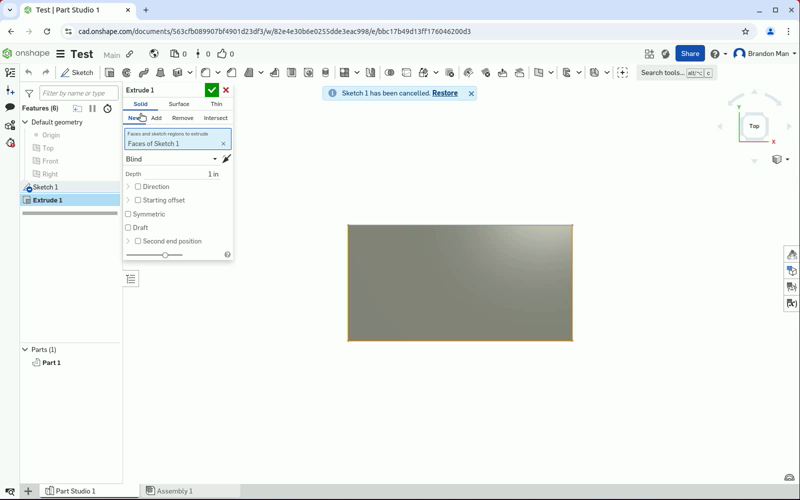
mouse_move(137, 120)
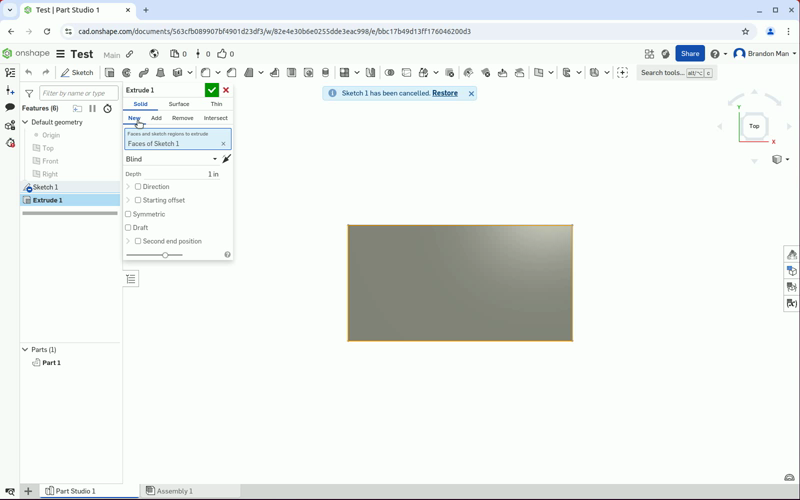
click(137, 120)
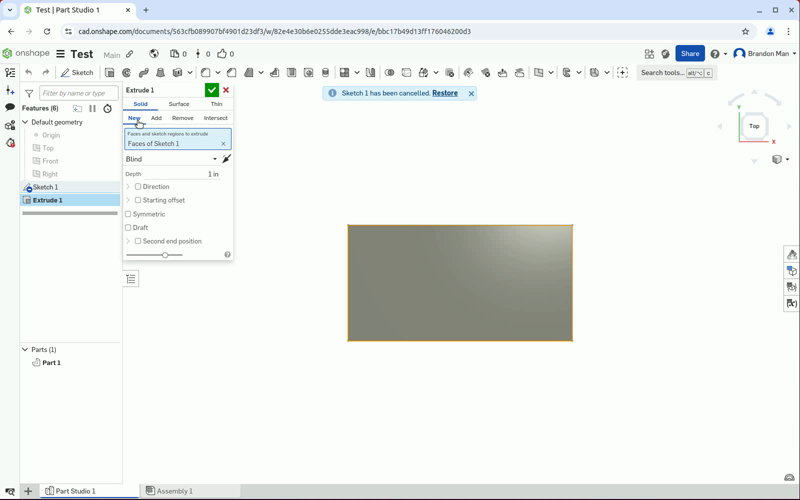
key(tab, 4)
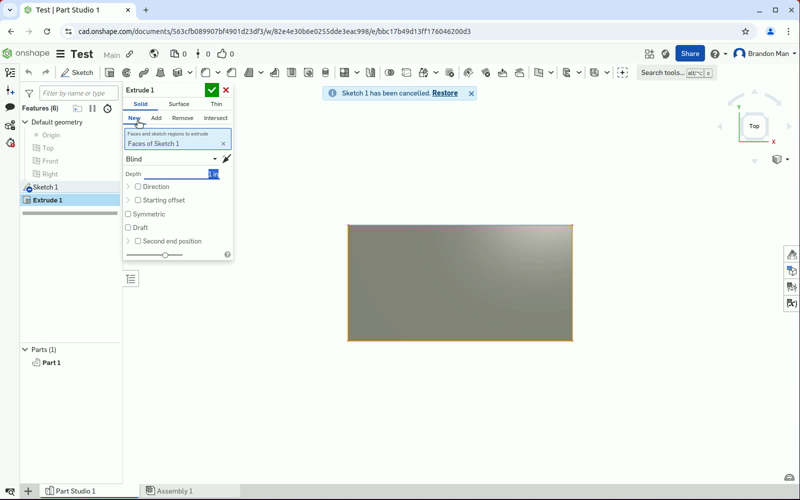
text(14.683)
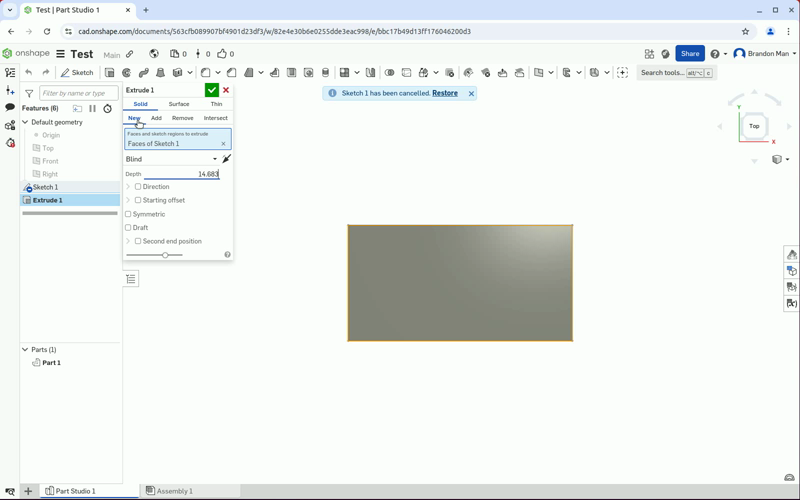
key(enter)
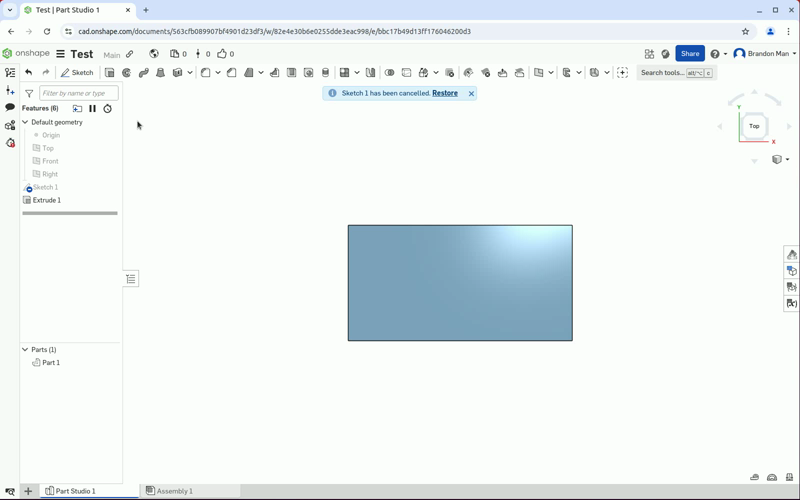
key(shift+h)
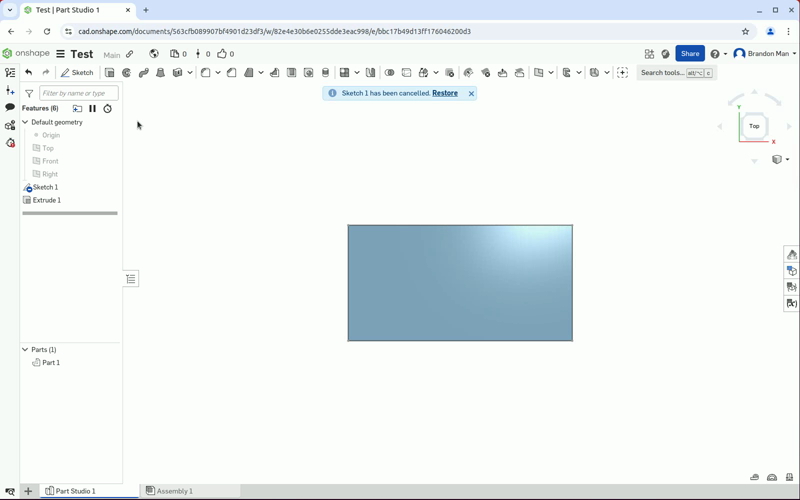
key(shift+h)
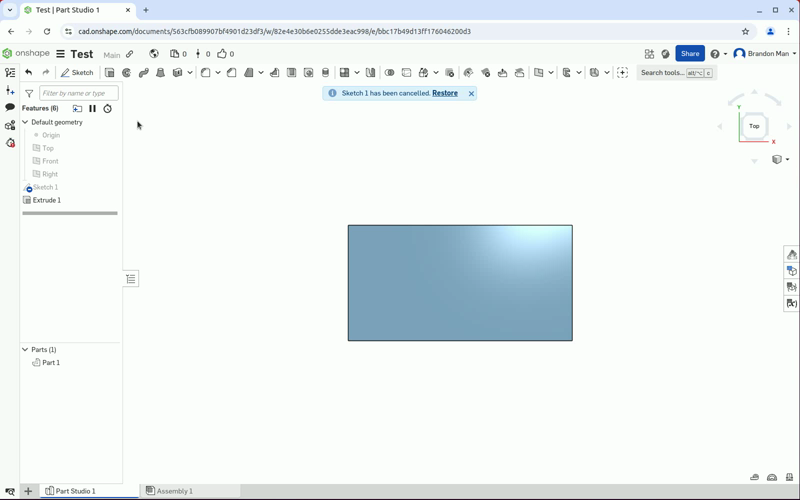
mouse_move(73, 189)
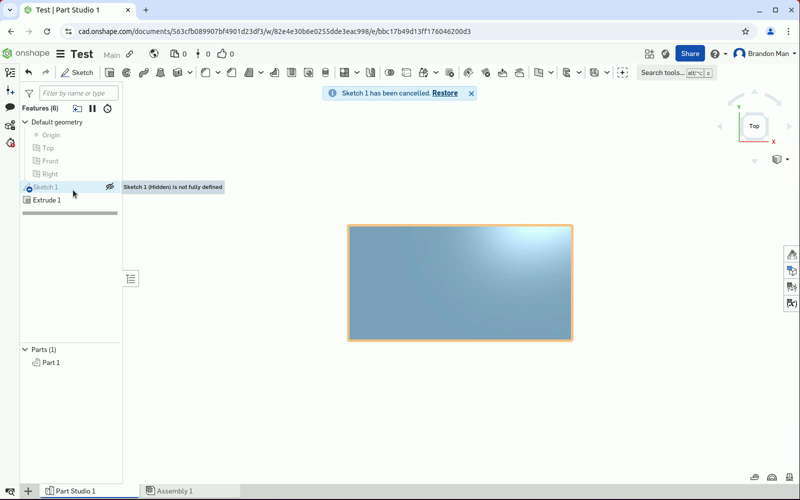
click(73, 189)
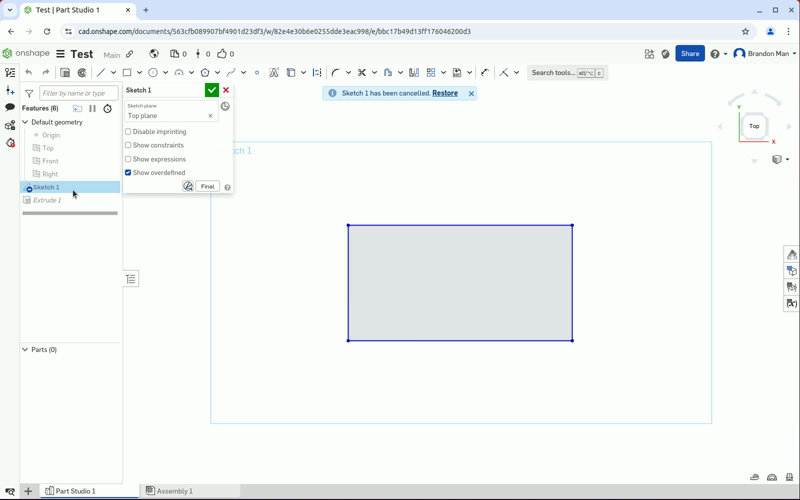
mouse_move(229, 92)
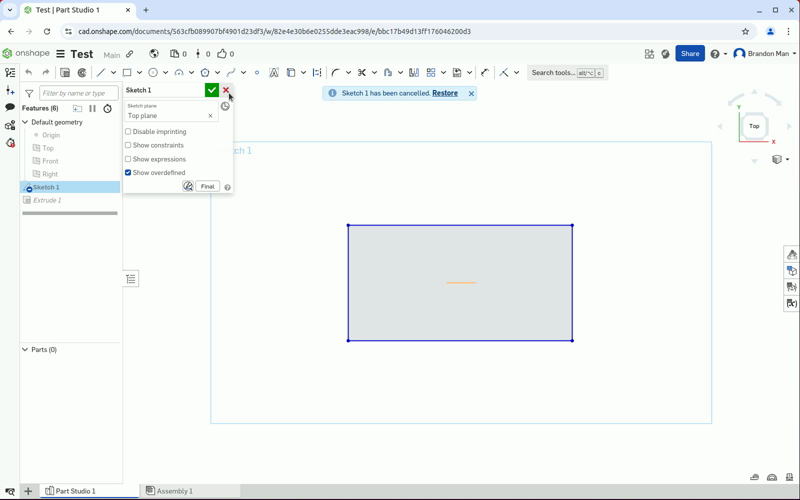
click(229, 92)
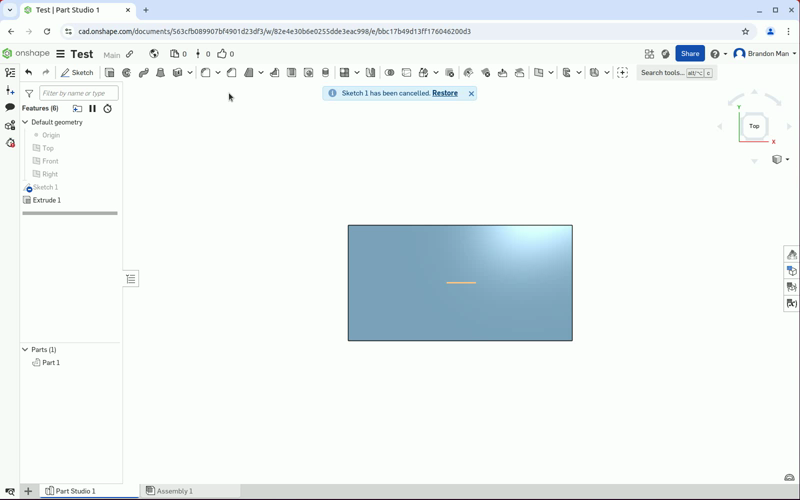
mouse_move(541, 75)
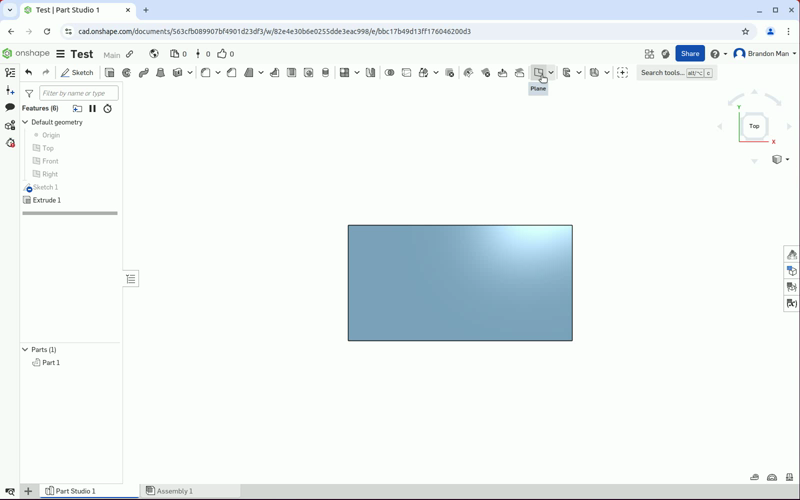
click(541, 75)
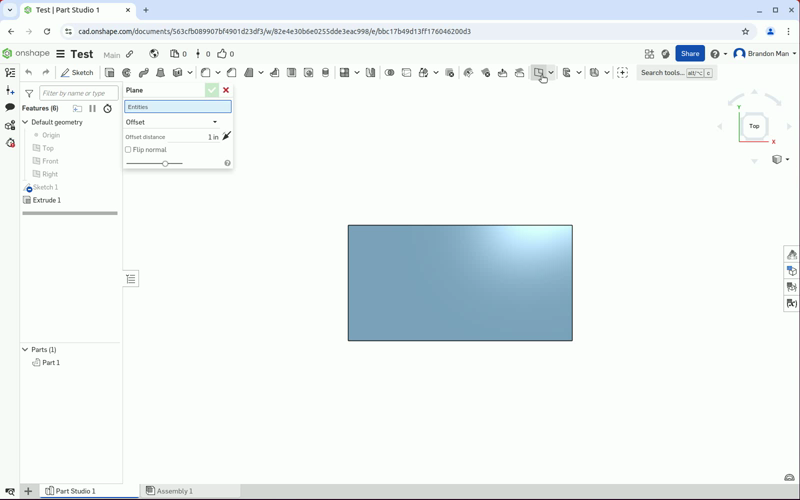
mouse_move(73, 150)
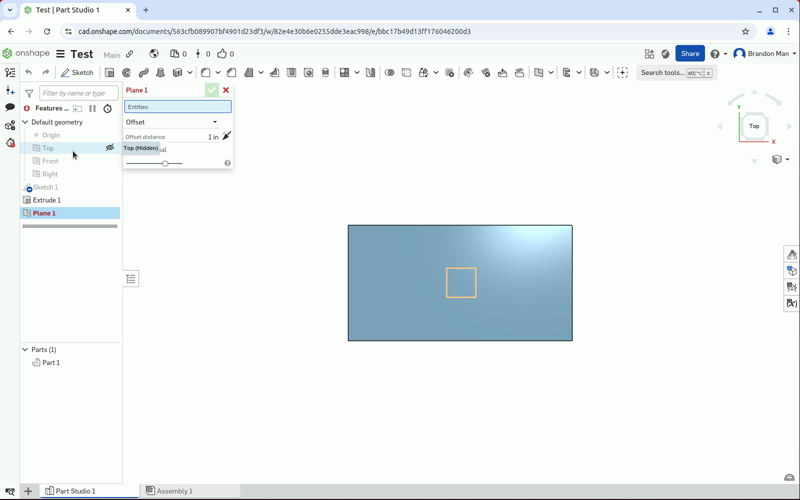
click(73, 150)
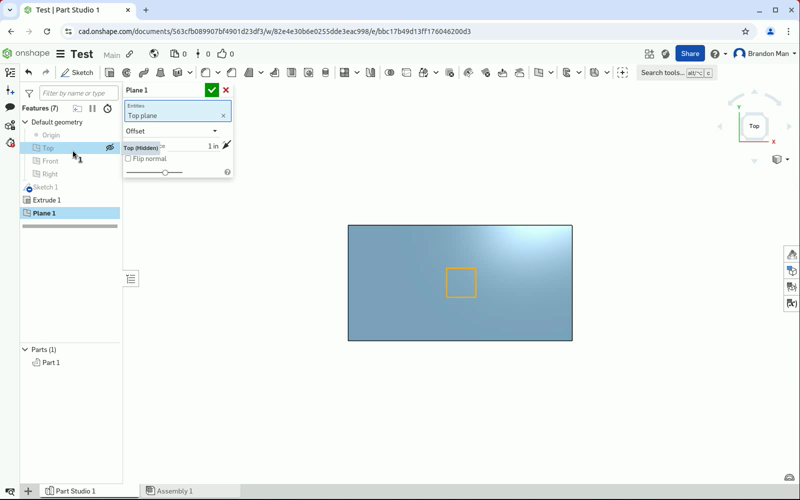
key(tab, 2)
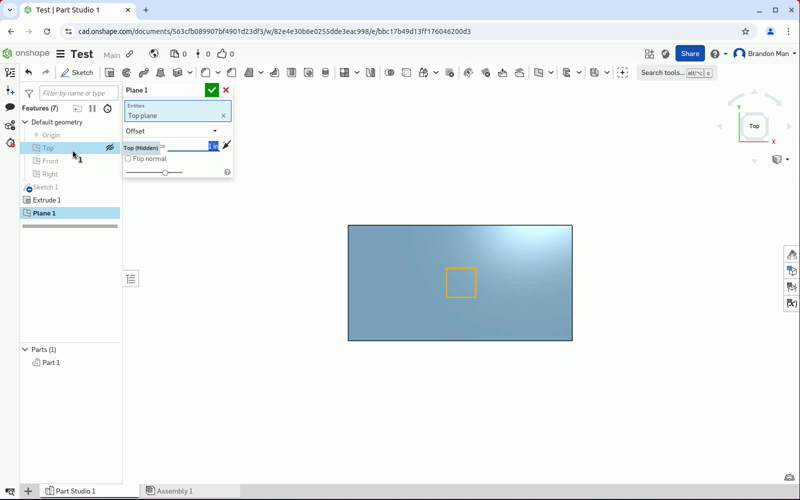
text(14.697)
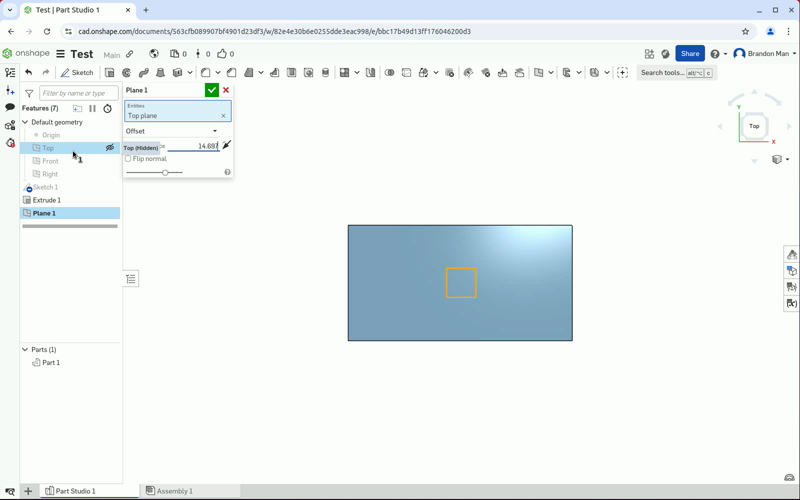
key(enter, 2)
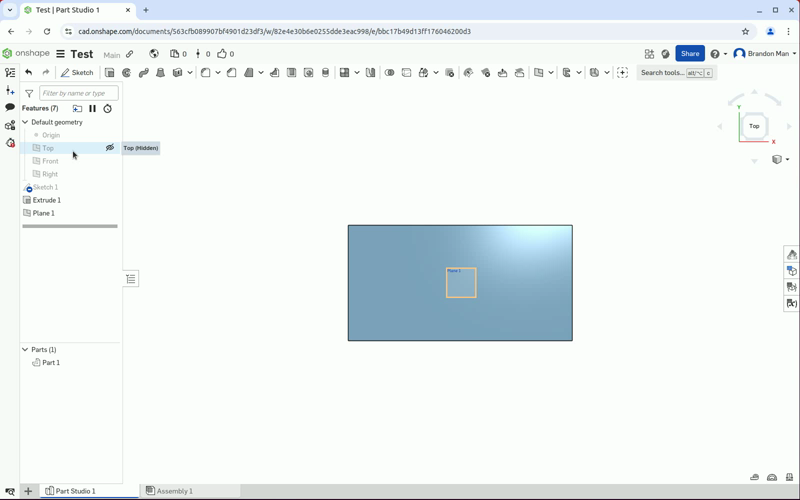
key(shift+s)
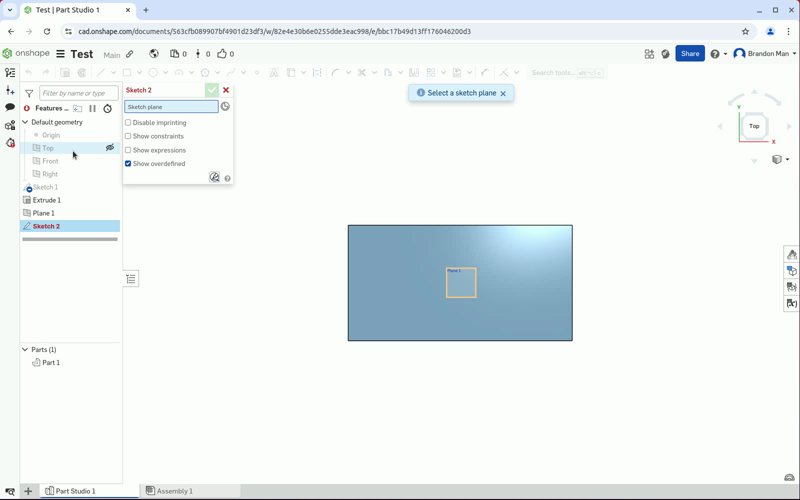
mouse_move(73, 215)
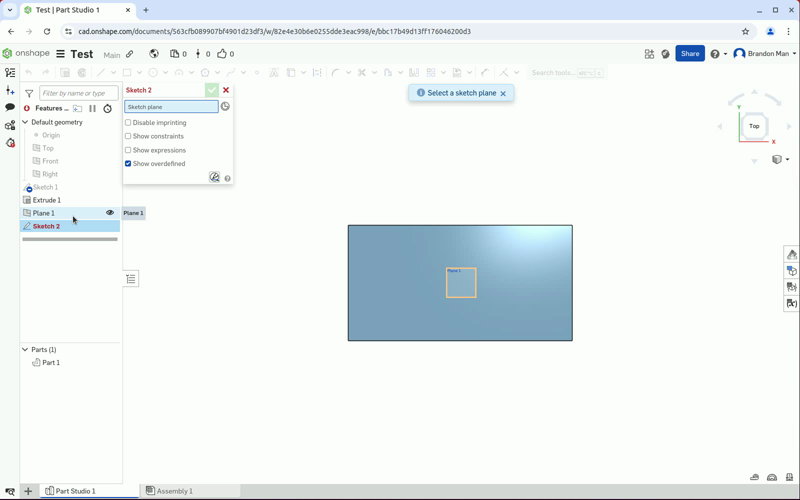
click(73, 215)
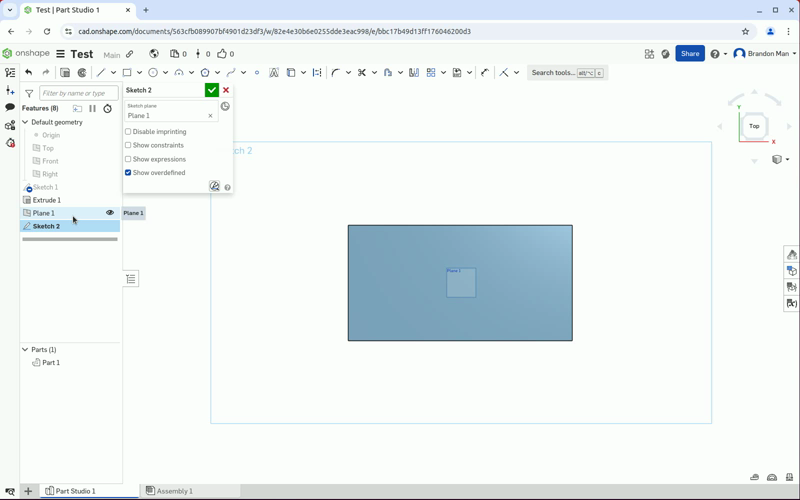
mouse_move(73, 352)
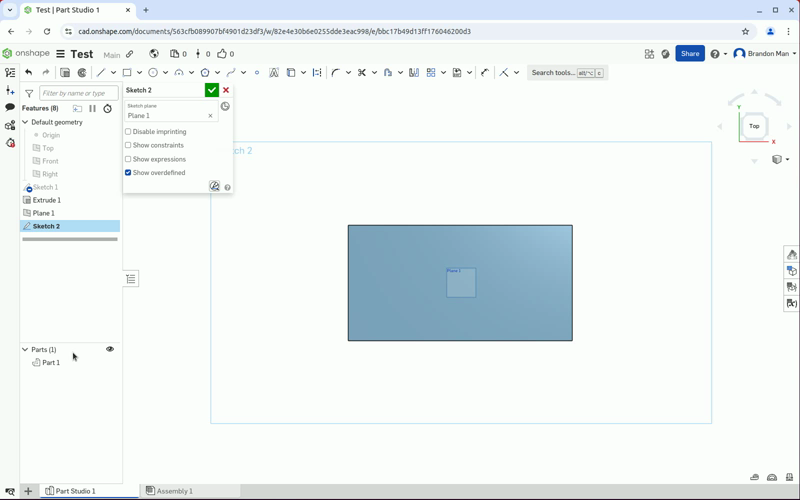
key(y)
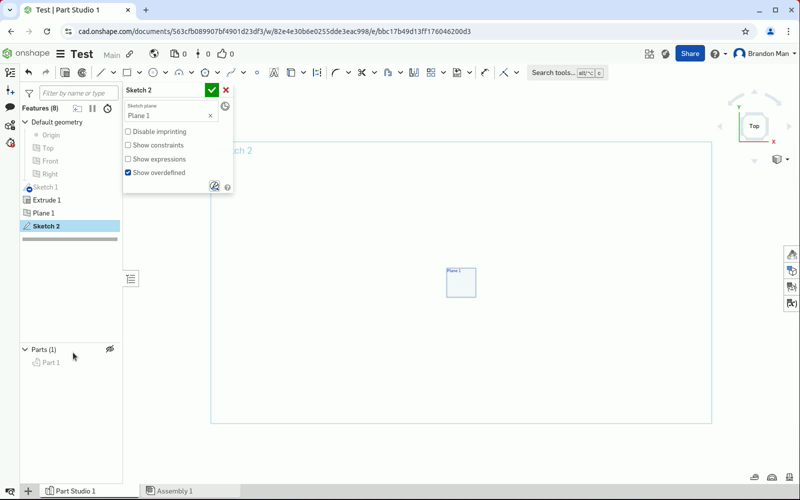
key(l)
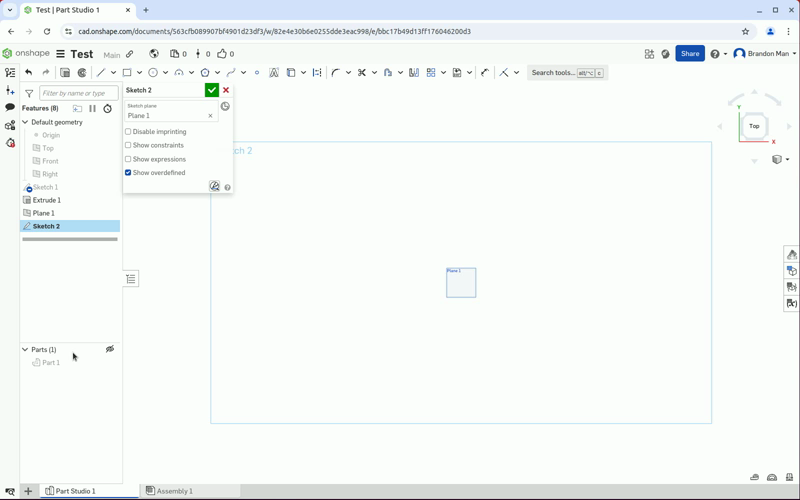
key_down(shift)
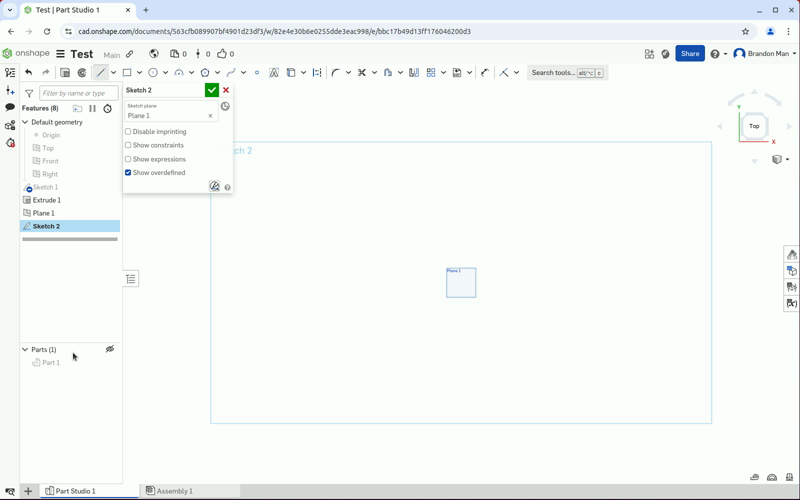
mouse_move(357, 330)
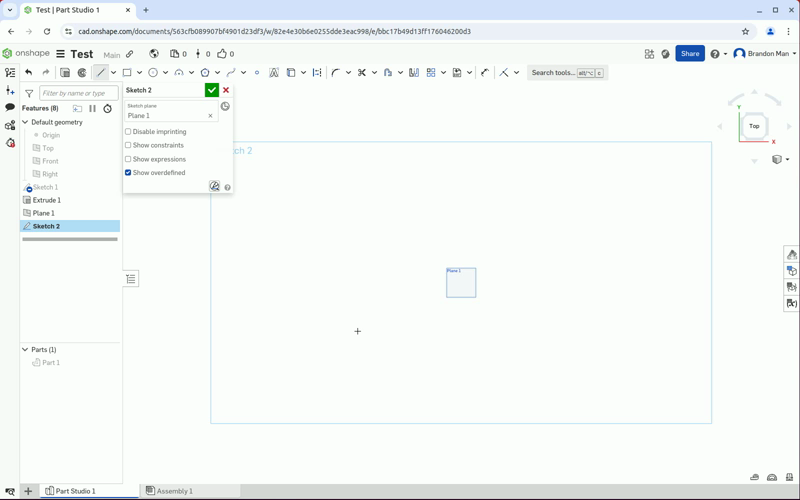
click(357, 330)
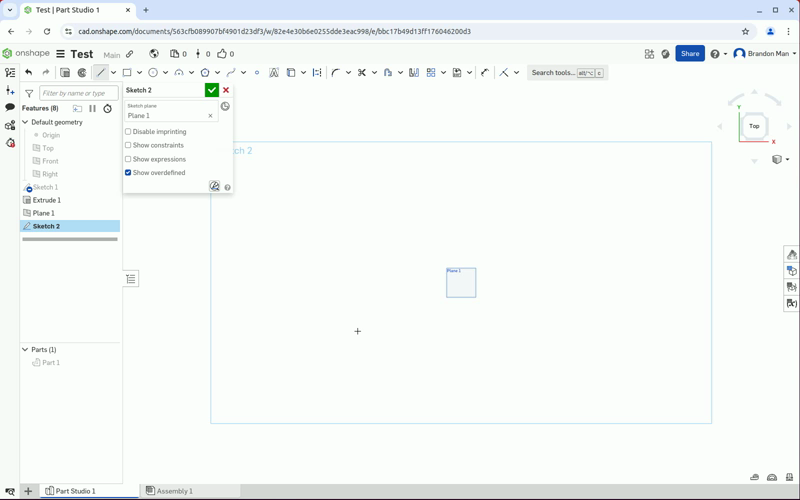
key_up(shift)
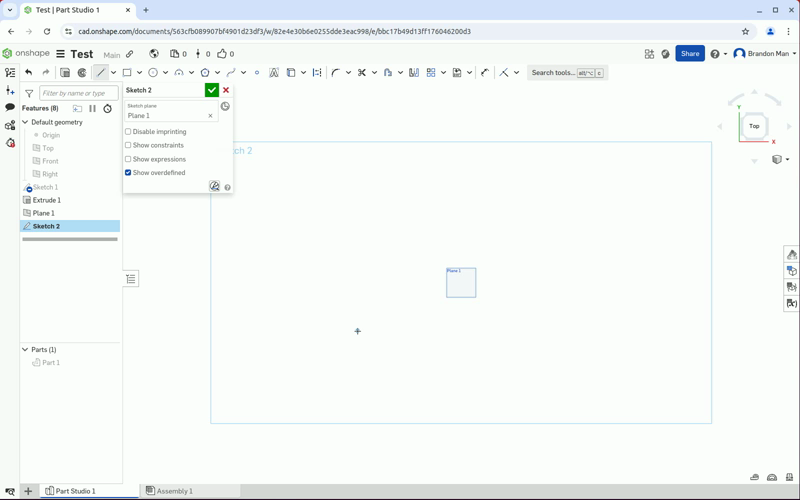
key_down(shift)
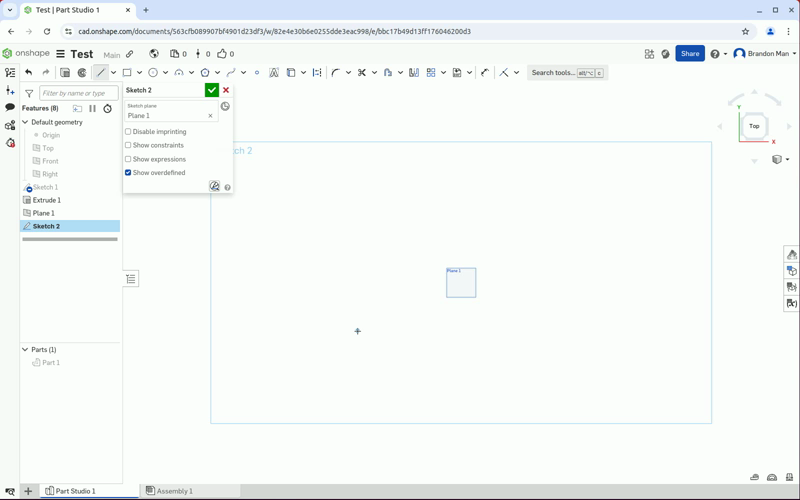
mouse_move(387, 330)
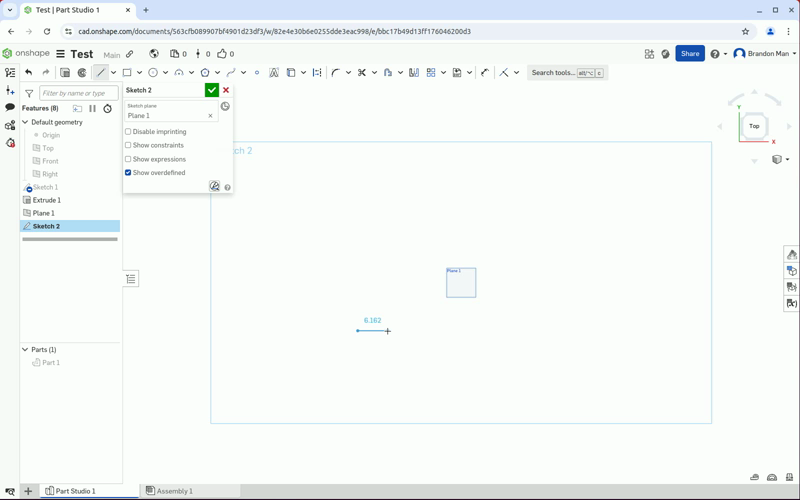
mouse_move(374, 330)
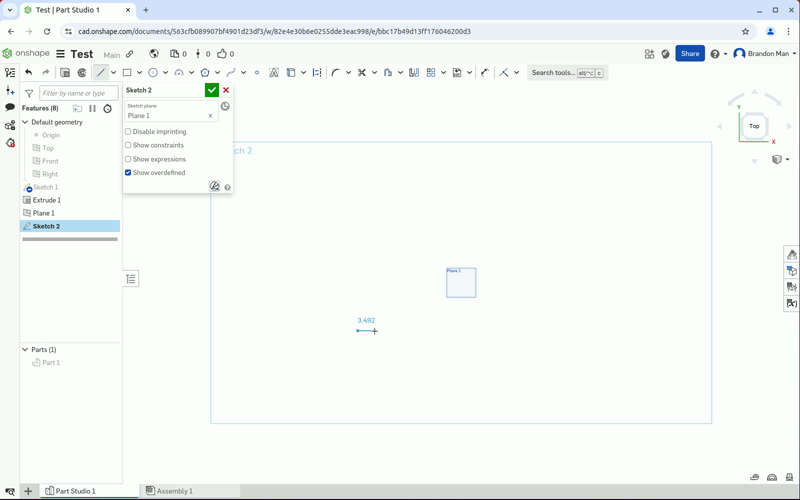
click(374, 330)
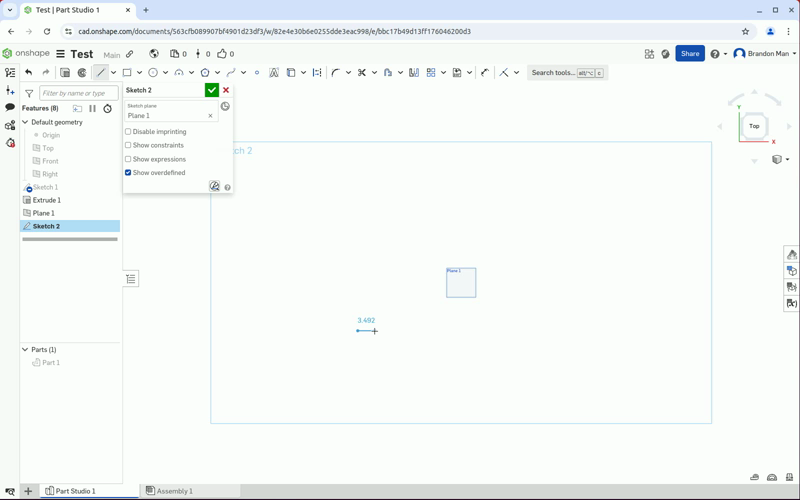
key_up(shift)
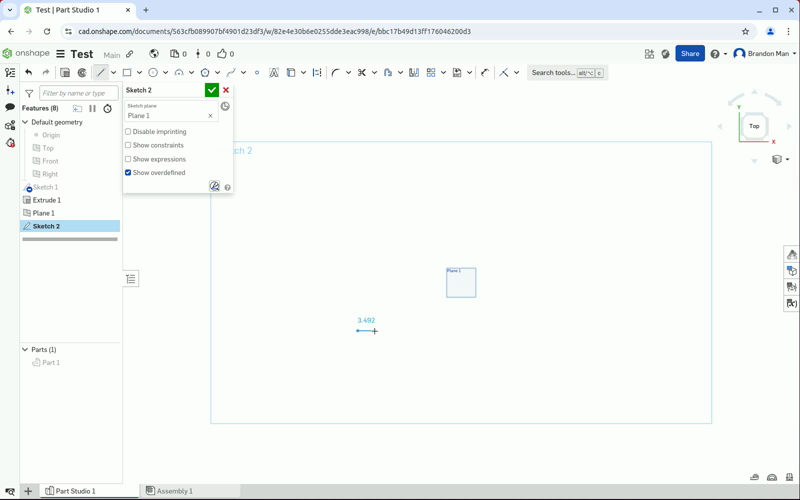
key_down(shift)
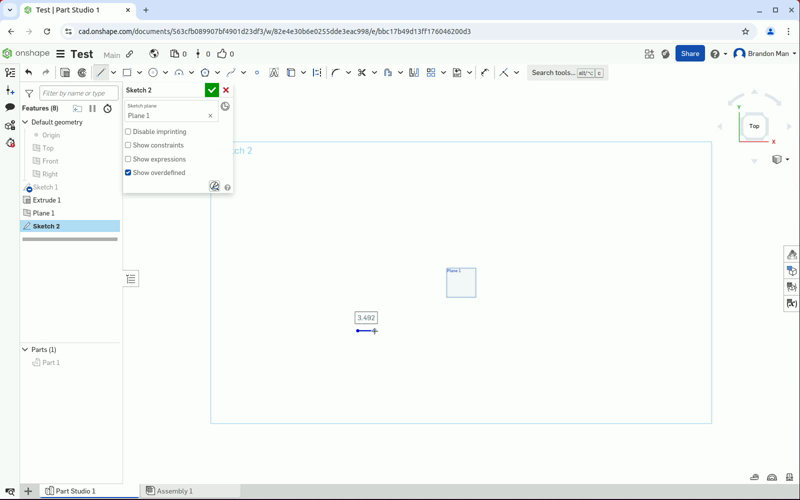
mouse_move(404, 330)
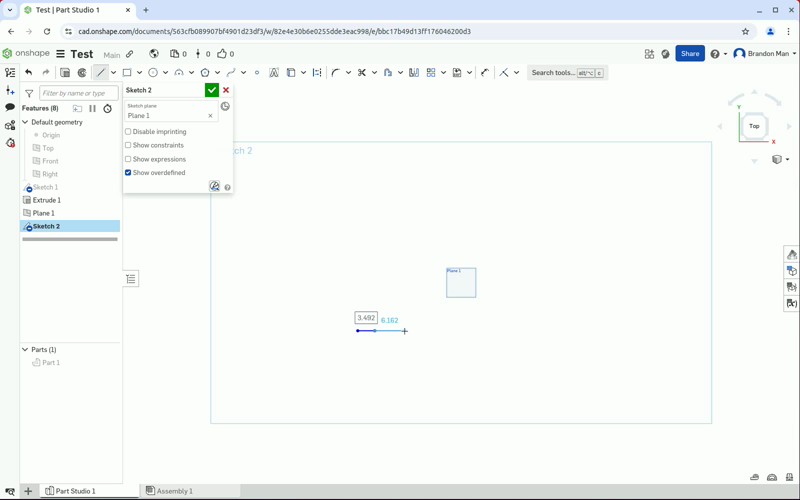
mouse_move(374, 318)
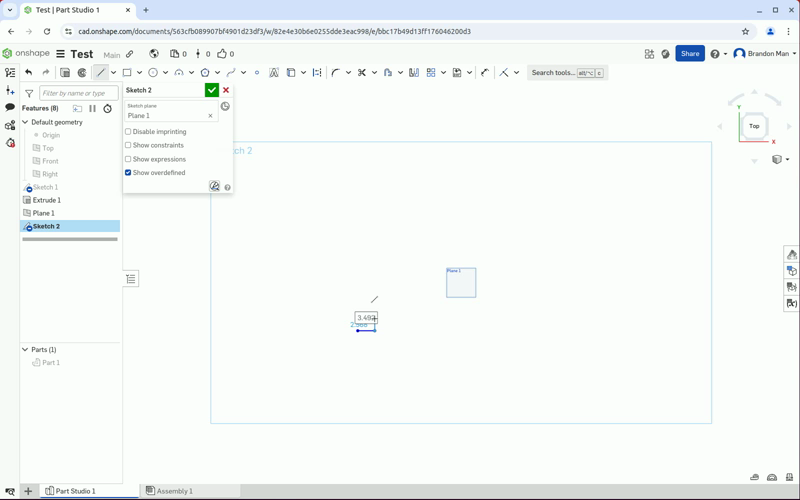
click(374, 318)
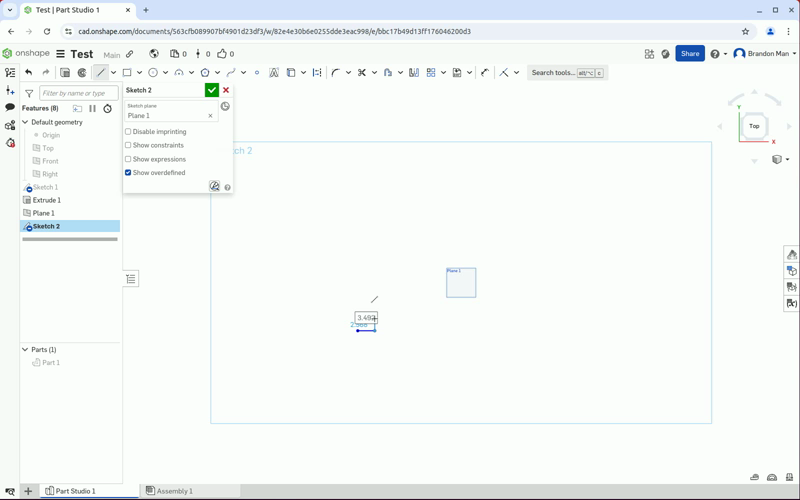
key_up(shift)
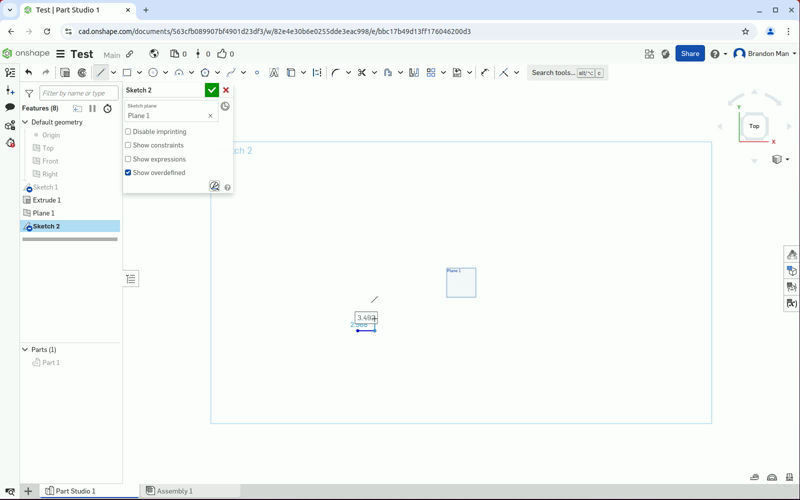
key(esc)
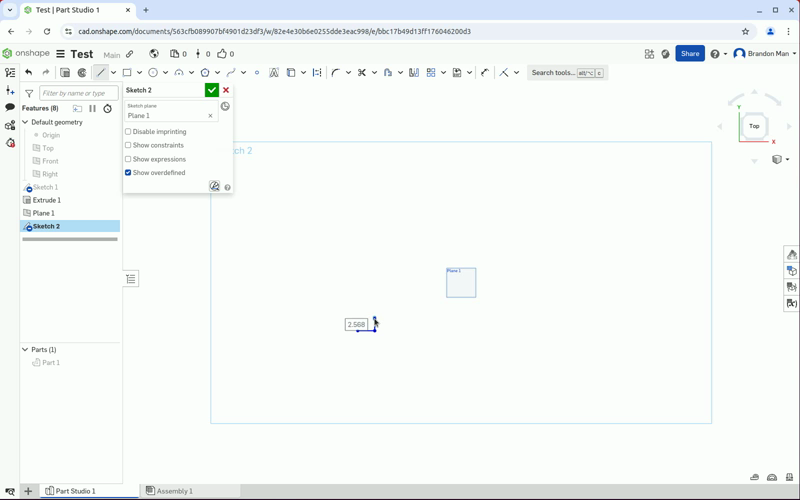
key(a)
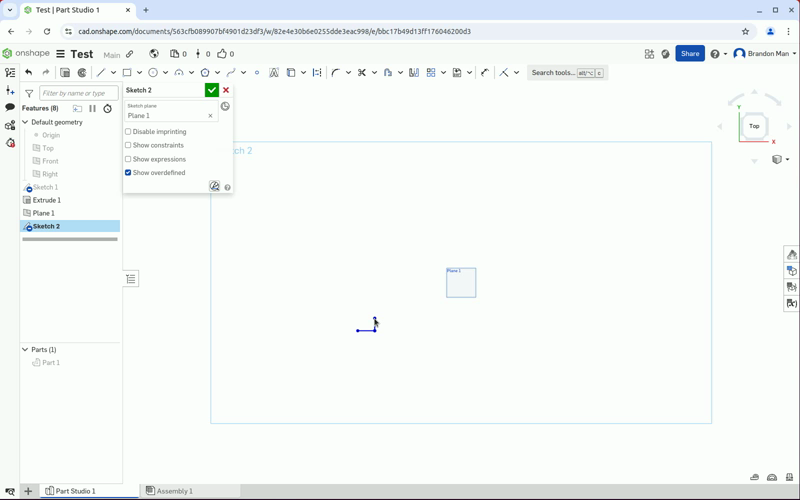
mouse_move(374, 318)
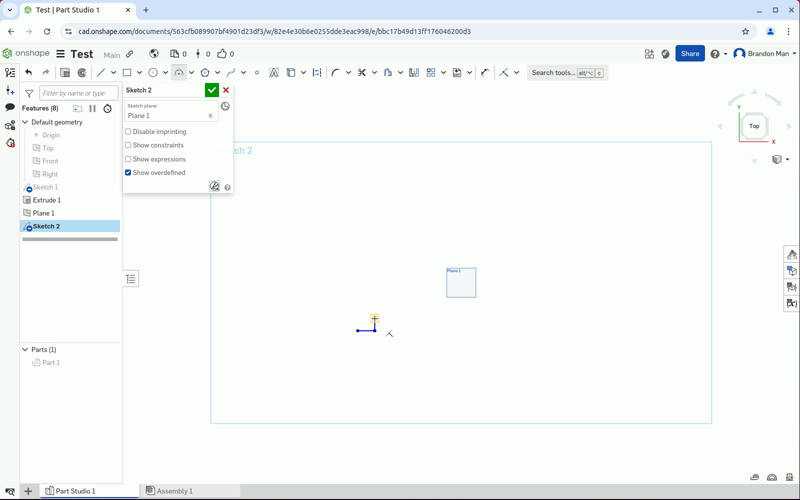
click(374, 318)
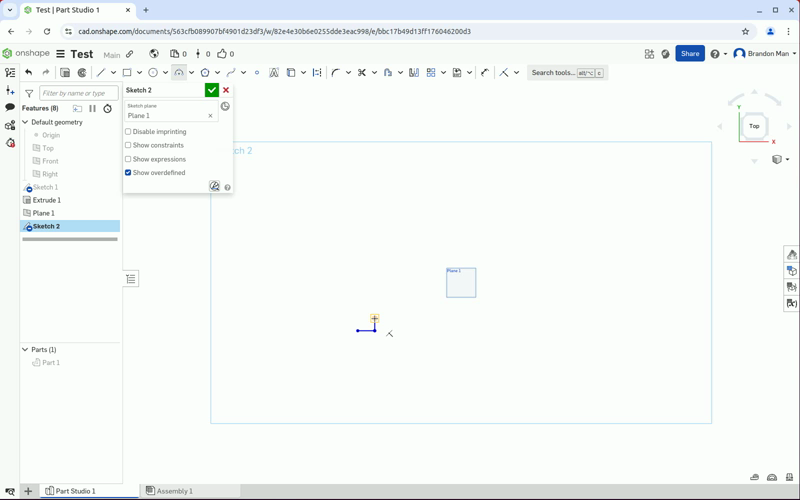
key_down(shift)
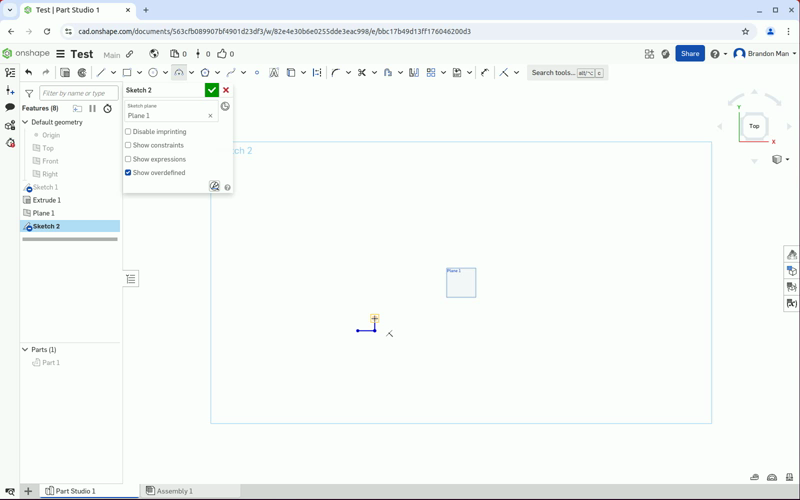
mouse_move(402, 318)
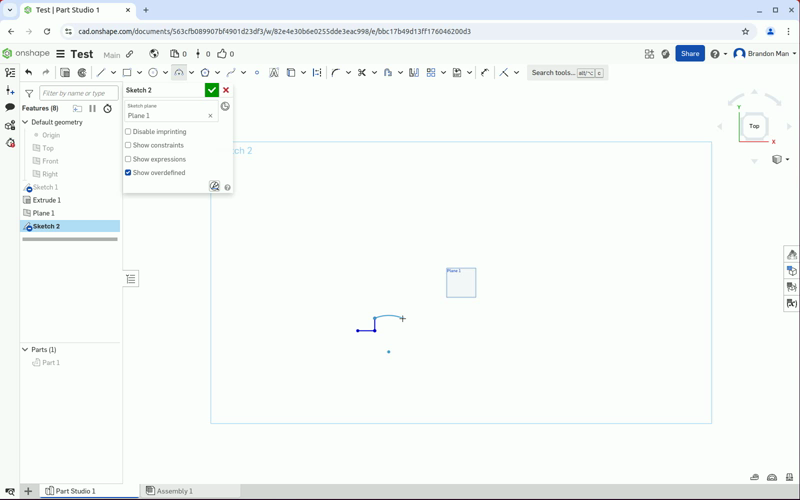
click(402, 318)
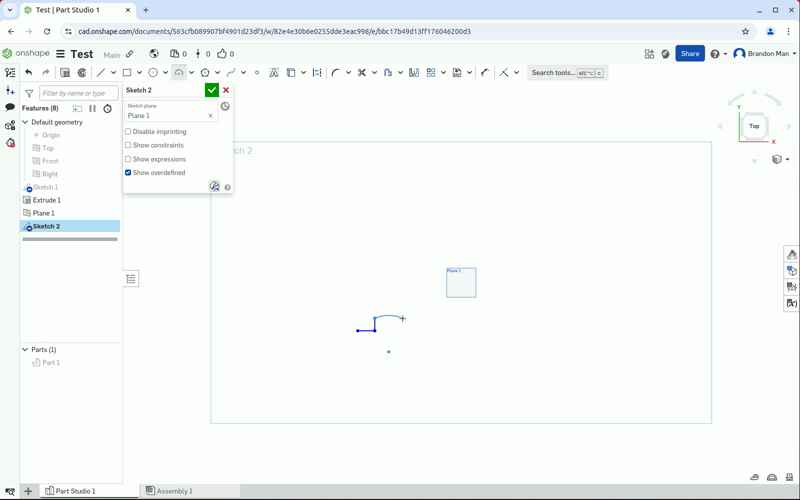
mouse_move(388, 303)
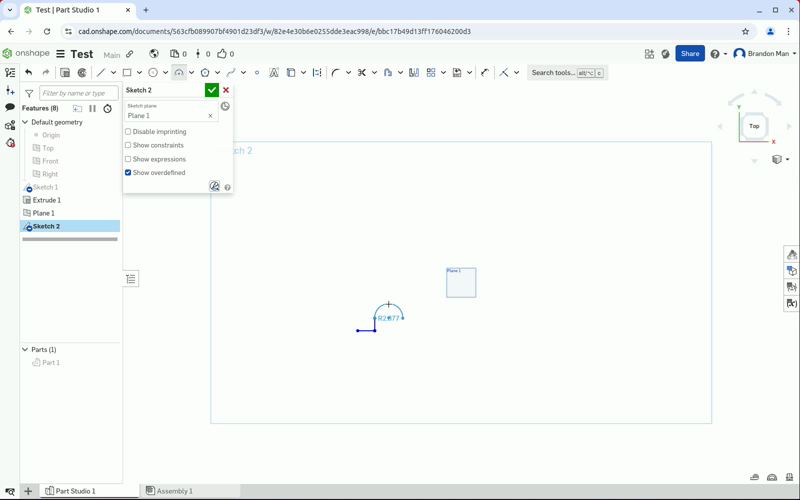
click(388, 303)
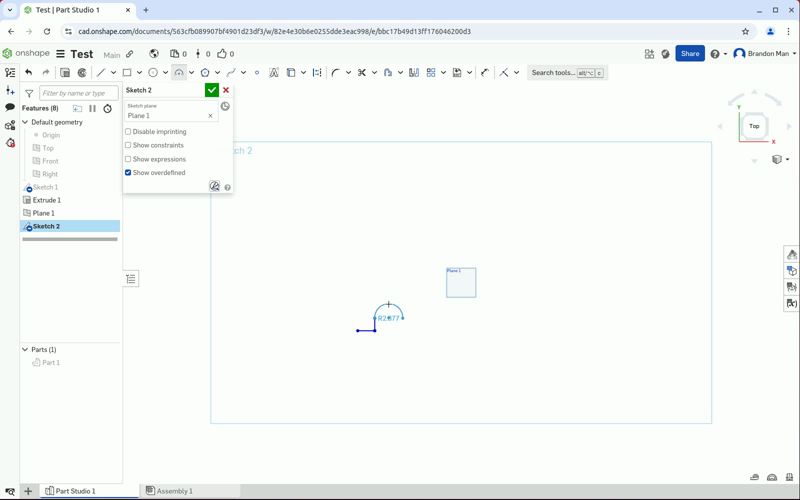
key_up(shift)
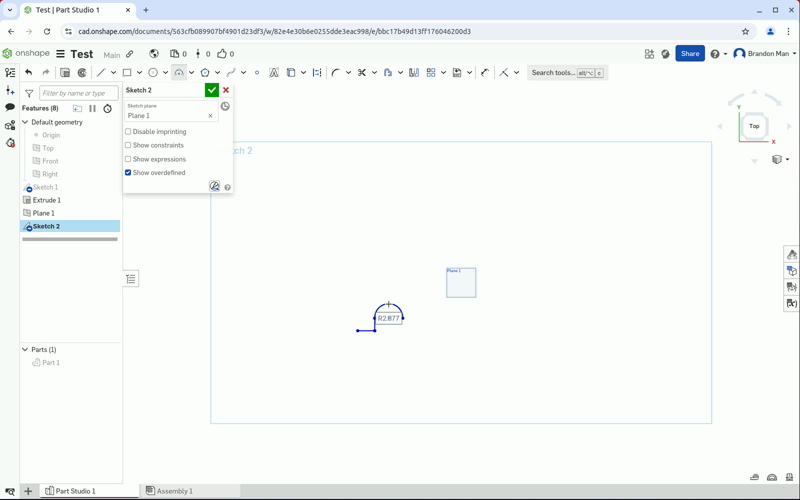
key(esc)
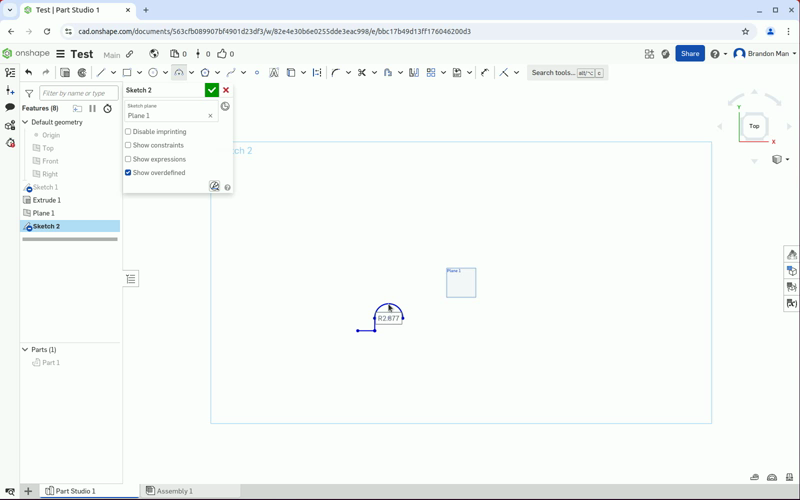
key(l)
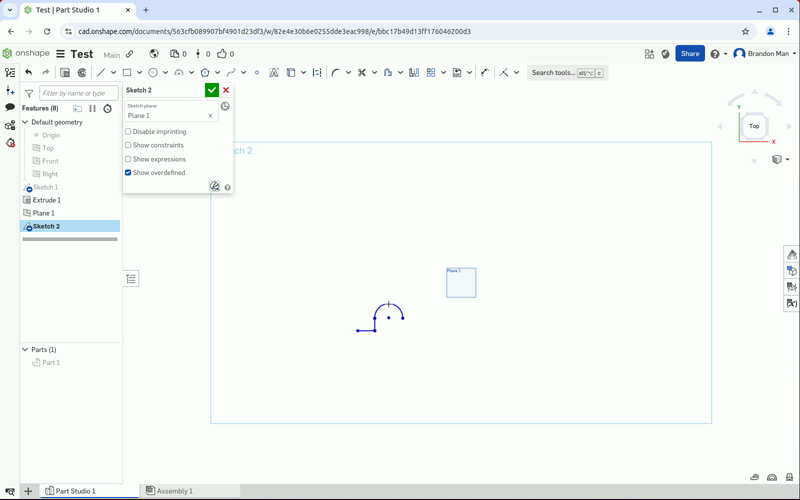
mouse_move(402, 318)
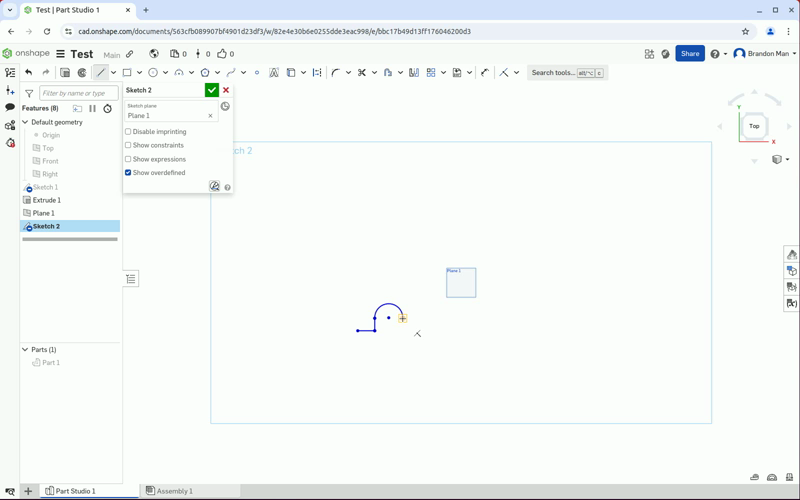
click(402, 318)
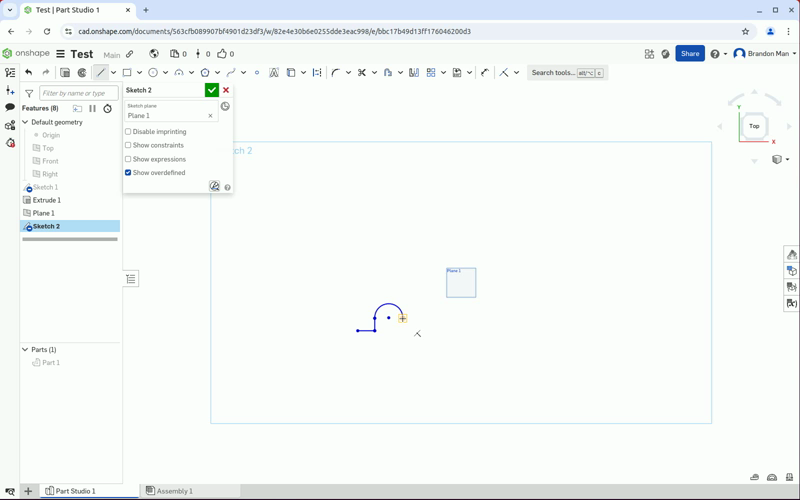
key_down(shift)
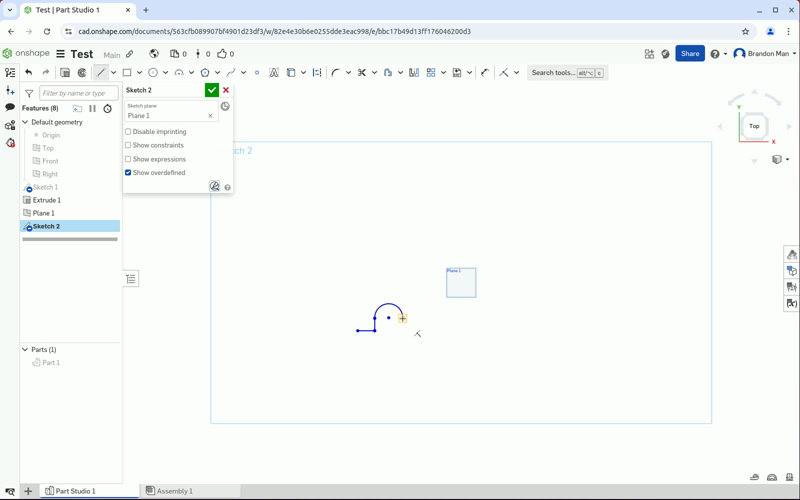
mouse_move(432, 318)
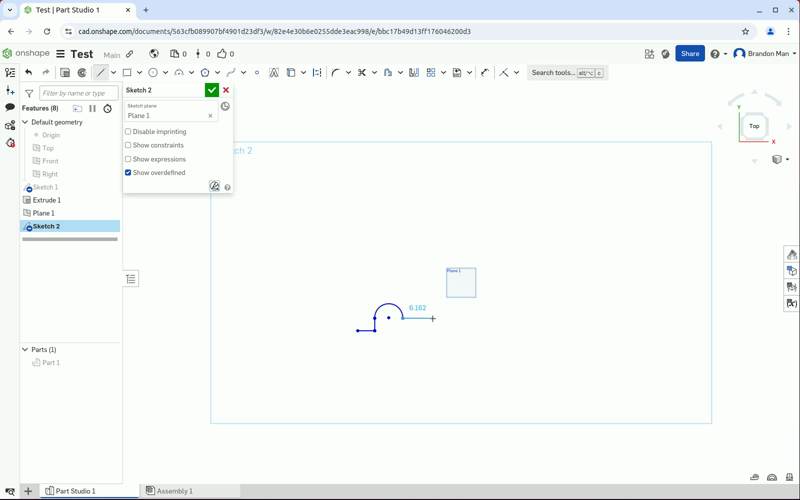
mouse_move(402, 330)
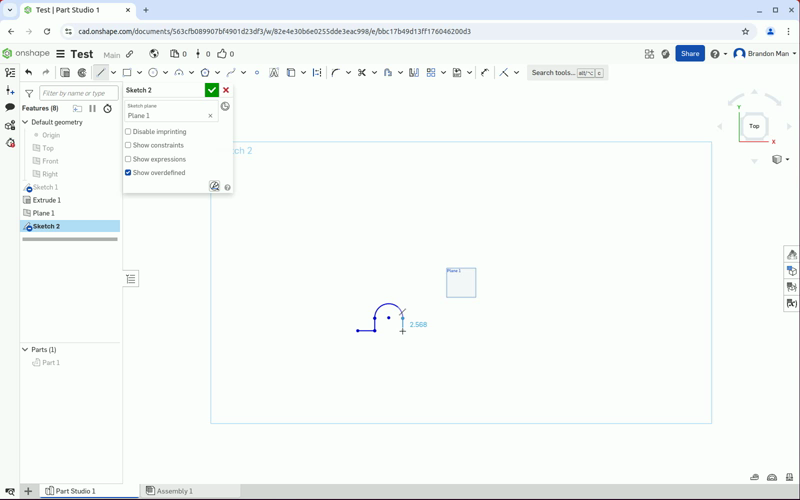
click(402, 330)
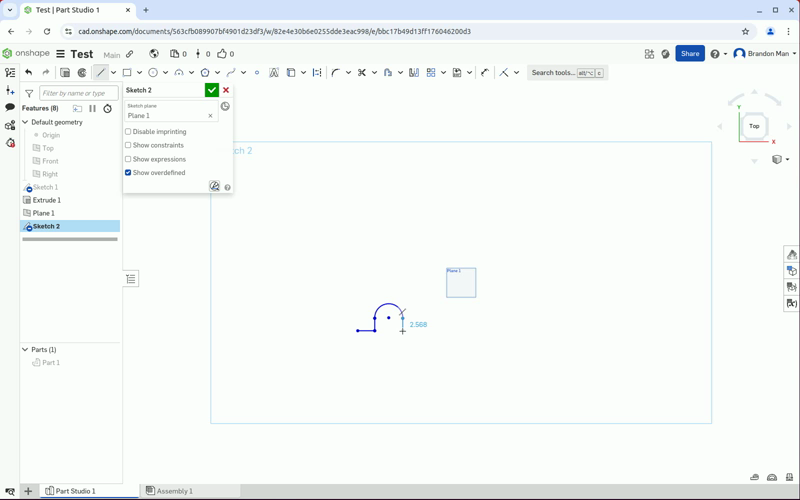
key_up(shift)
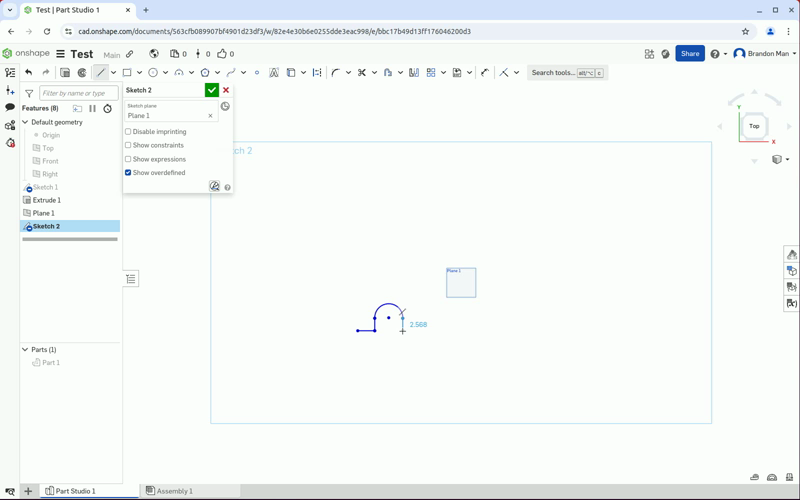
key_down(shift)
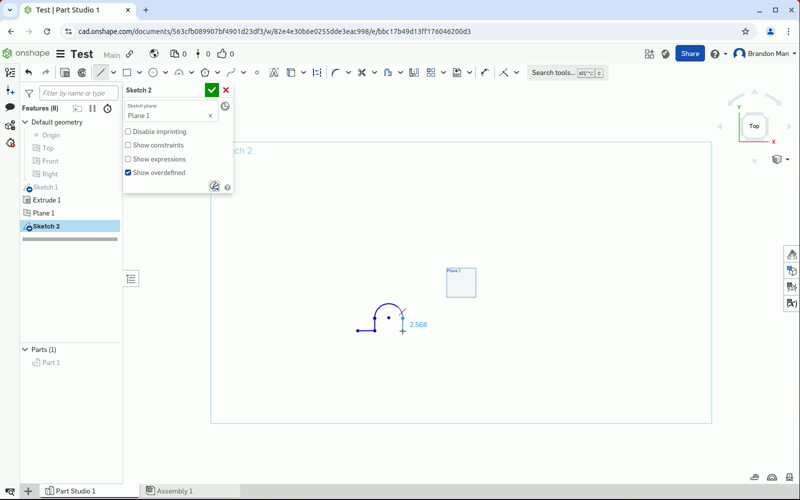
mouse_move(562, 330)
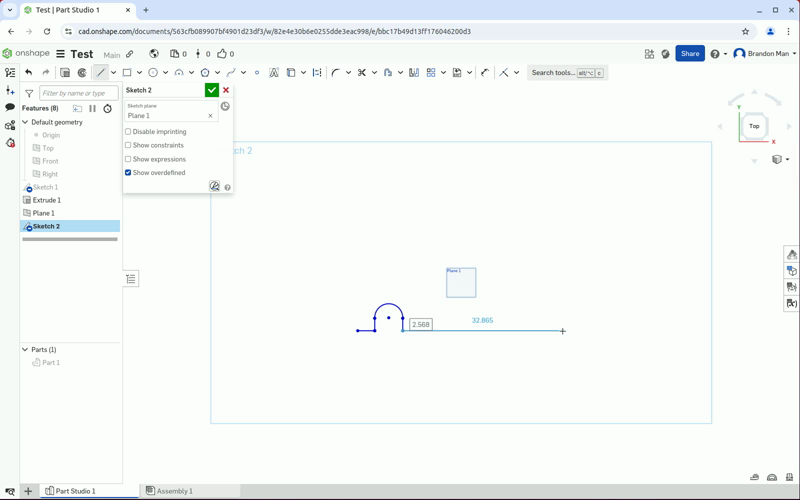
click(562, 330)
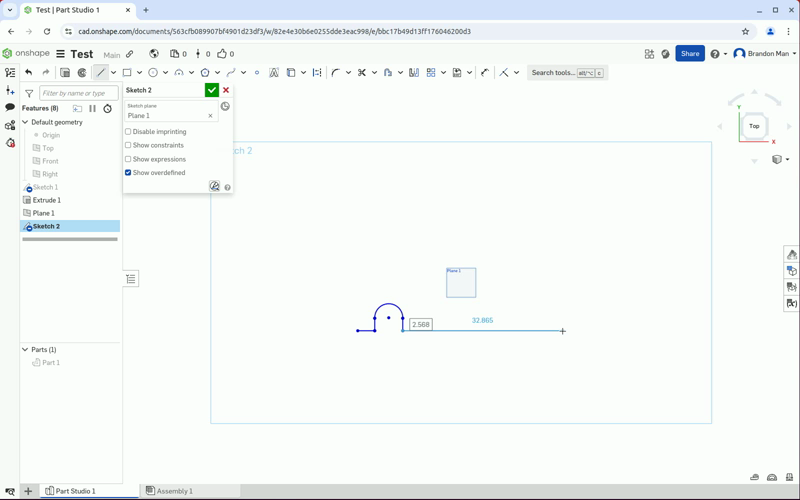
key_up(shift)
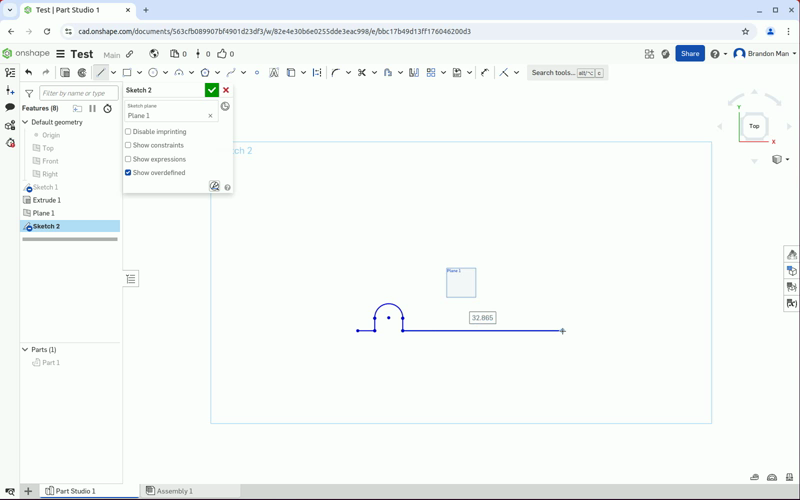
key_down(shift)
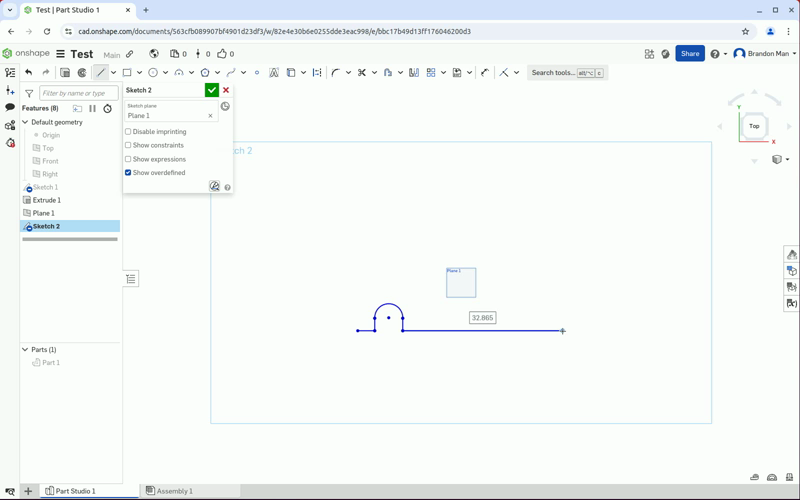
mouse_move(562, 235)
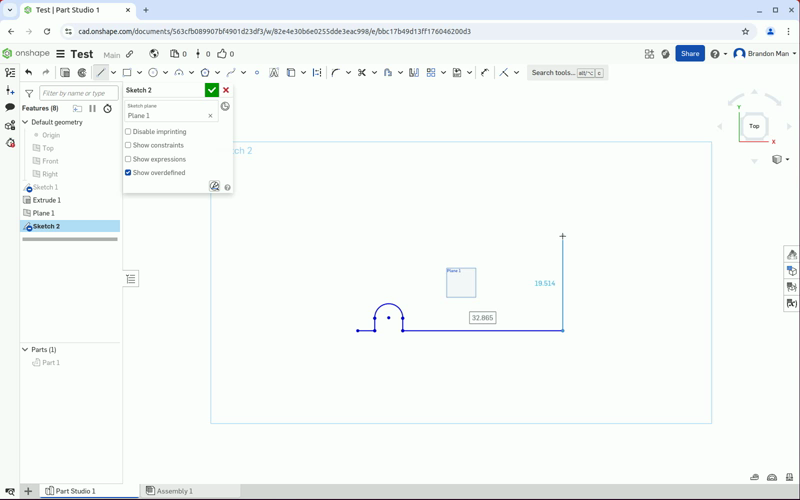
click(562, 235)
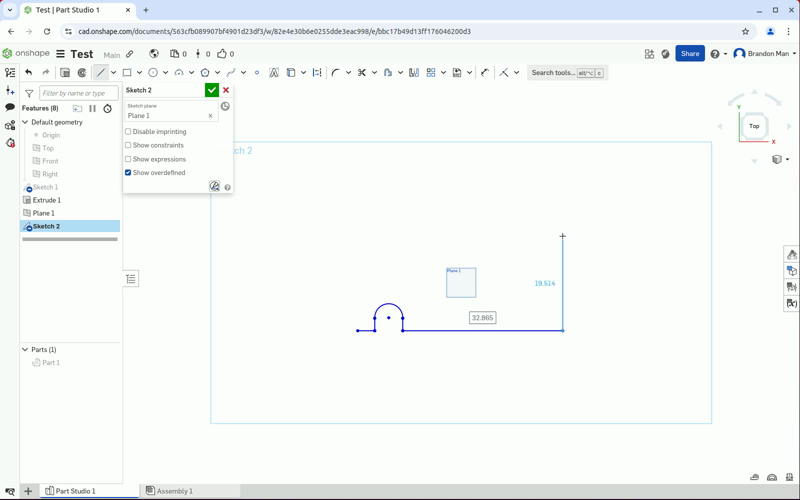
key_up(shift)
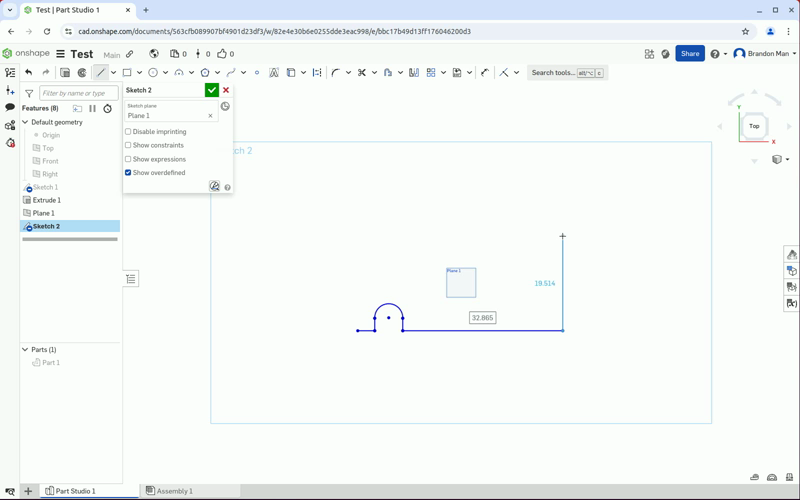
key_down(shift)
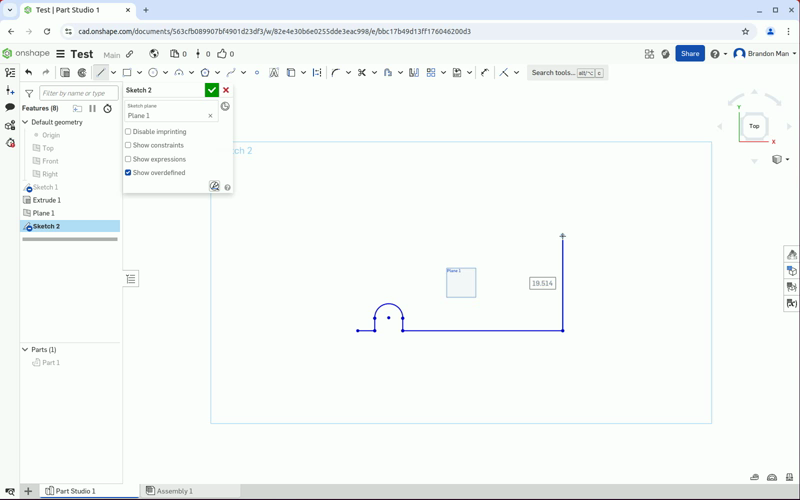
mouse_move(589, 235)
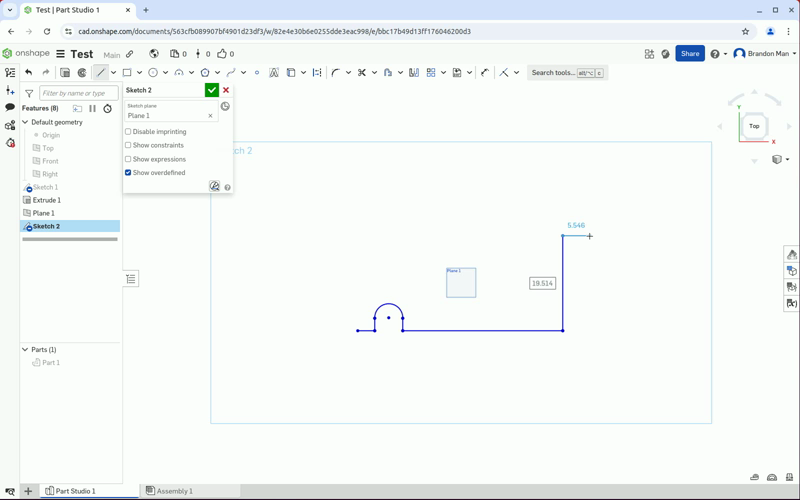
mouse_move(545, 235)
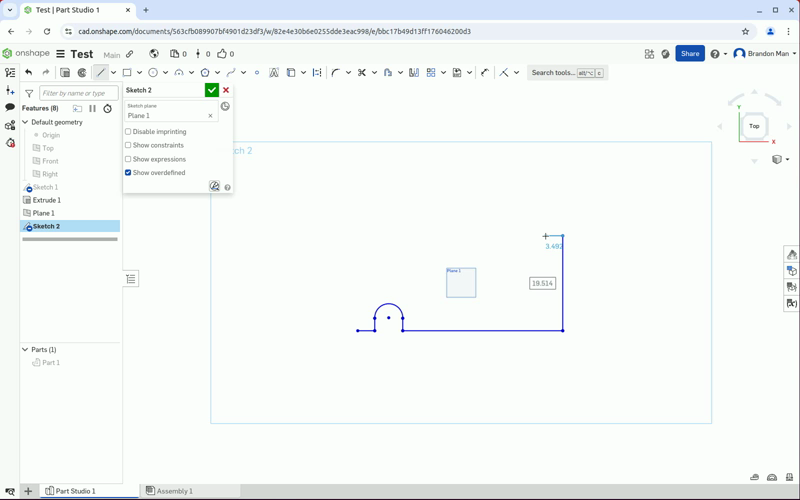
click(545, 235)
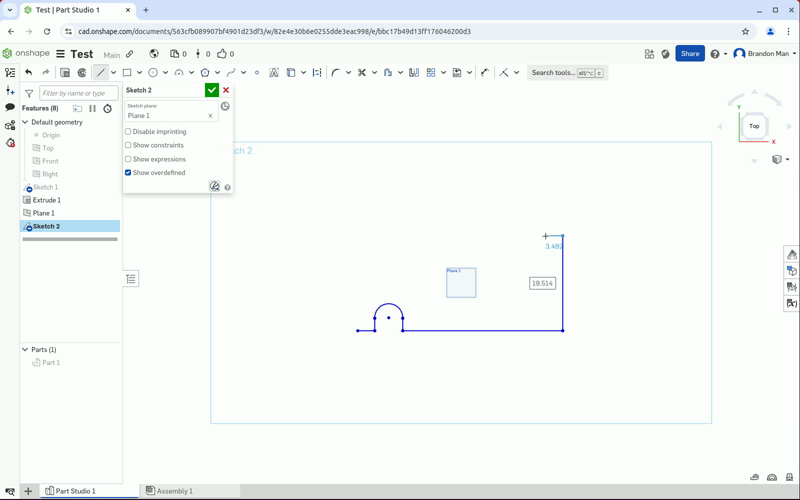
key_up(shift)
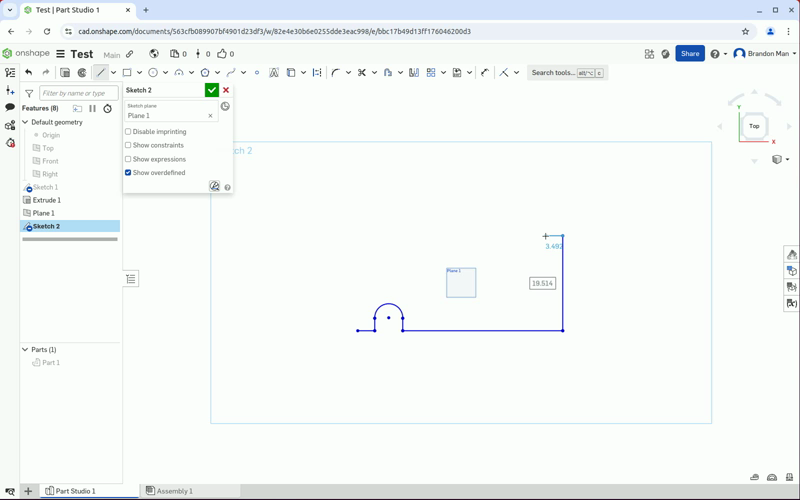
key_down(shift)
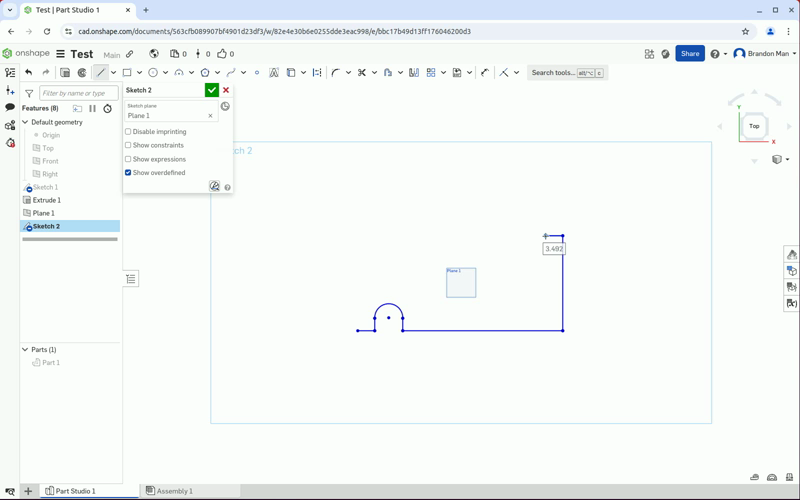
mouse_move(575, 235)
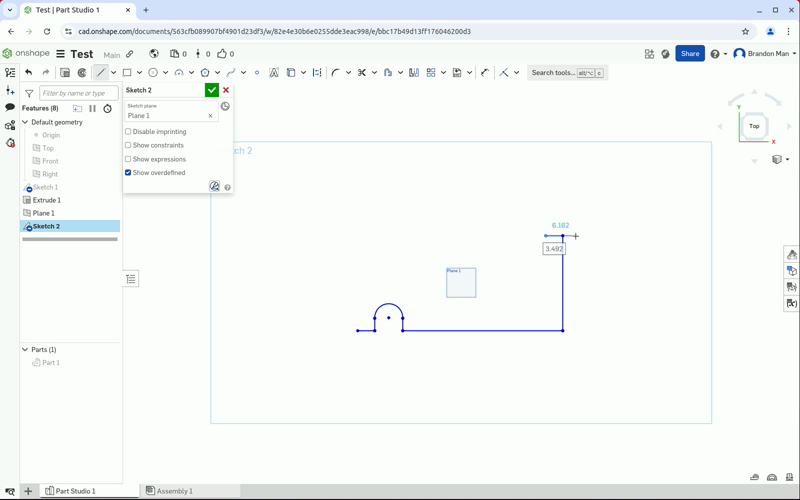
mouse_move(545, 246)
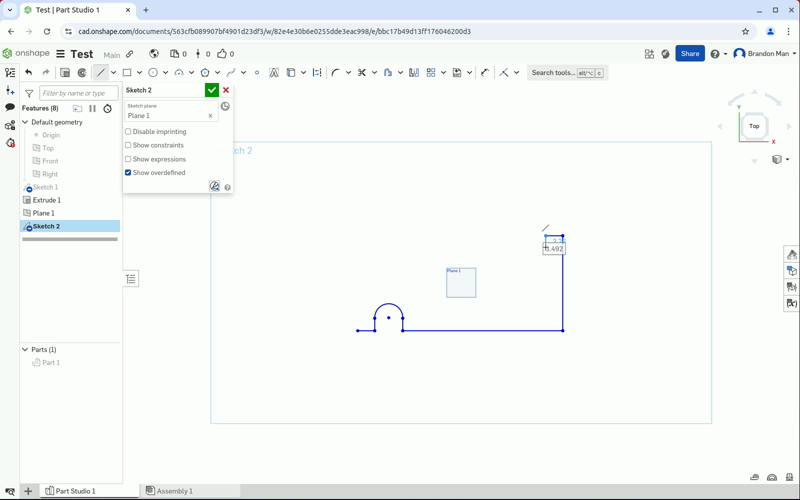
click(545, 246)
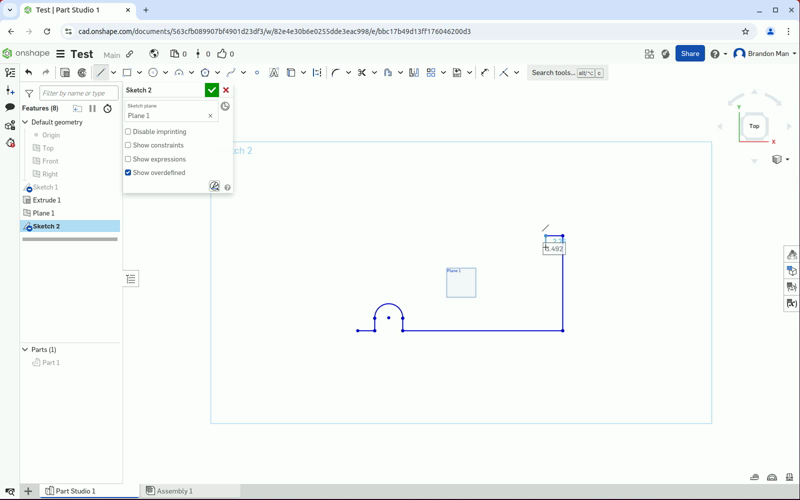
key_up(shift)
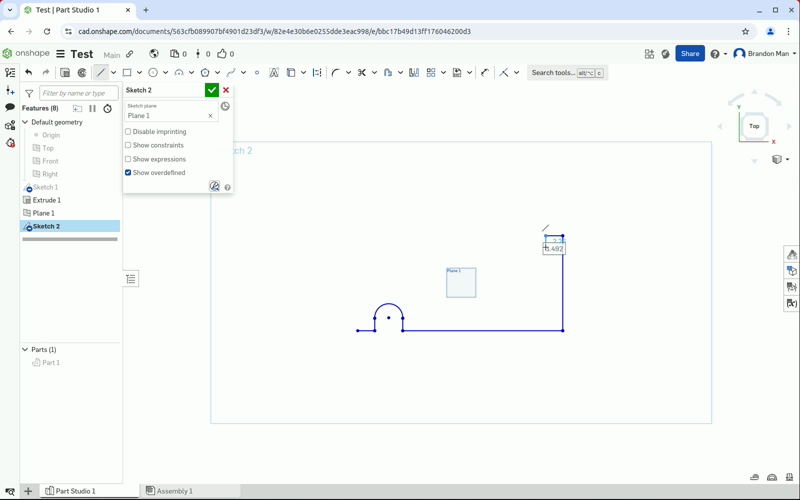
key(esc)
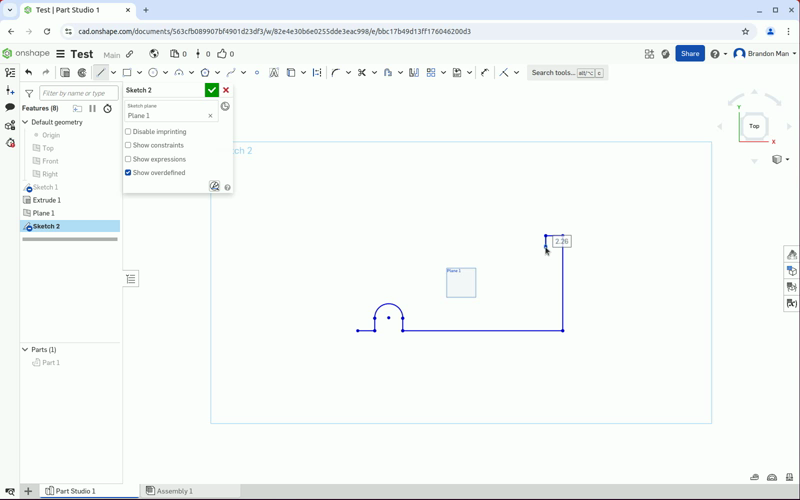
key(a)
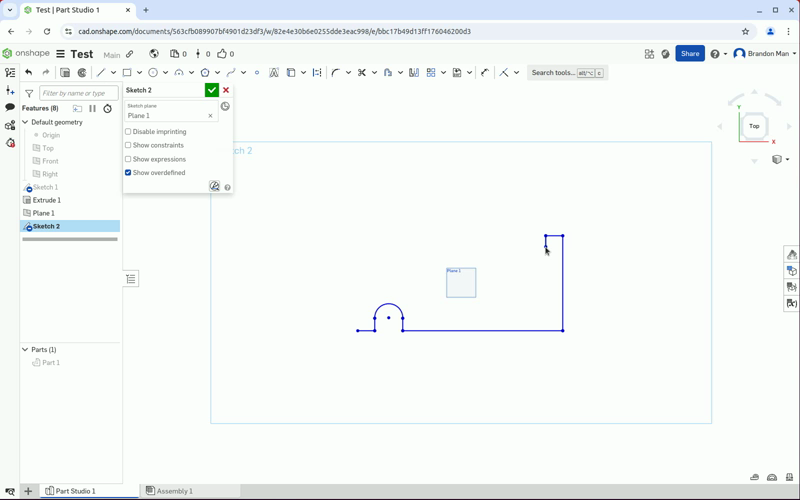
mouse_move(545, 246)
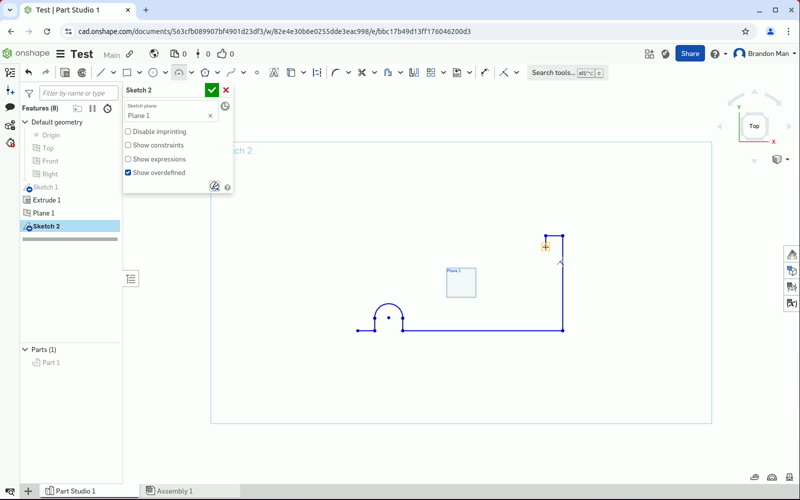
click(545, 246)
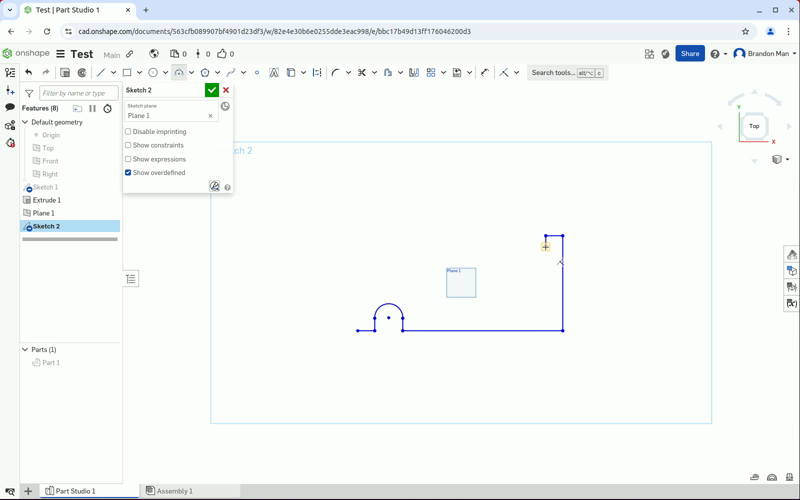
key_down(shift)
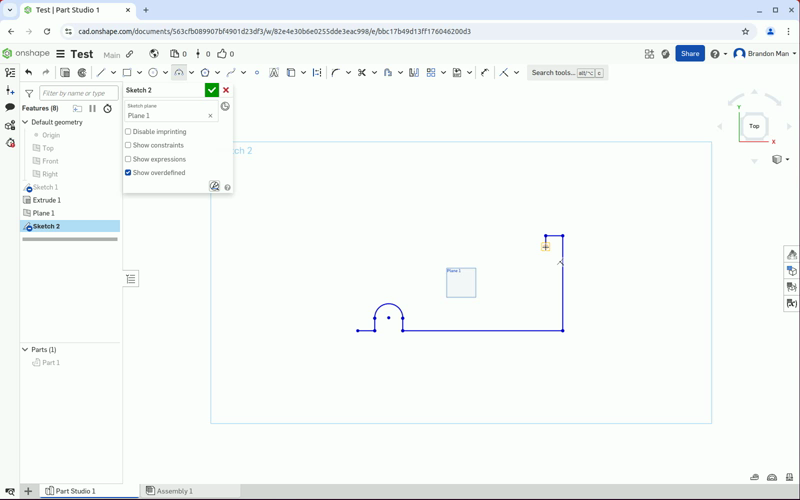
mouse_move(517, 246)
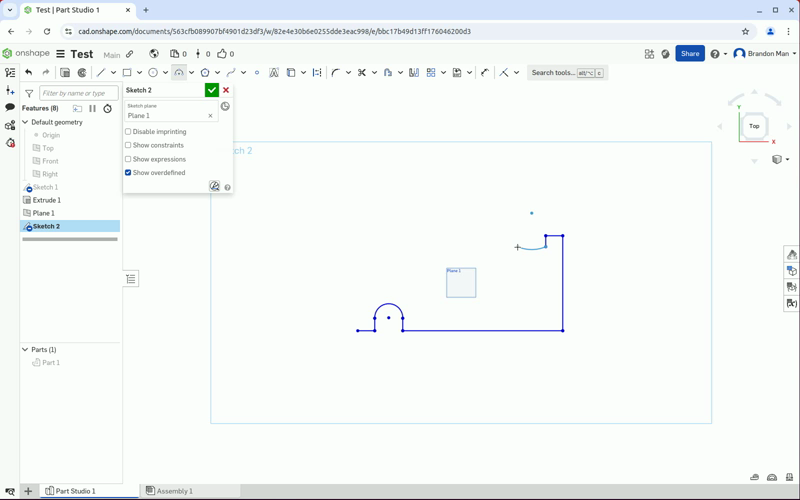
click(517, 246)
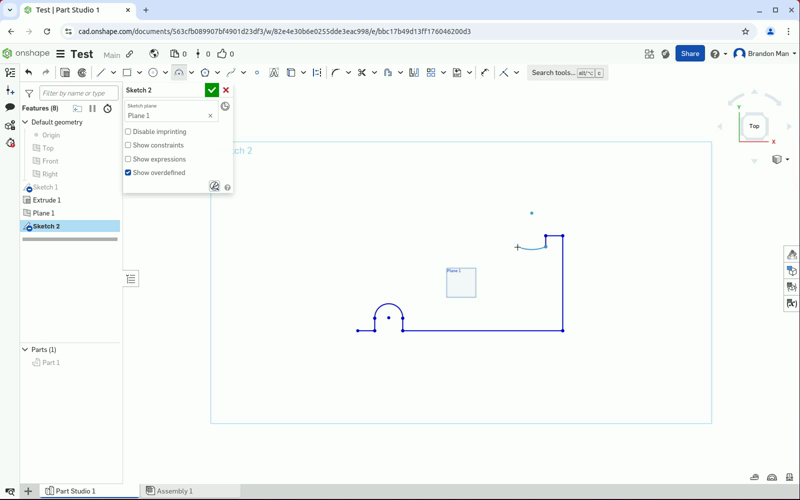
mouse_move(531, 260)
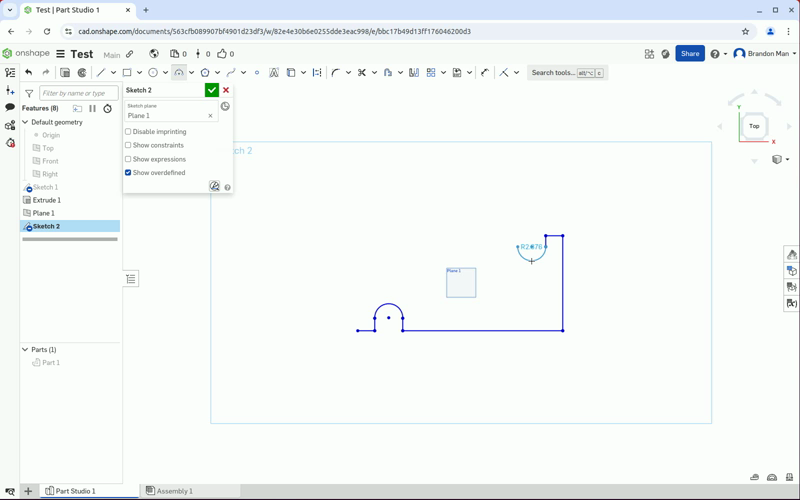
click(531, 260)
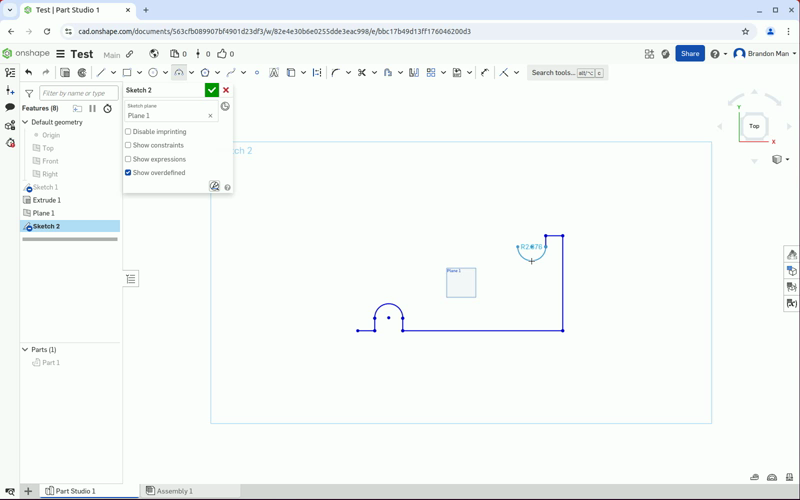
key_up(shift)
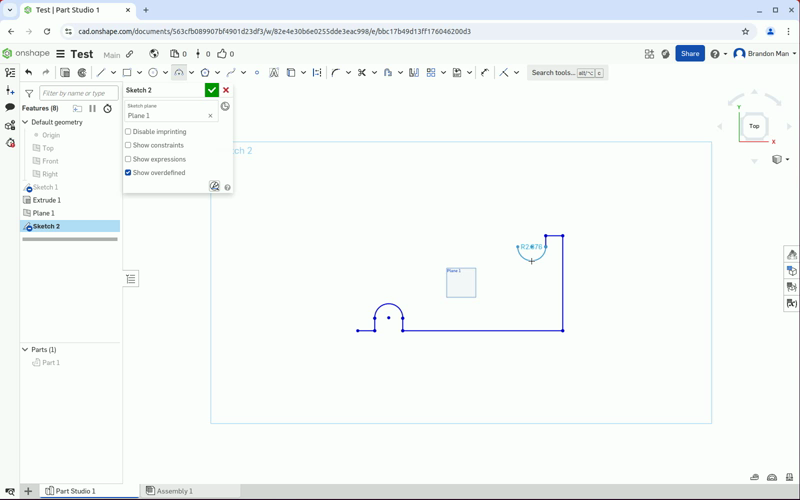
key(esc)
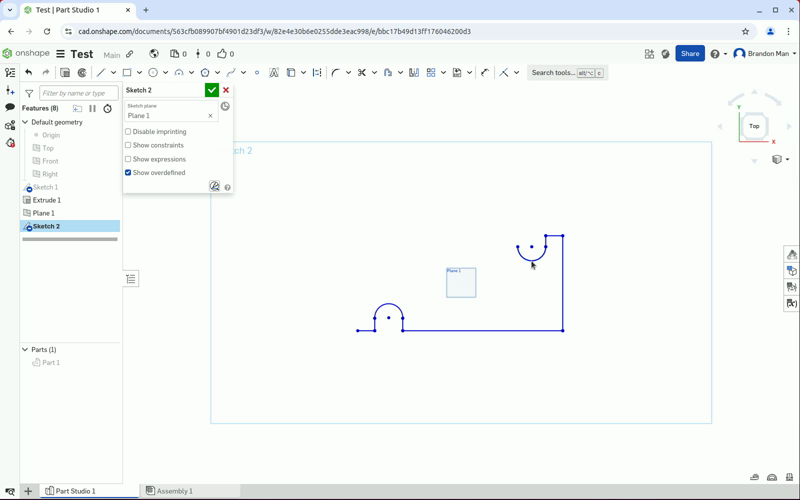
key(l)
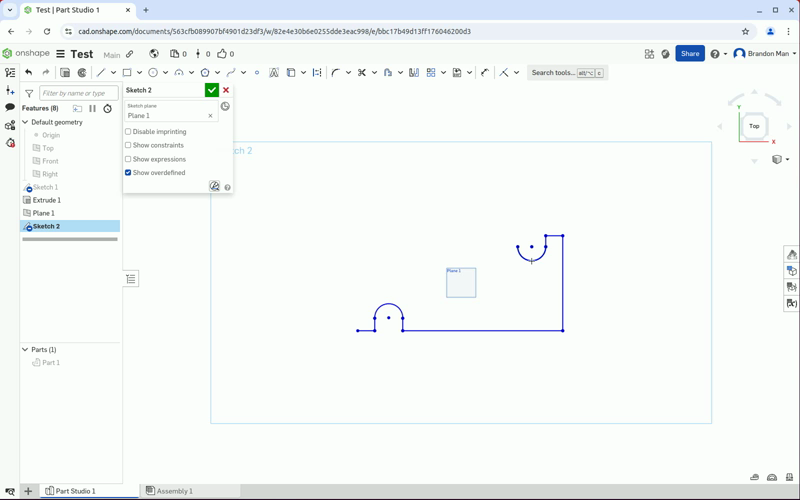
mouse_move(517, 246)
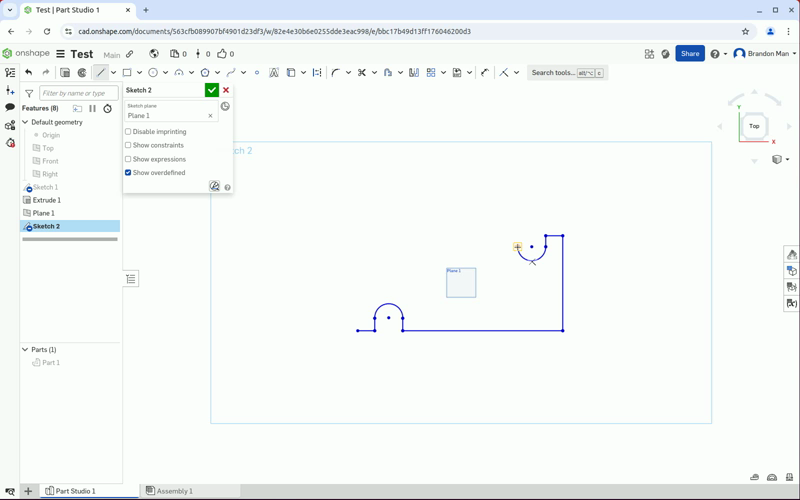
click(517, 246)
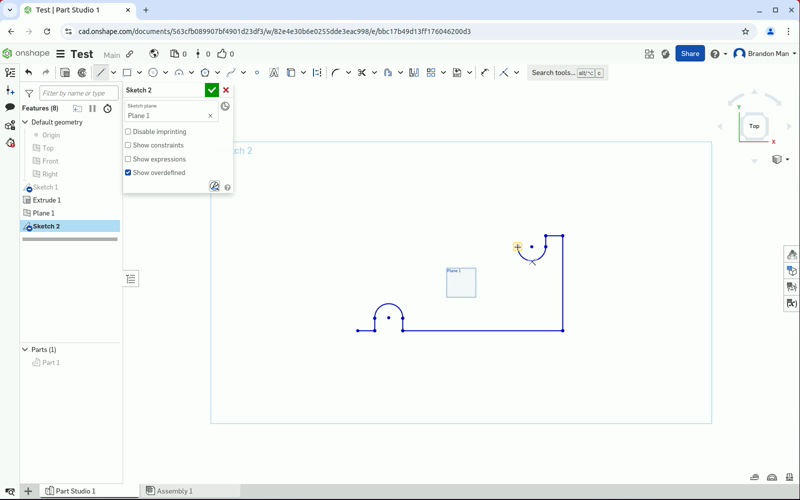
key_down(shift)
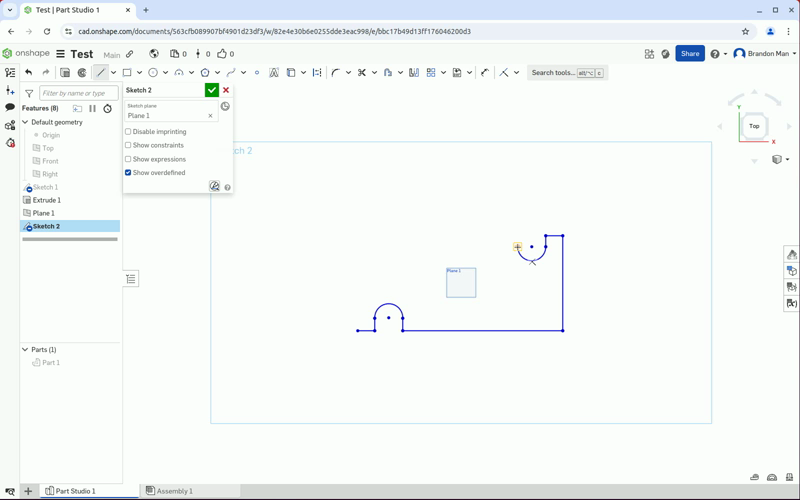
mouse_move(547, 246)
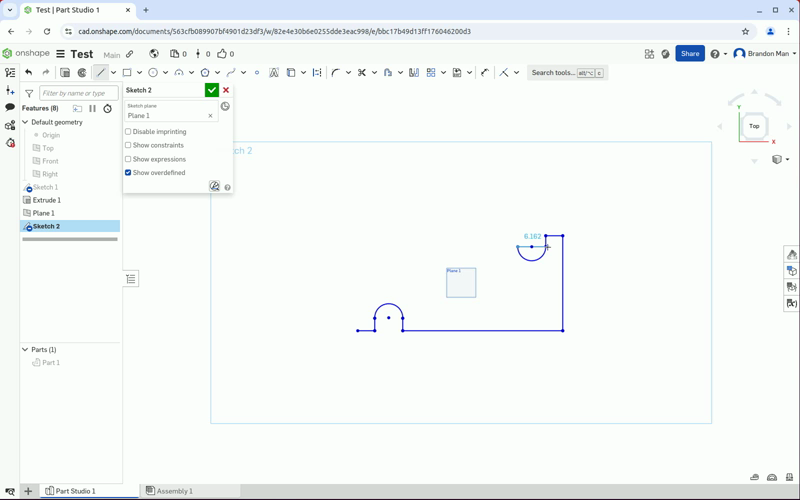
mouse_move(517, 235)
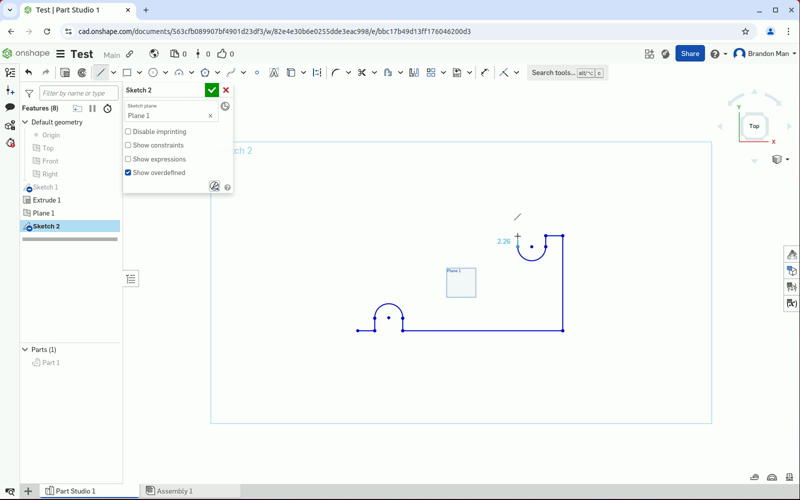
click(517, 235)
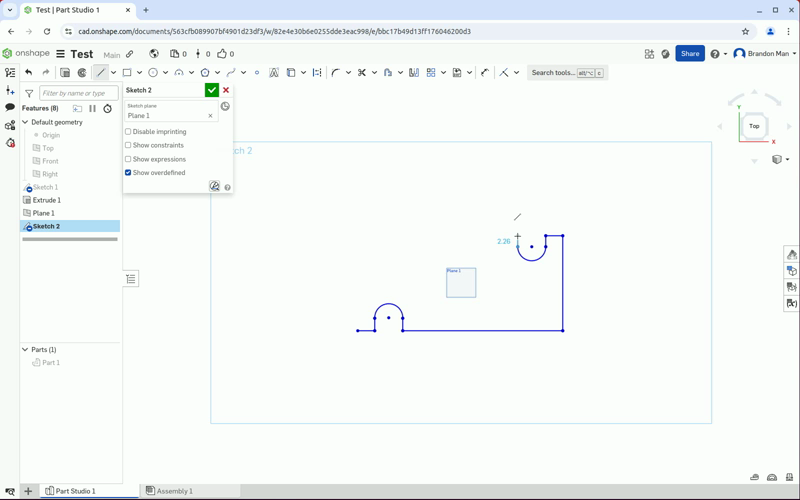
key_up(shift)
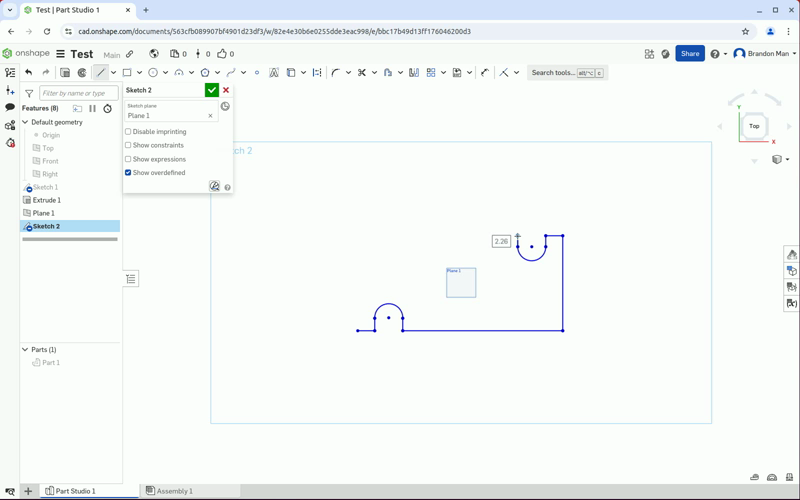
key_down(shift)
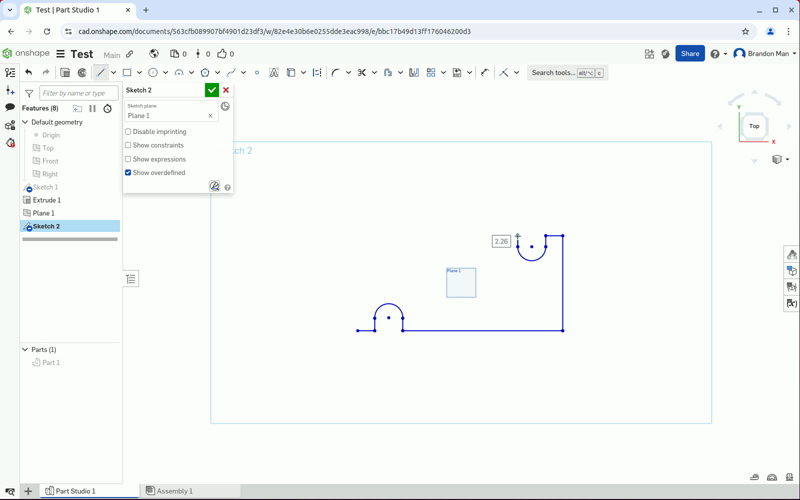
mouse_move(357, 235)
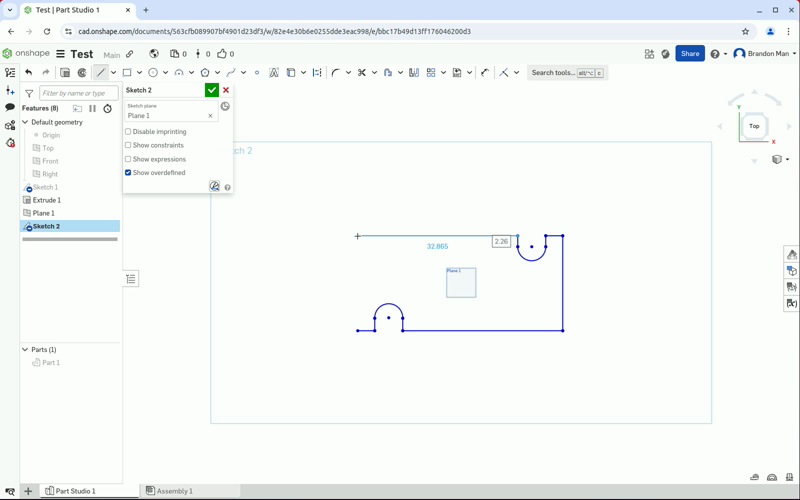
click(357, 235)
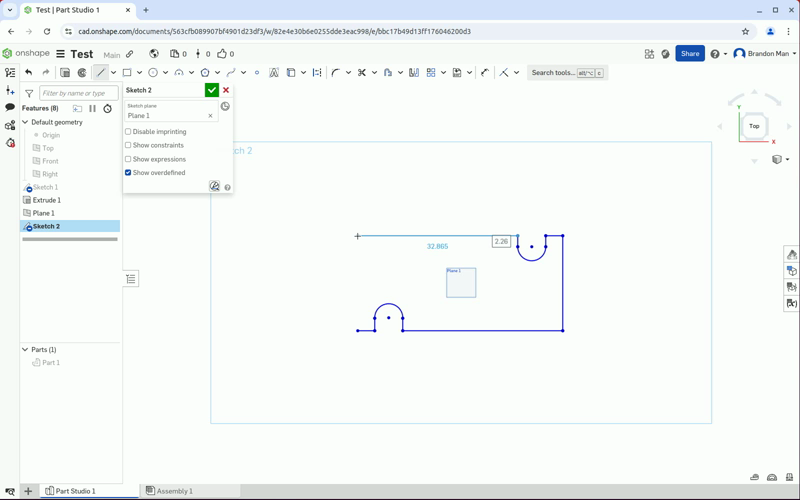
key_up(shift)
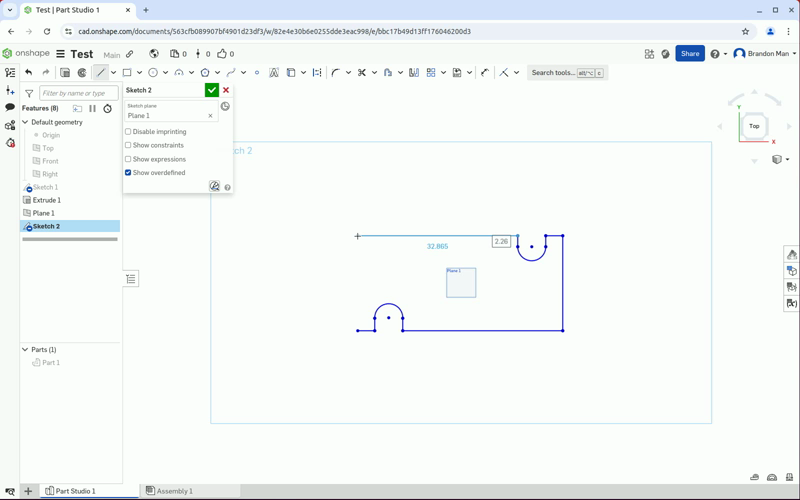
key_down(shift)
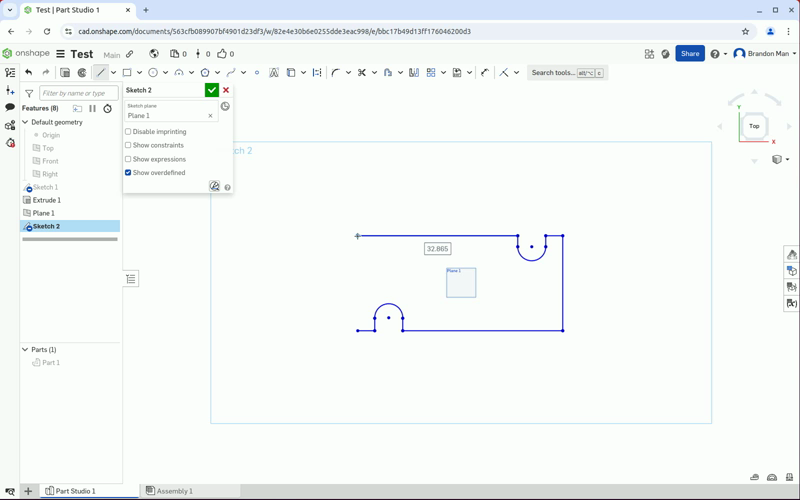
mouse_move(357, 330)
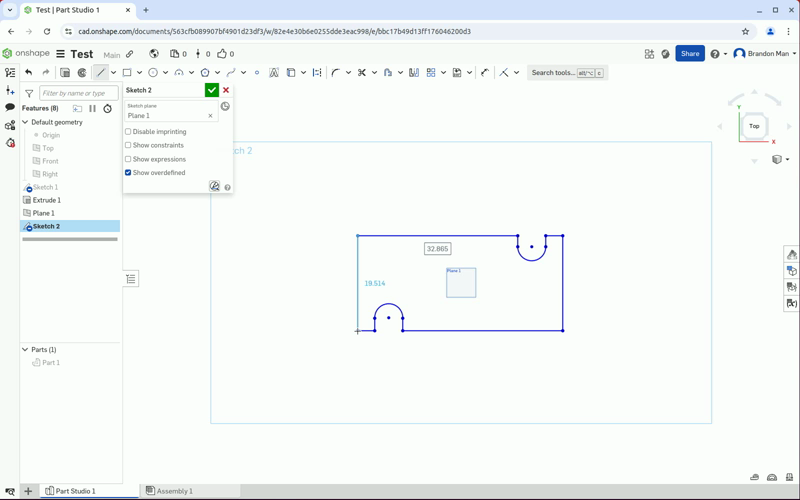
key_up(shift)
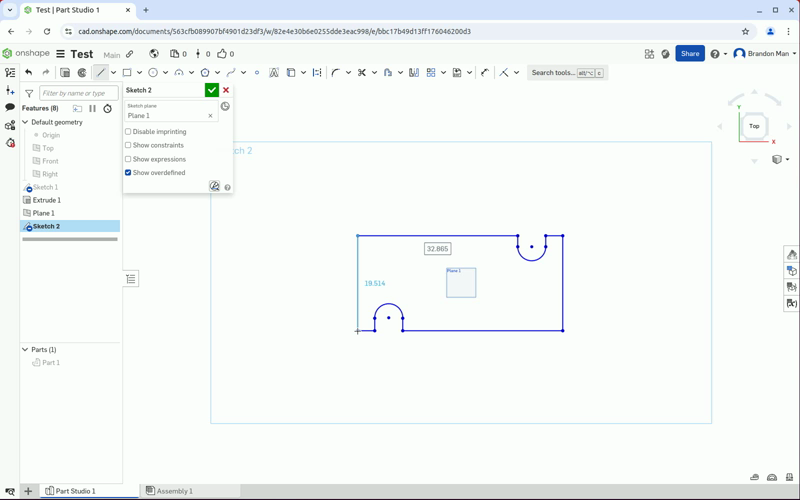
click(357, 330)
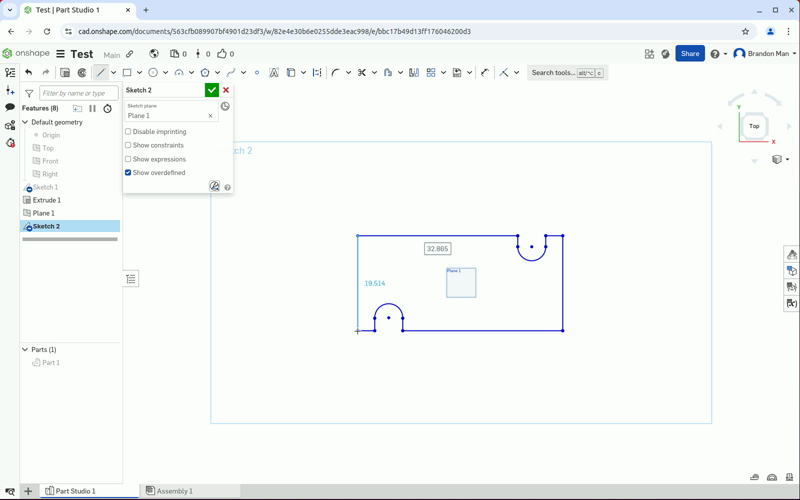
key(esc)
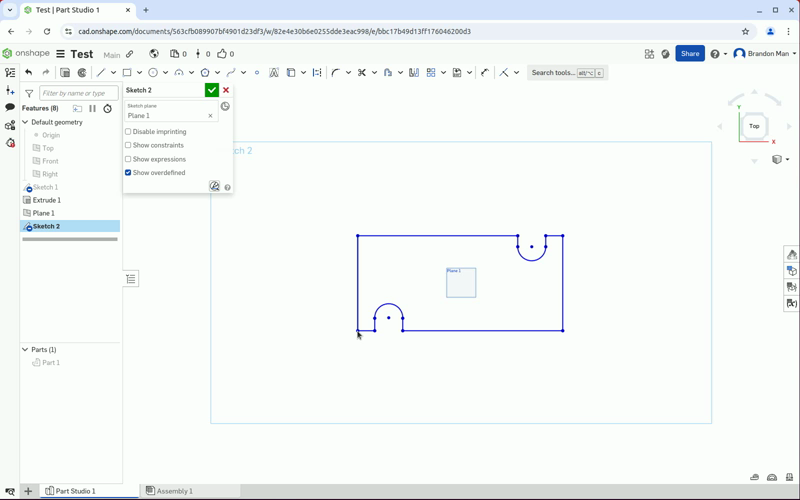
mouse_move(441, 287)
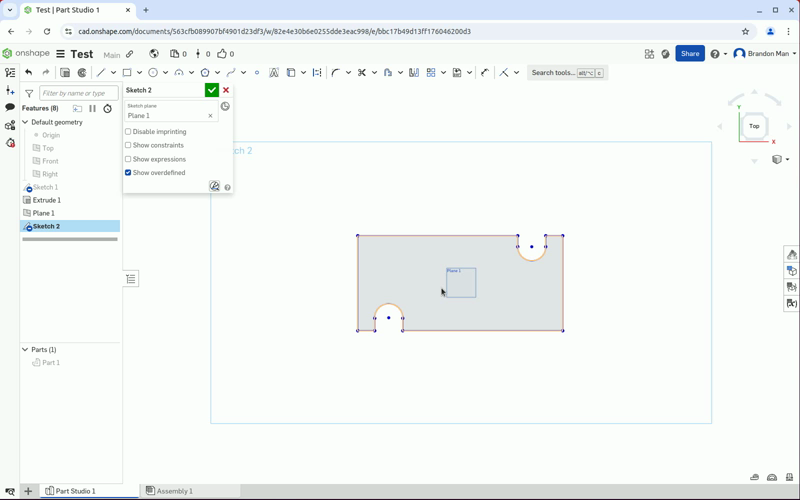
scroll(6)
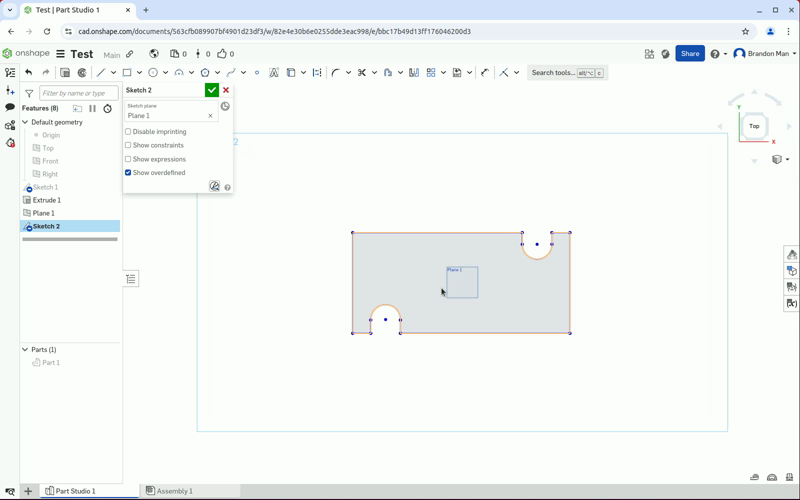
scroll(6)
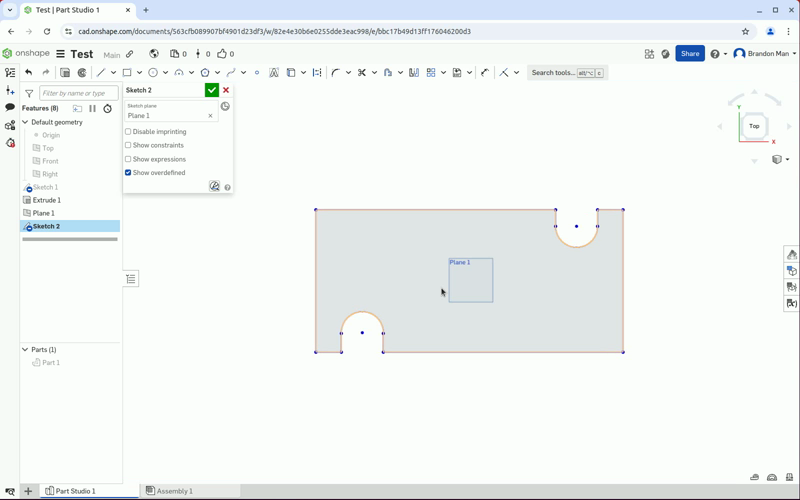
scroll(6)
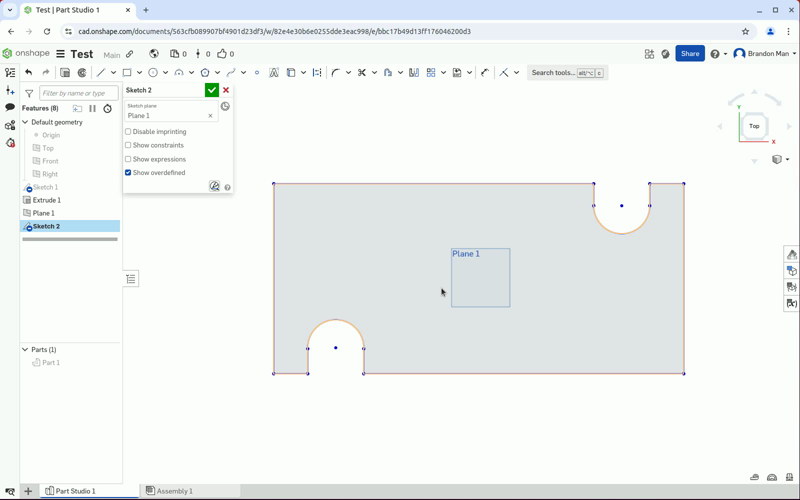
scroll(6)
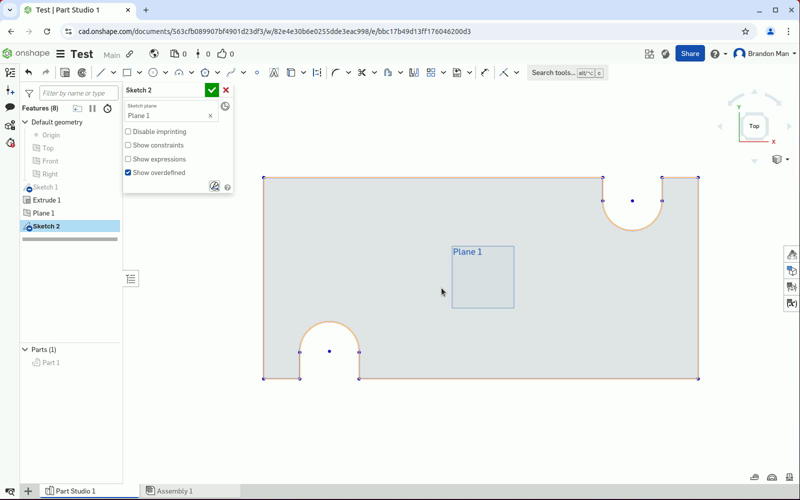
scroll(6)
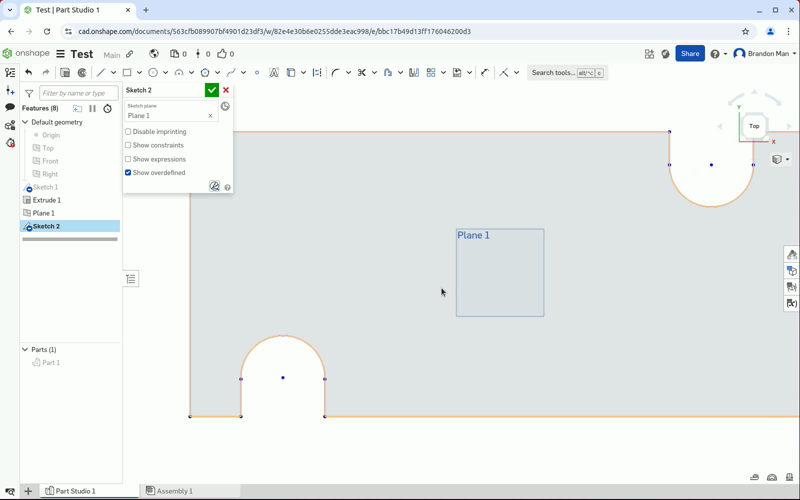
scroll(6)
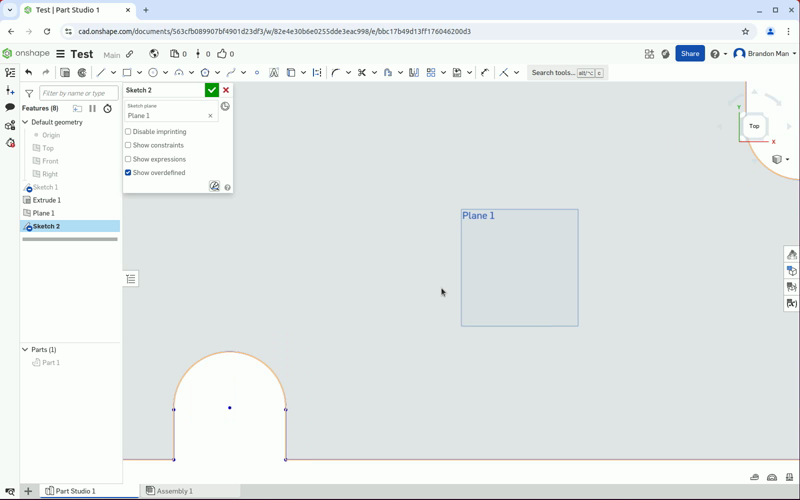
scroll(6)
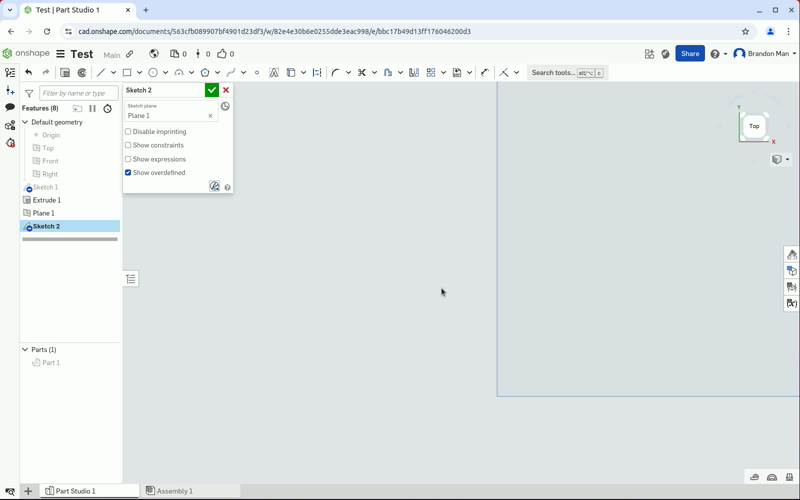
click(441, 287)
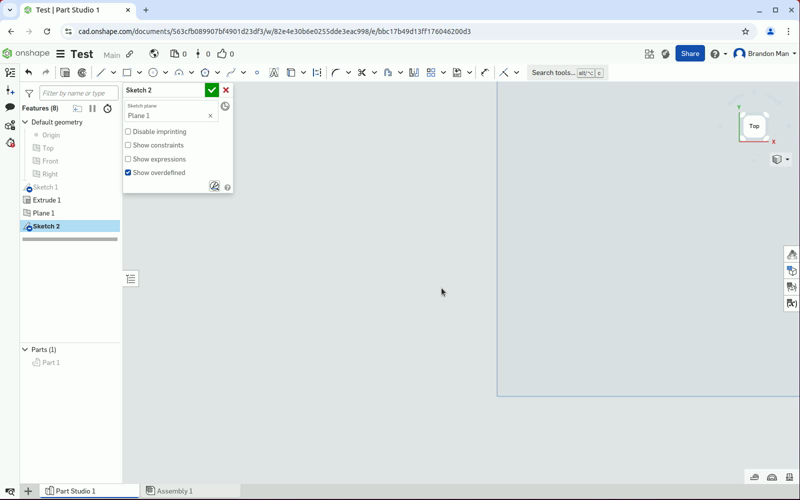
scroll(-6)
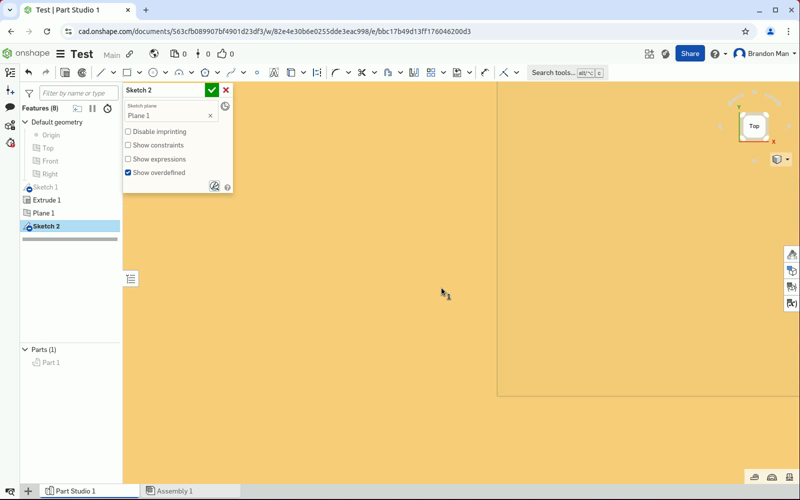
scroll(-6)
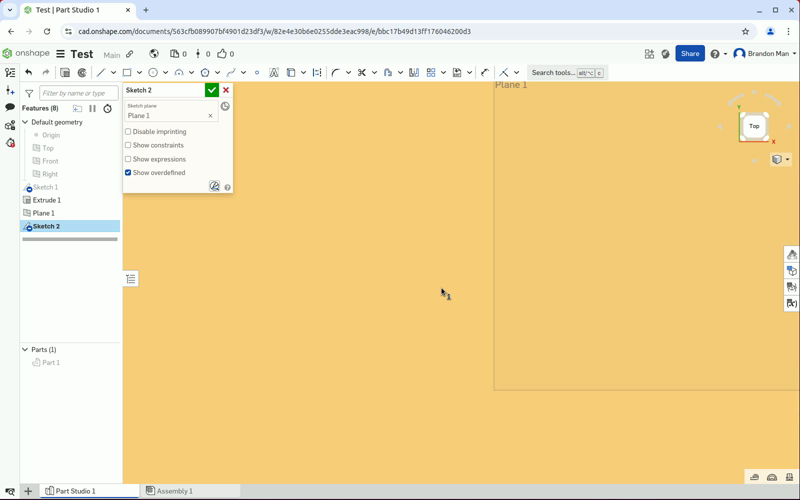
scroll(-6)
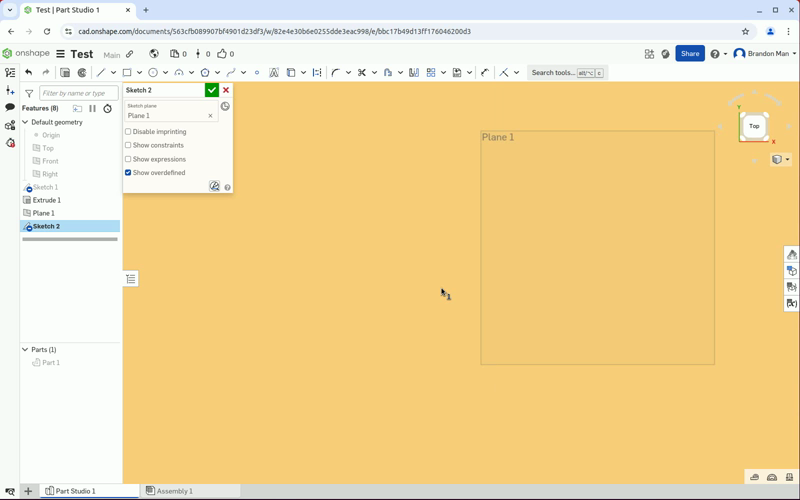
scroll(-6)
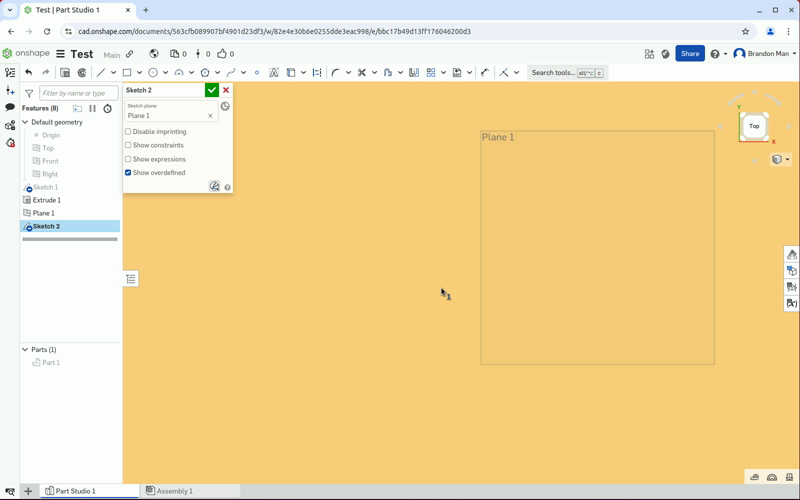
scroll(-6)
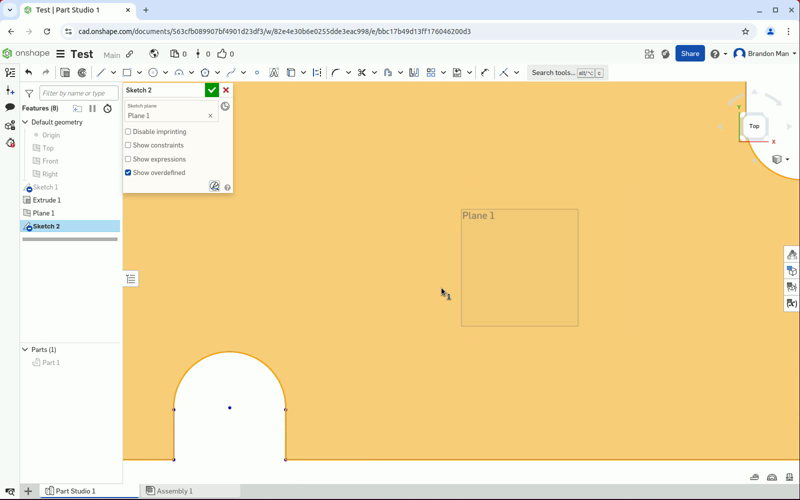
scroll(-6)
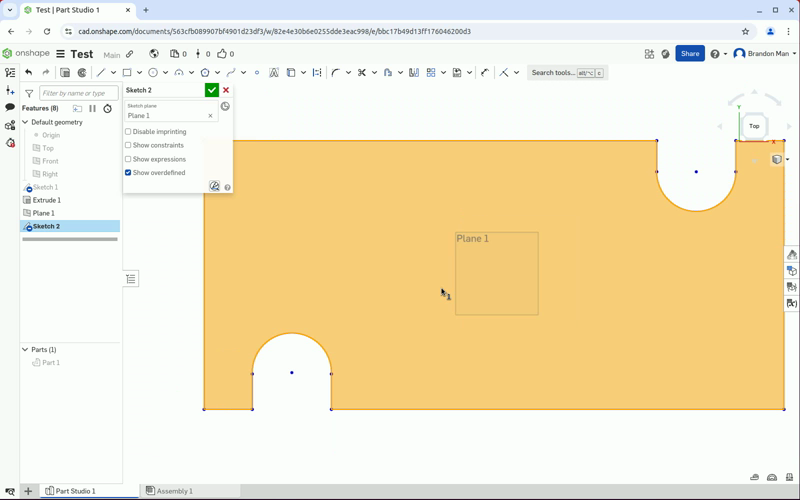
scroll(-6)
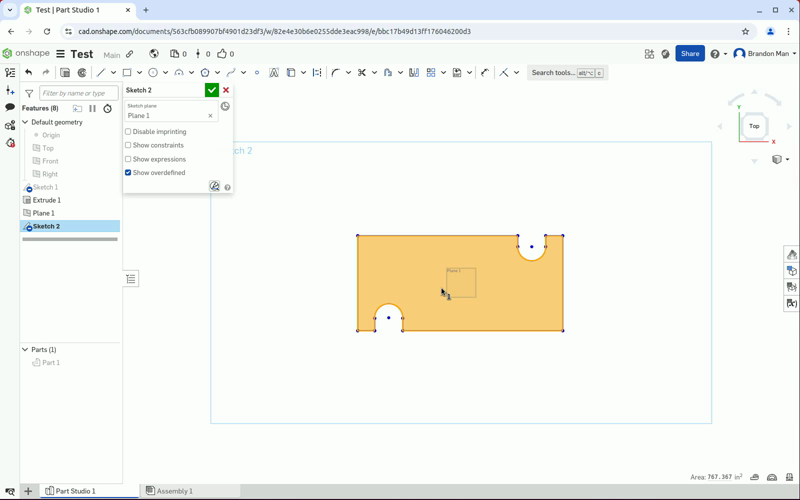
mouse_move(73, 352)
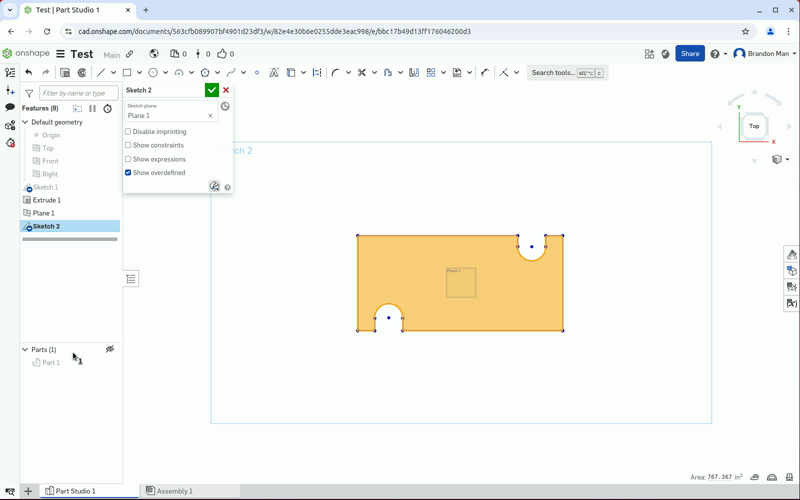
key(shift+y)
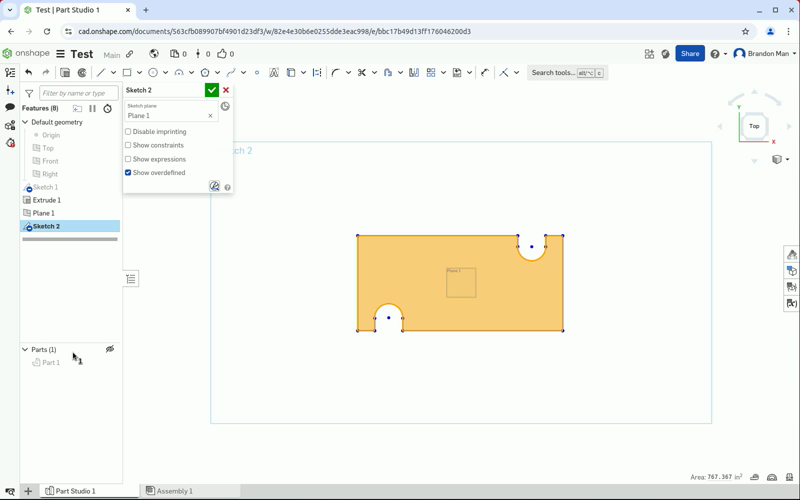
key(shift+e)
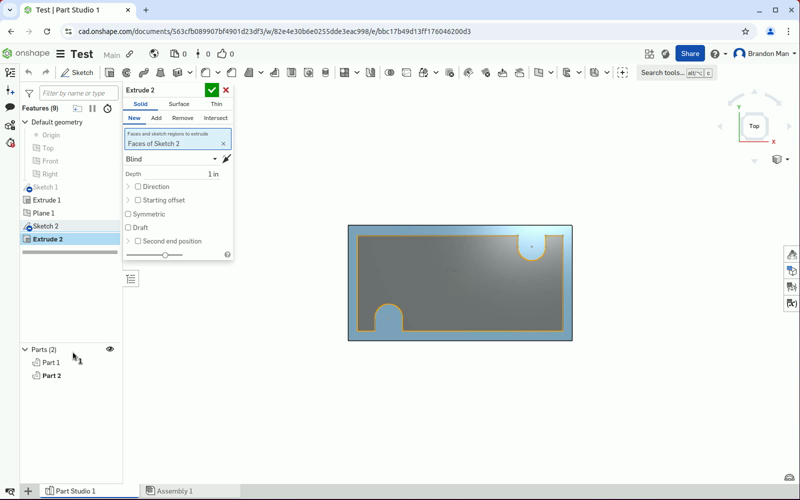
mouse_move(143, 106)
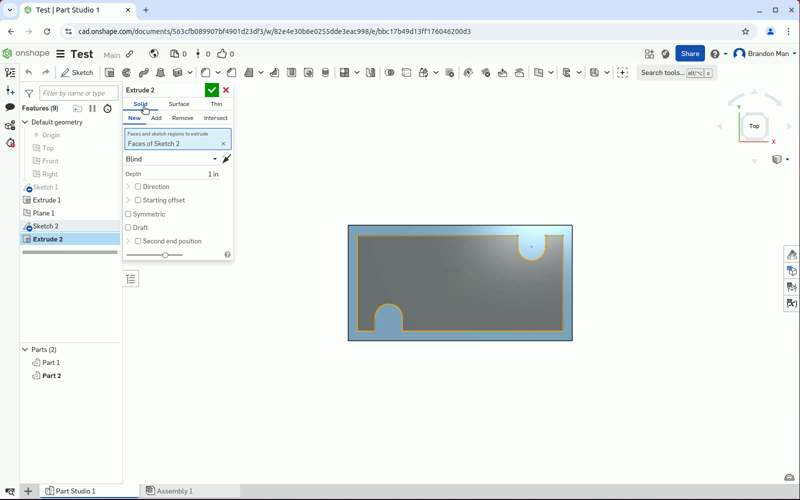
click(143, 106)
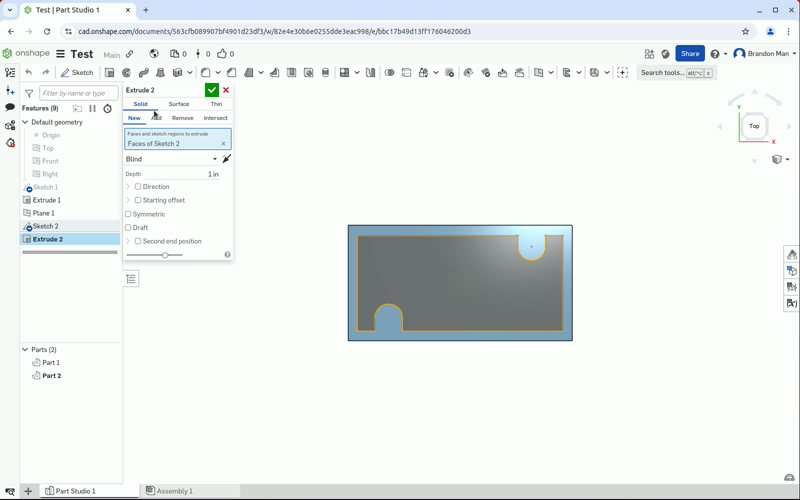
mouse_move(186, 120)
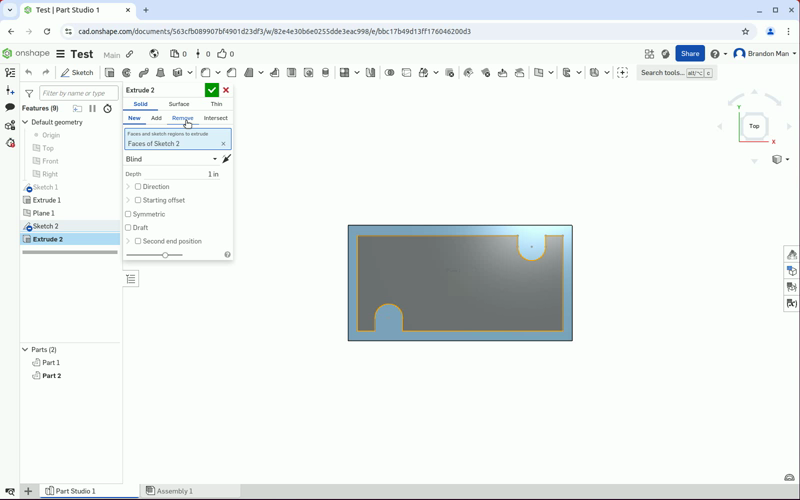
click(186, 120)
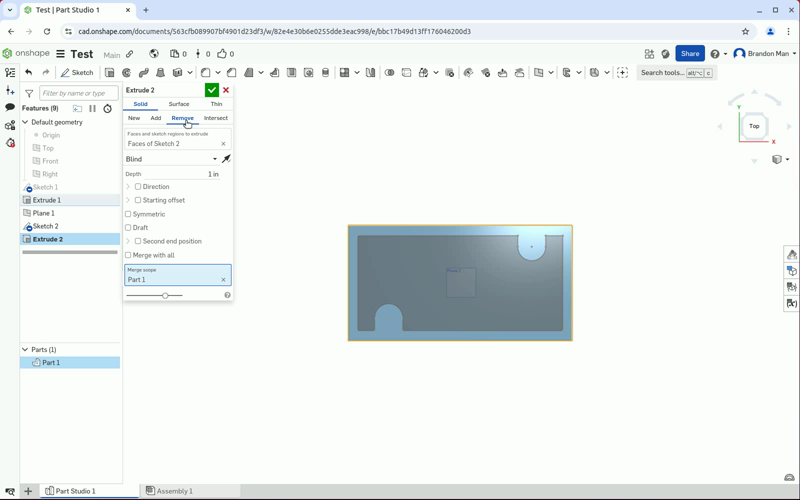
key(tab, 4)
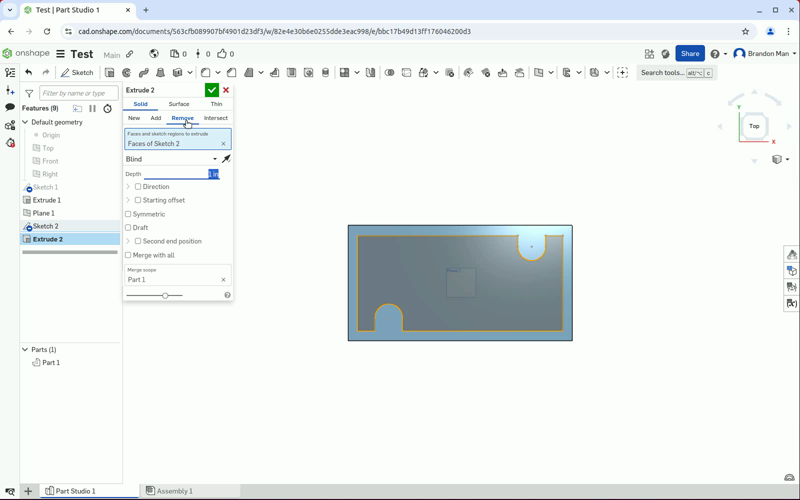
text(12.758)
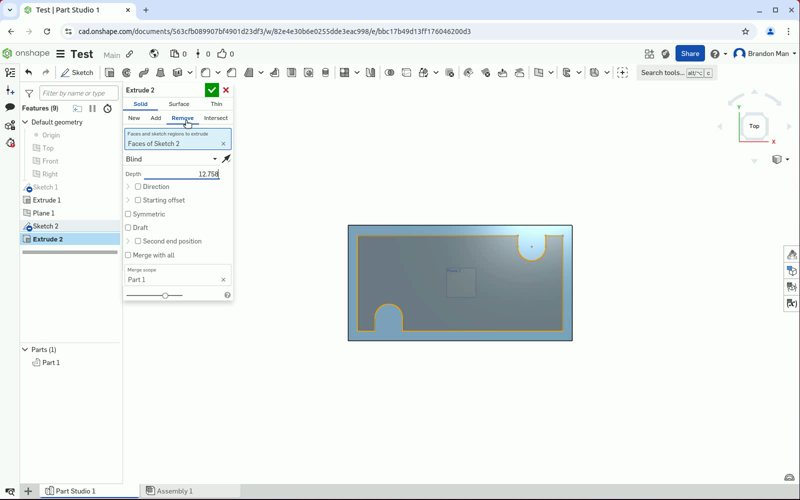
key(tab, 6)
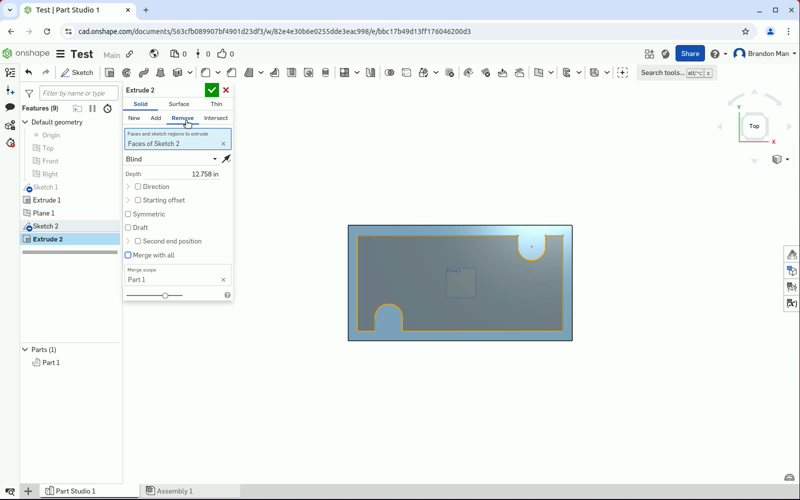
key(space)
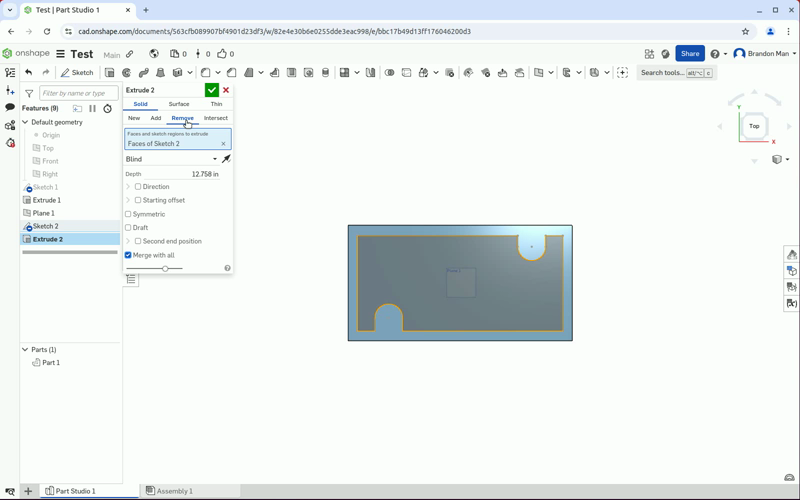
key(enter)
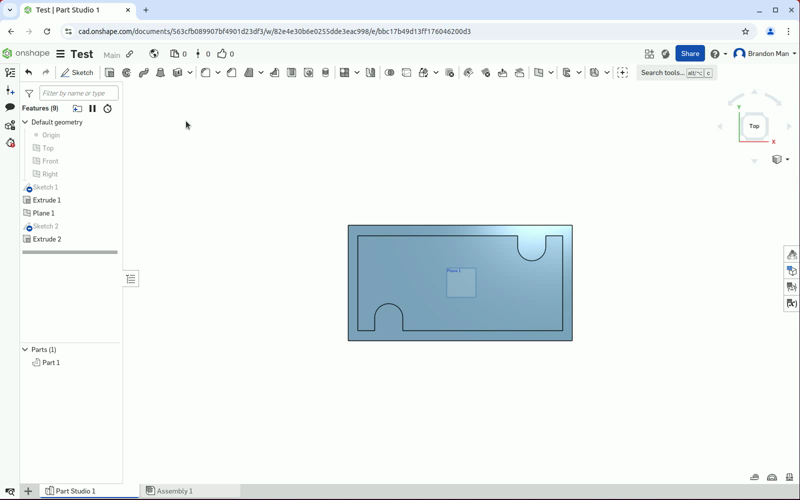
key(shift+h)
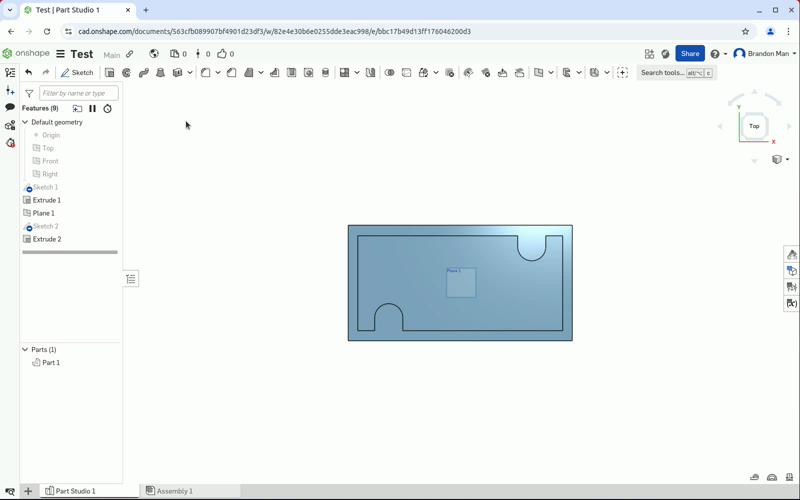
key(shift+h)
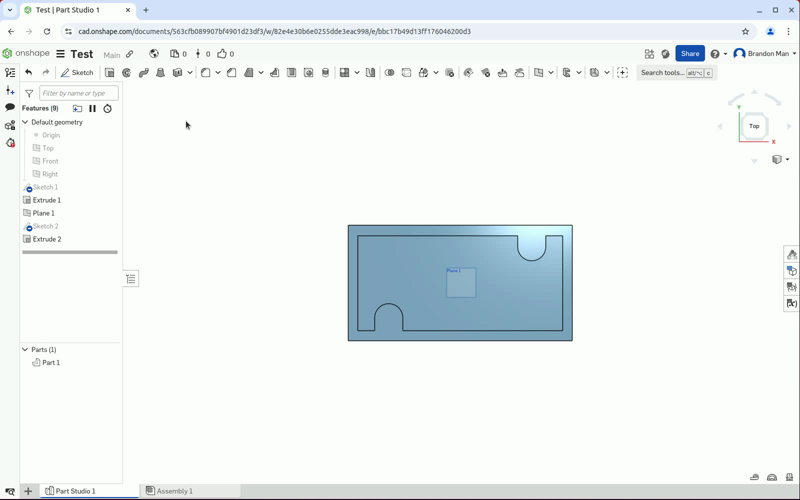
mouse_move(73, 189)
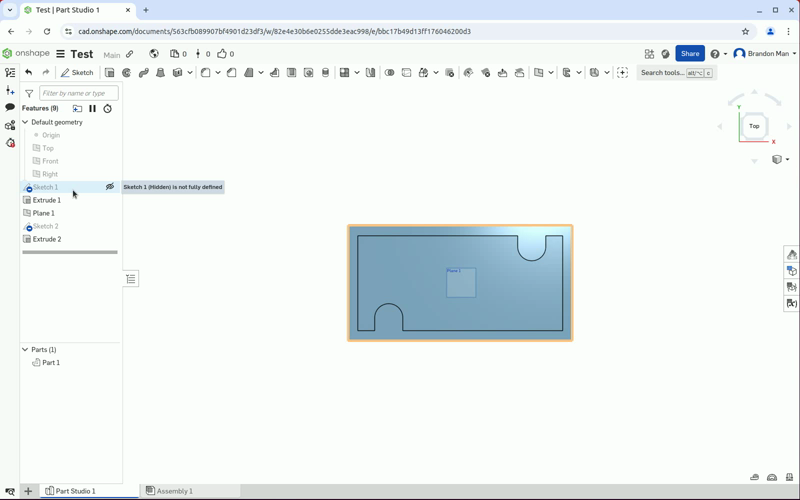
click(73, 189)
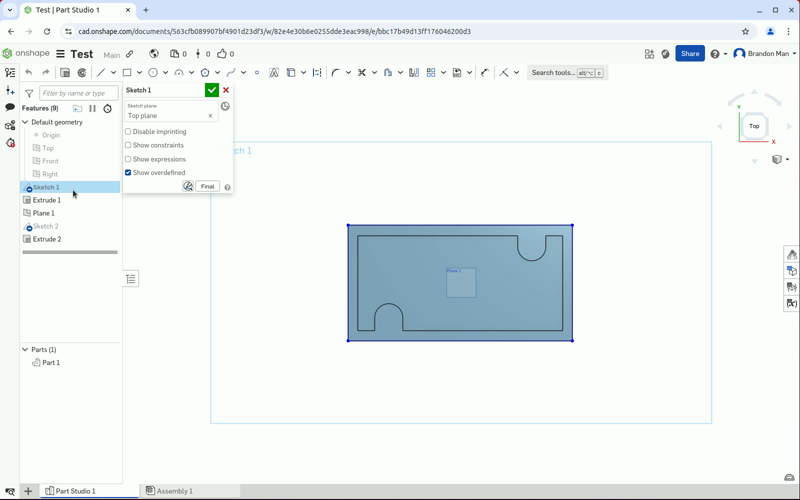
mouse_move(229, 92)
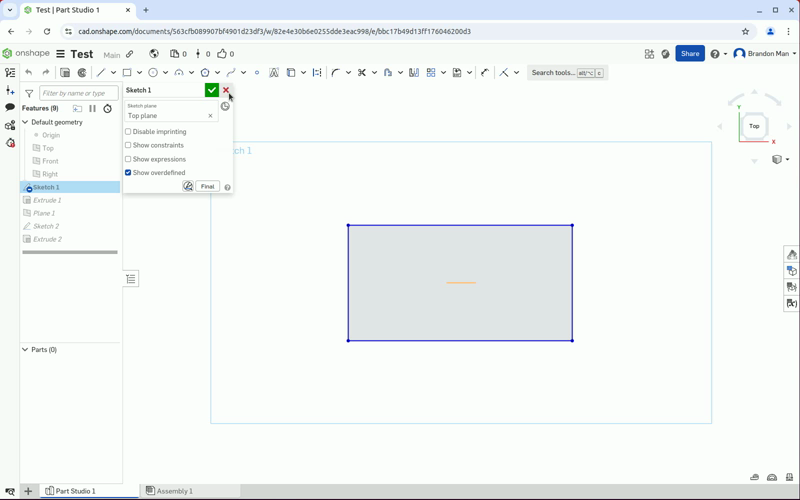
click(229, 92)
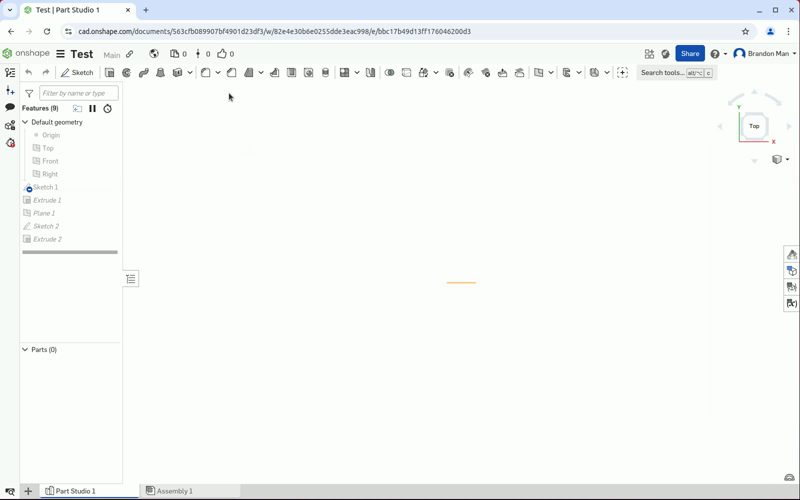
key(shift+s)
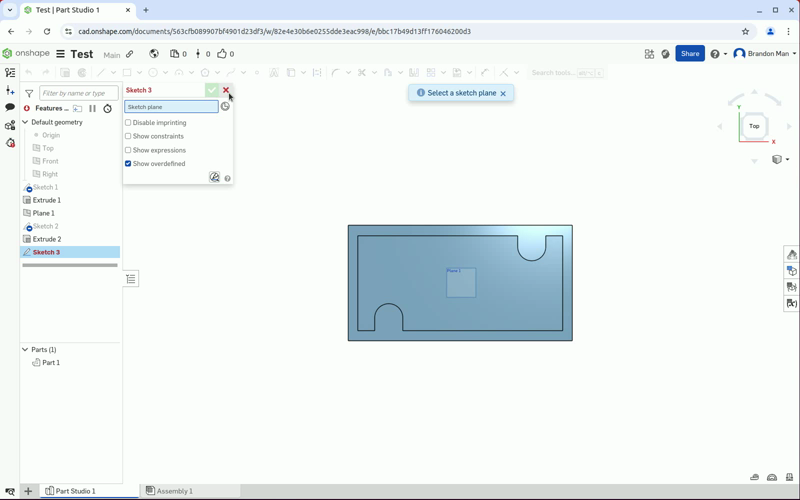
mouse_move(73, 215)
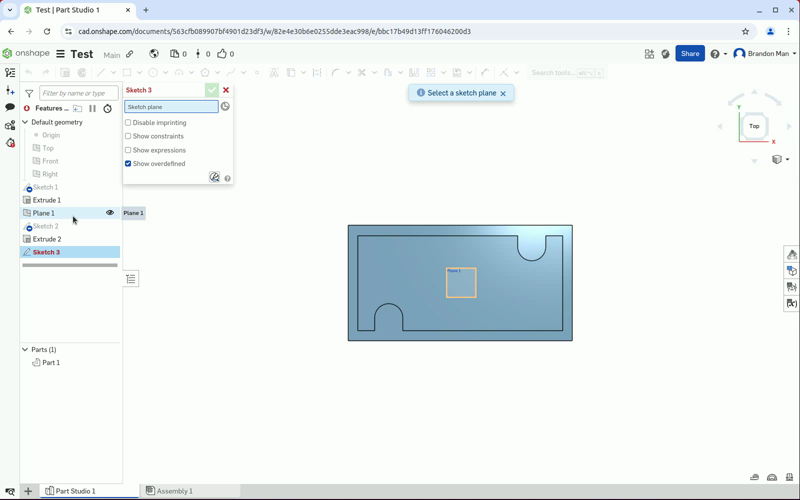
click(73, 215)
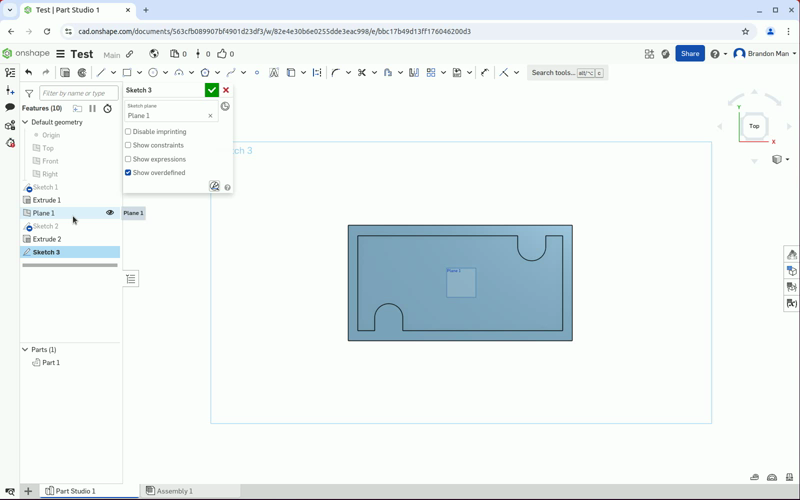
mouse_move(73, 352)
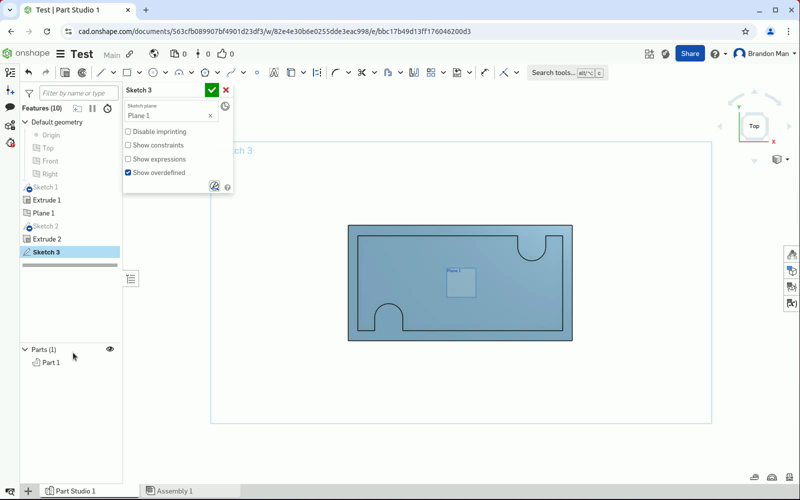
key(y)
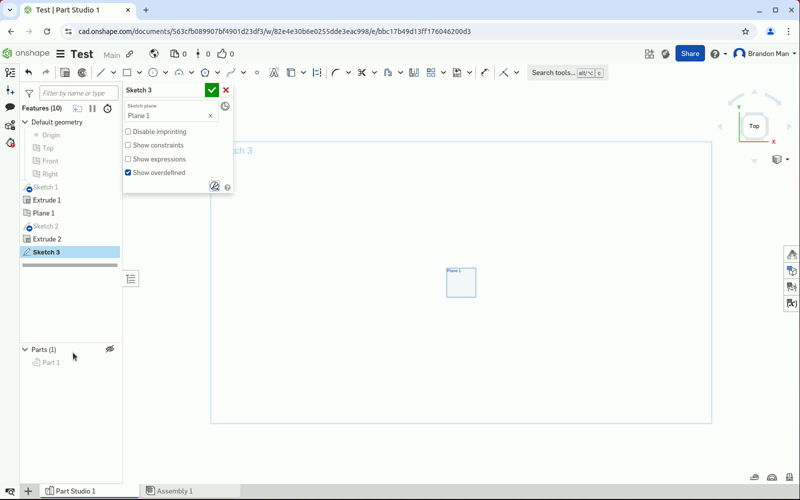
key(c)
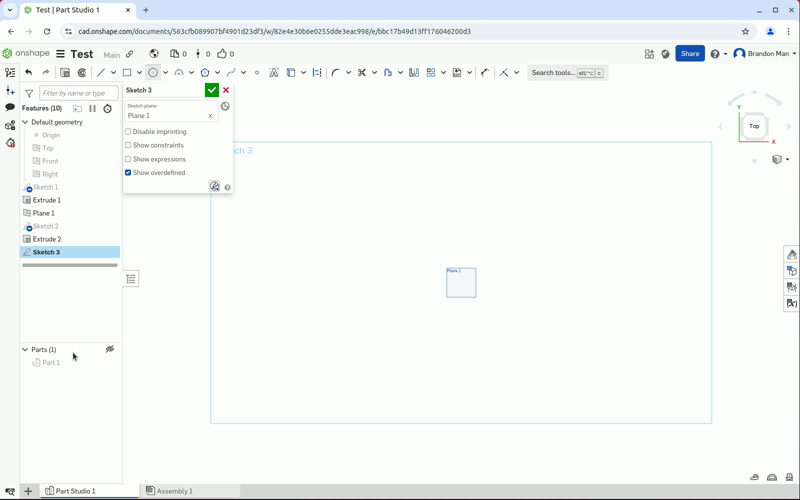
key_down(shift)
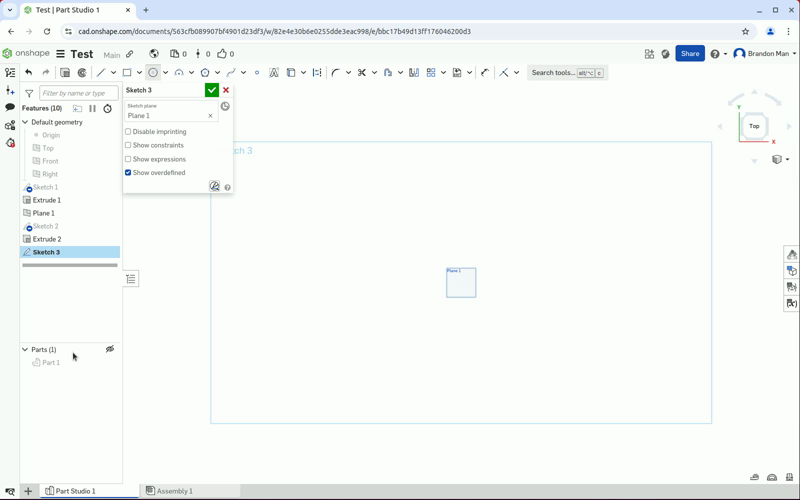
mouse_move(532, 246)
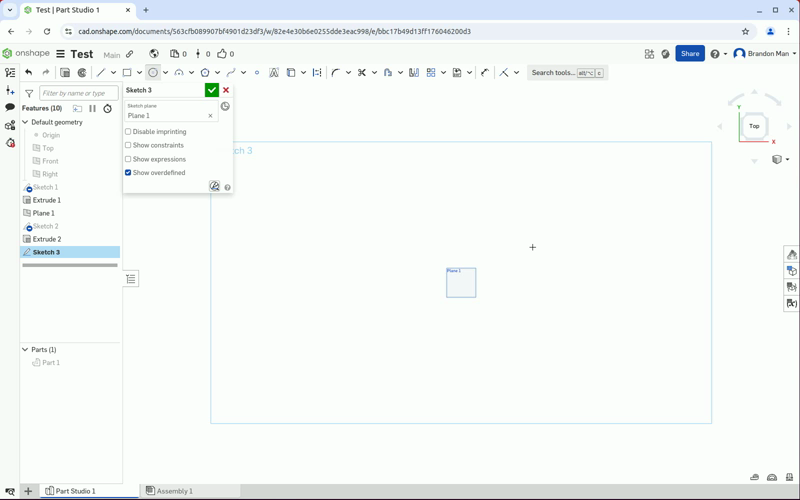
click(532, 246)
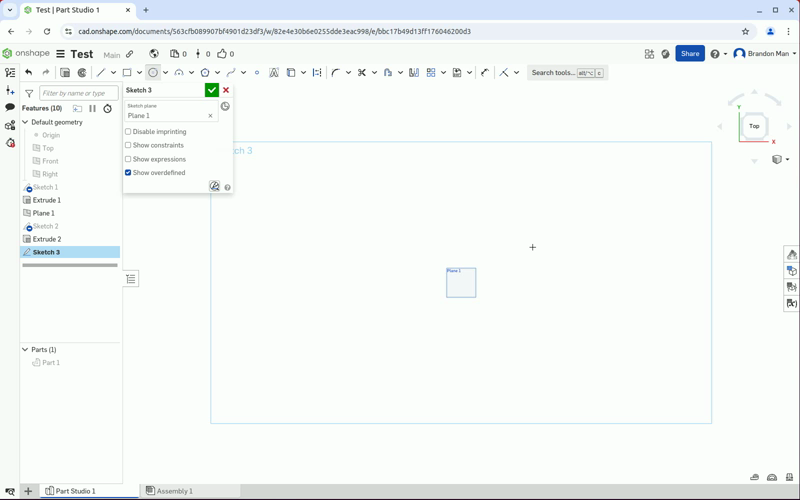
key_up(shift)
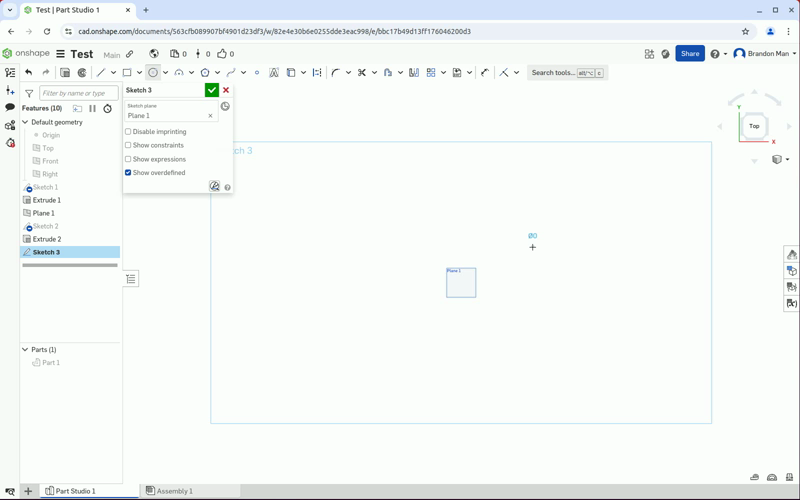
mouse_move(537, 246)
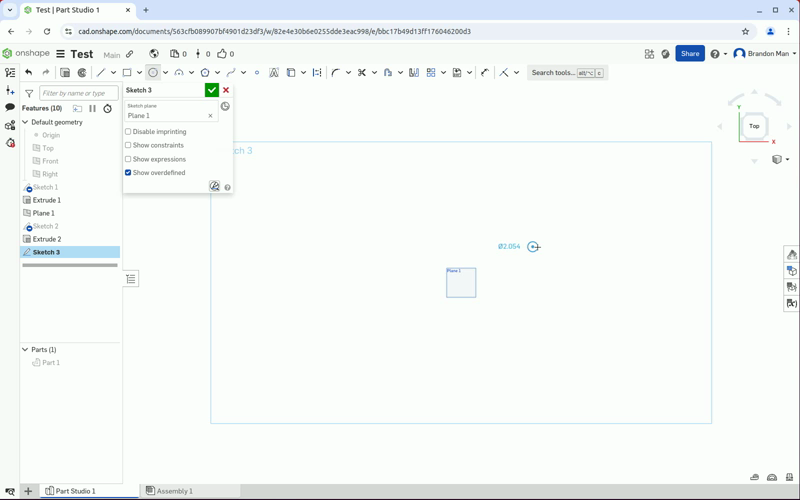
click(537, 246)
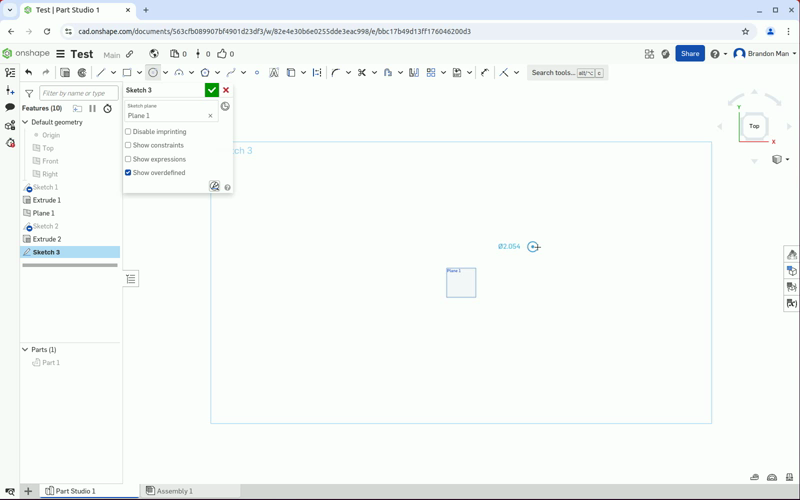
key(esc)
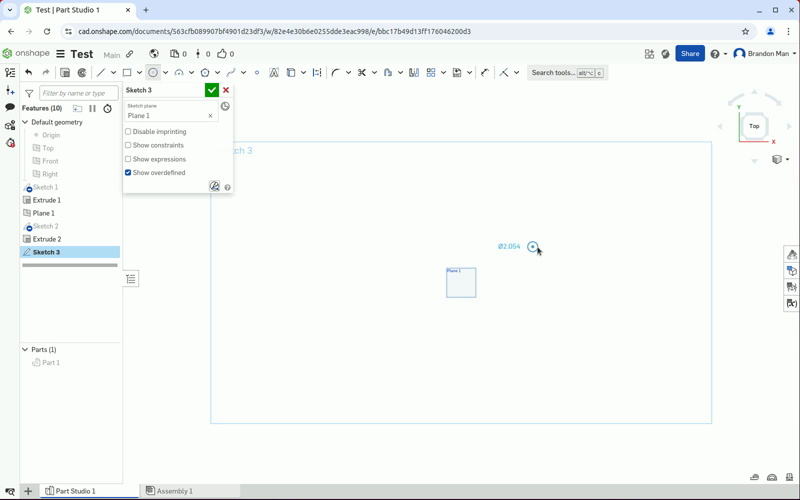
mouse_move(529, 243)
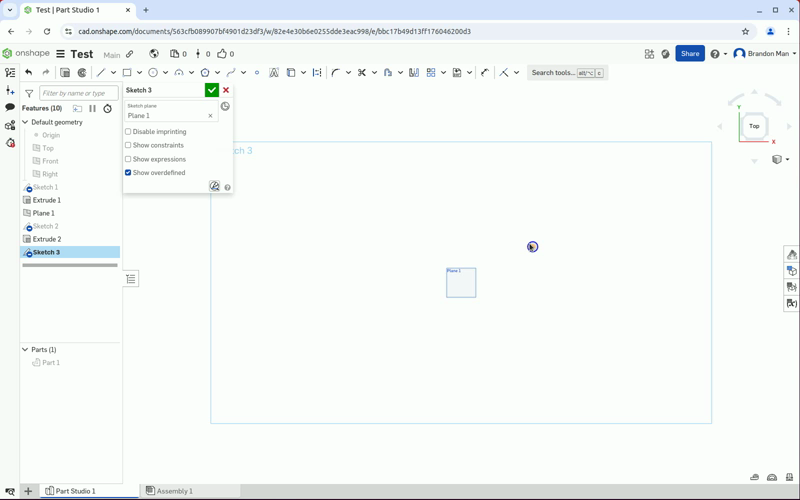
scroll(6)
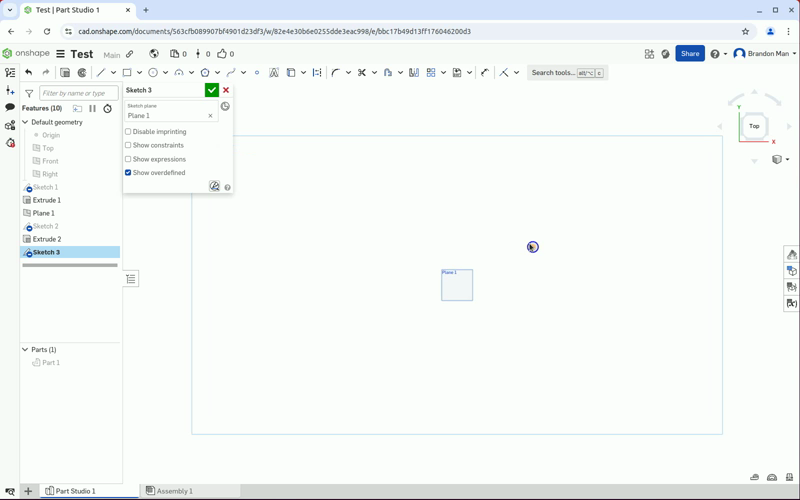
scroll(6)
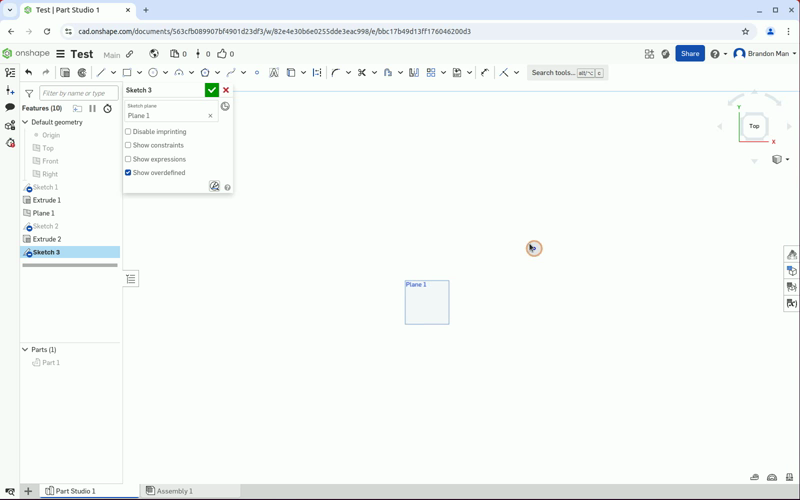
scroll(6)
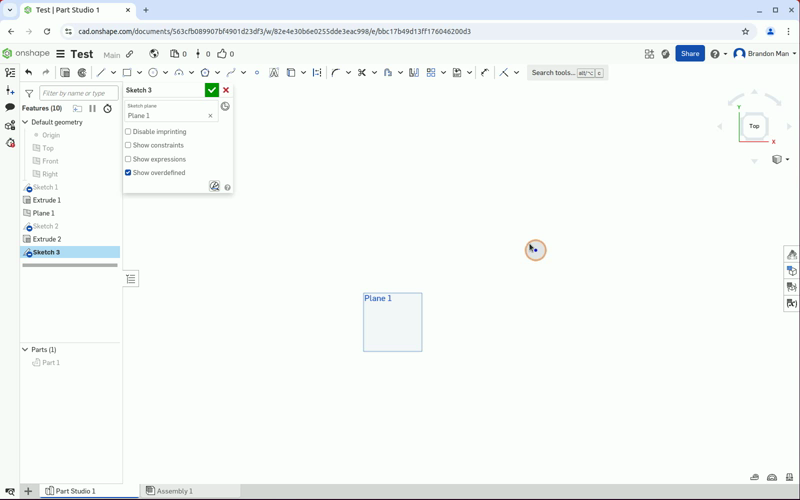
scroll(6)
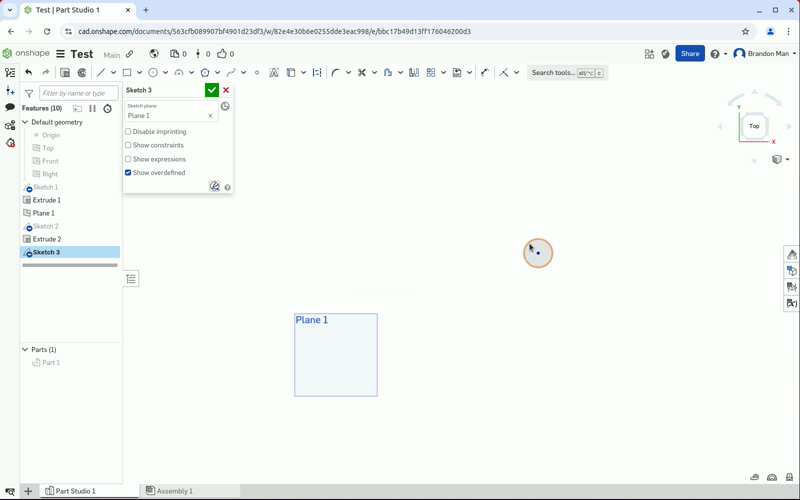
scroll(6)
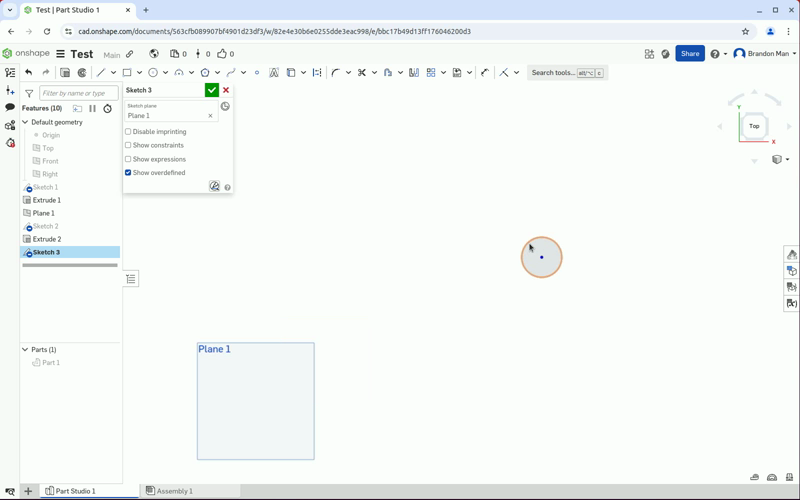
scroll(6)
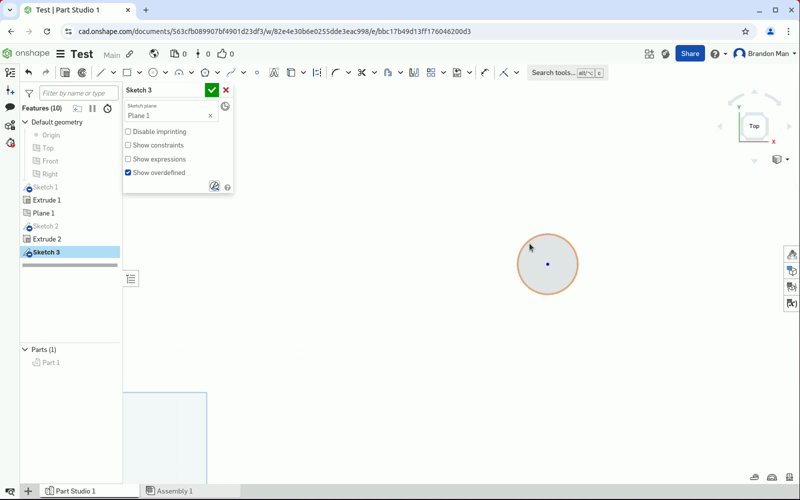
scroll(6)
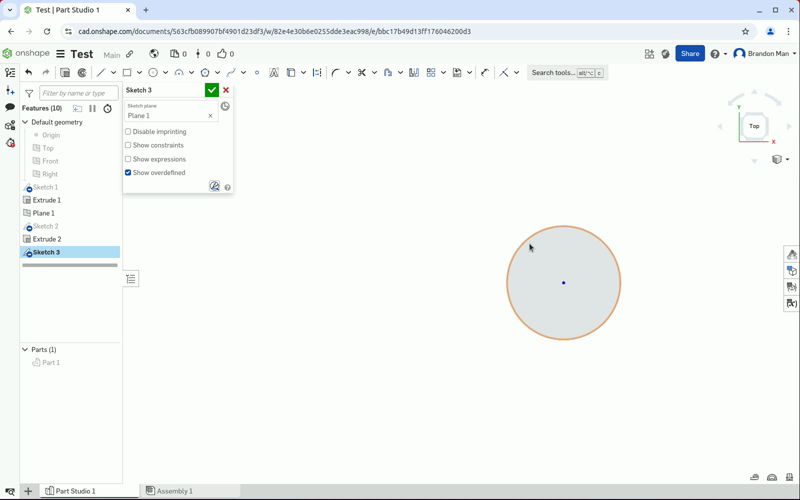
click(529, 243)
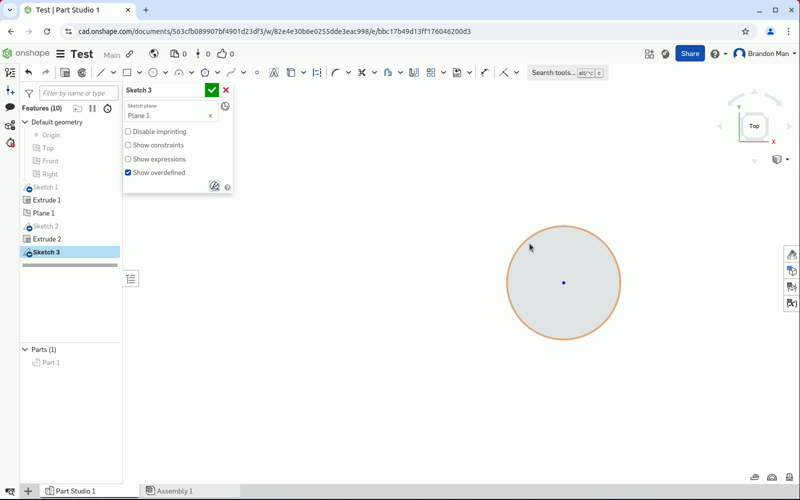
scroll(-6)
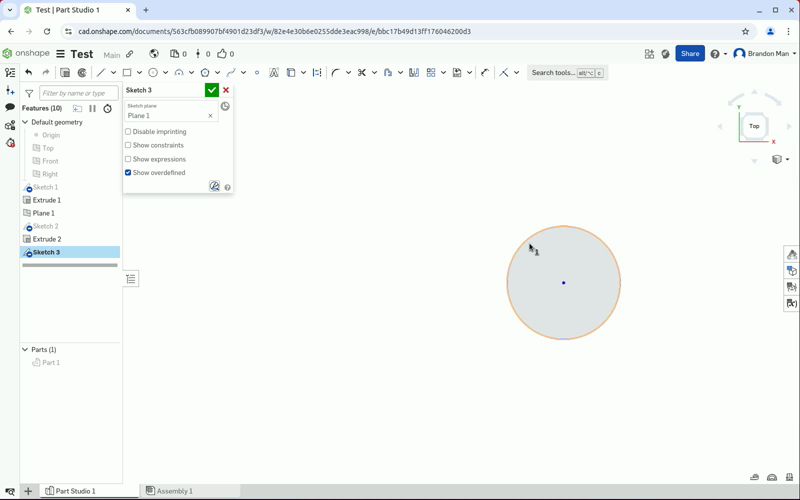
scroll(-6)
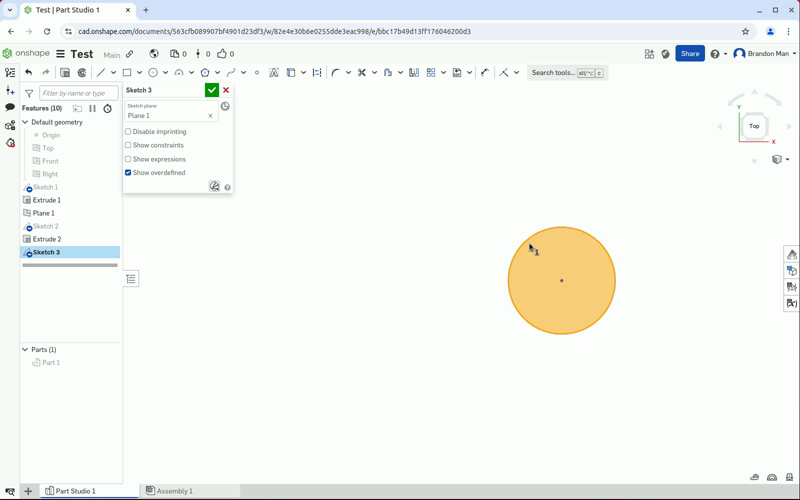
scroll(-6)
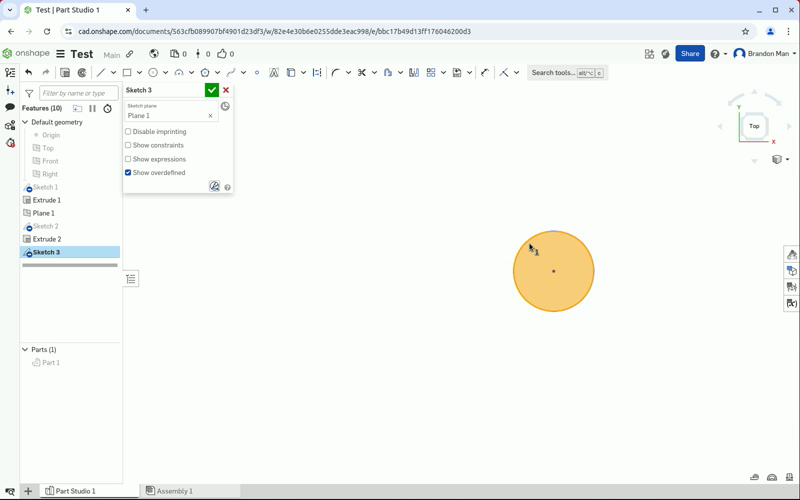
scroll(-6)
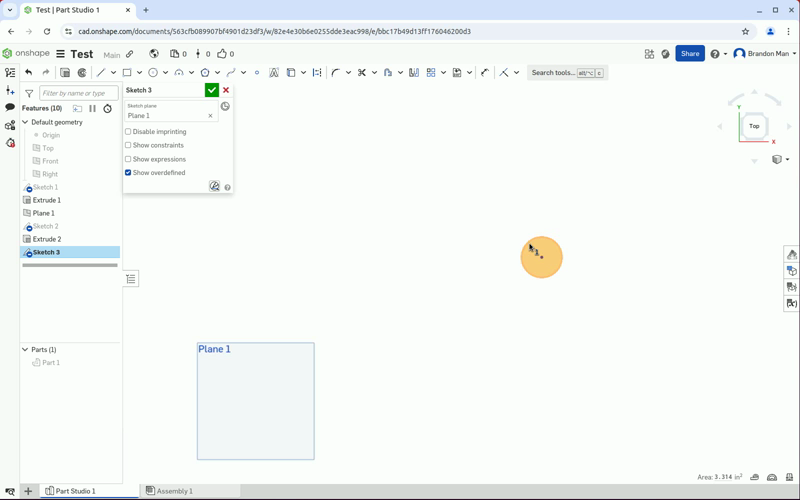
scroll(-6)
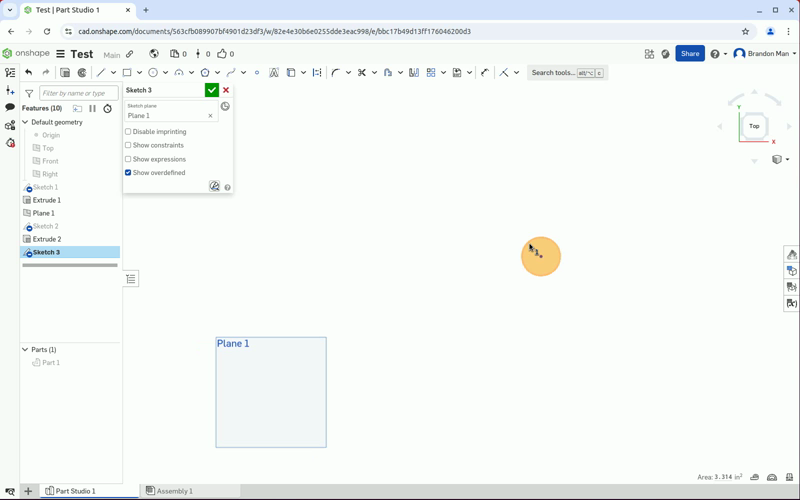
scroll(-6)
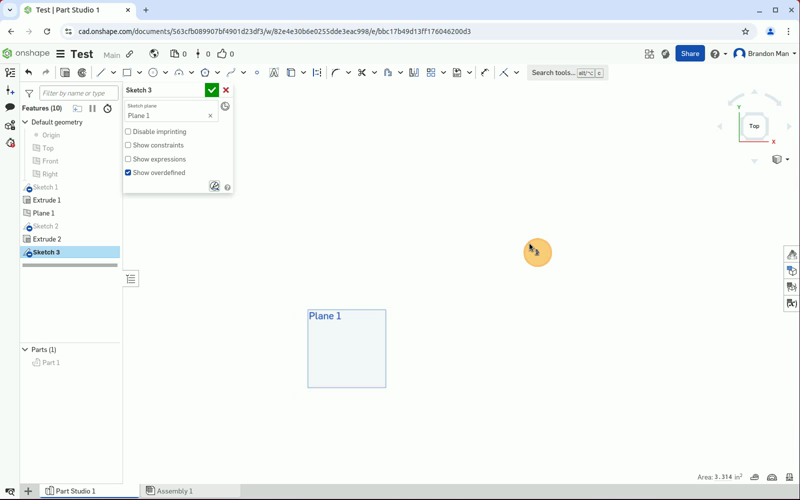
scroll(-6)
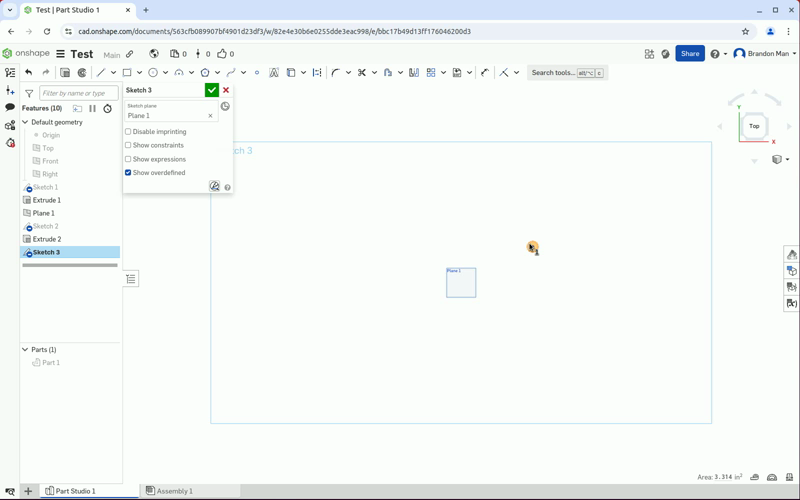
mouse_move(73, 352)
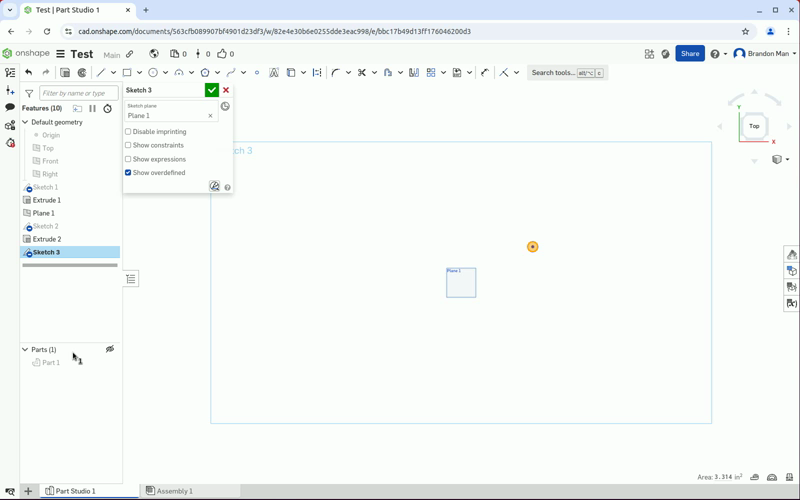
key(shift+y)
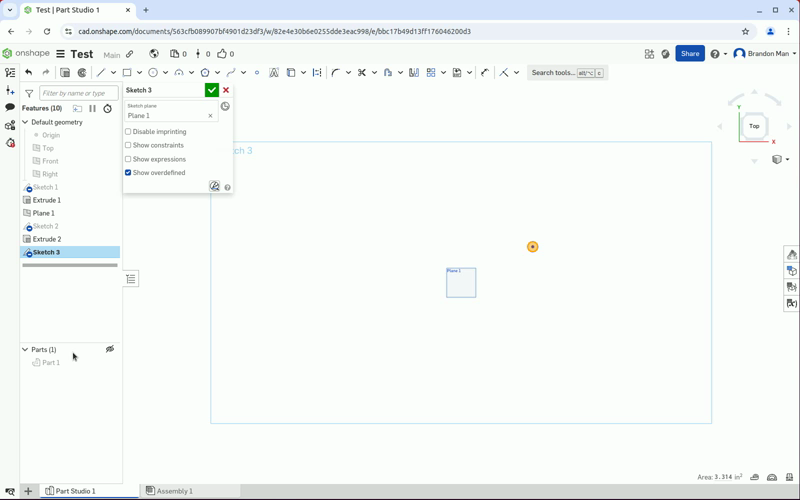
key(shift+e)
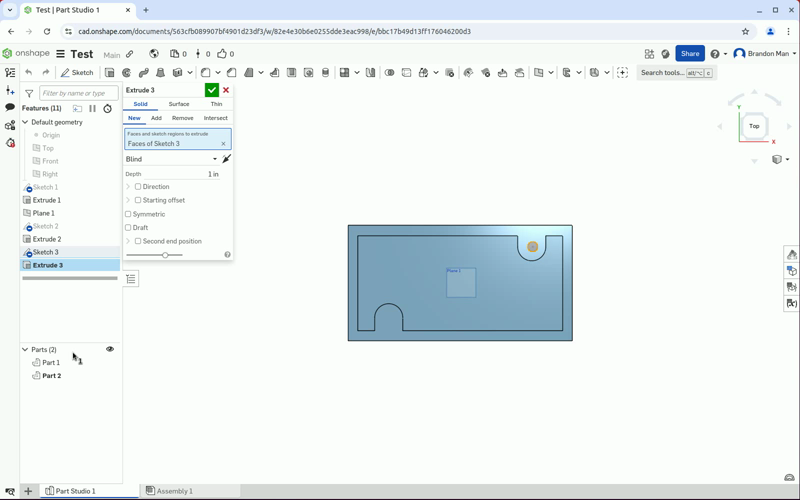
mouse_move(143, 106)
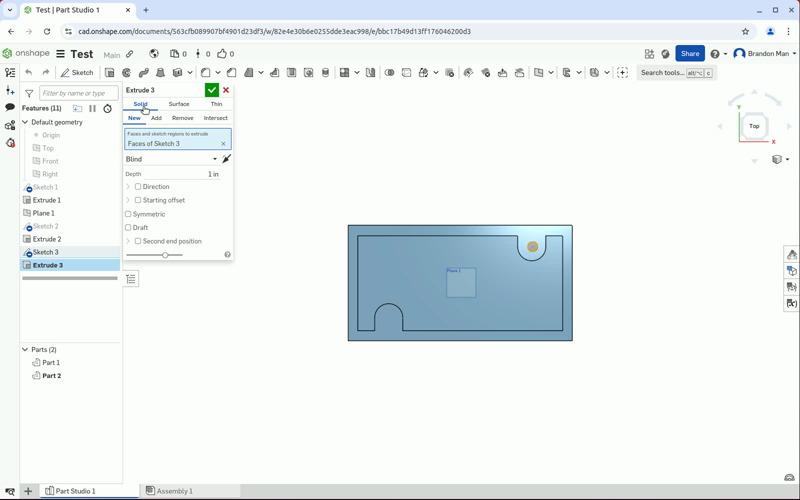
click(143, 106)
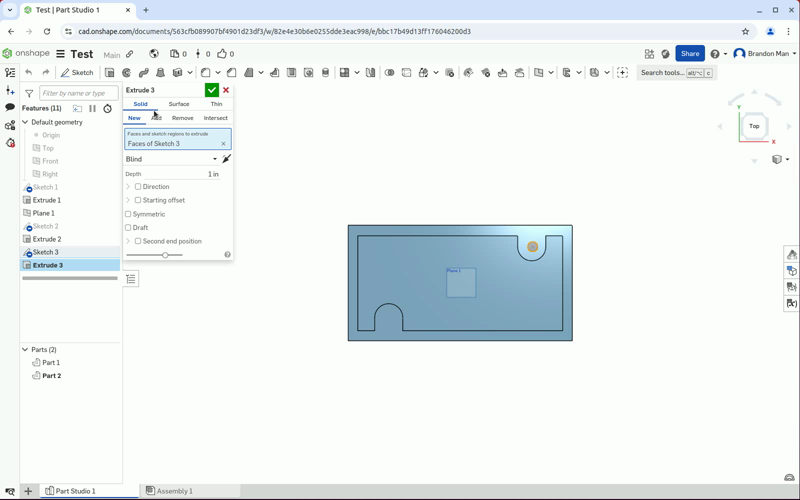
mouse_move(186, 120)
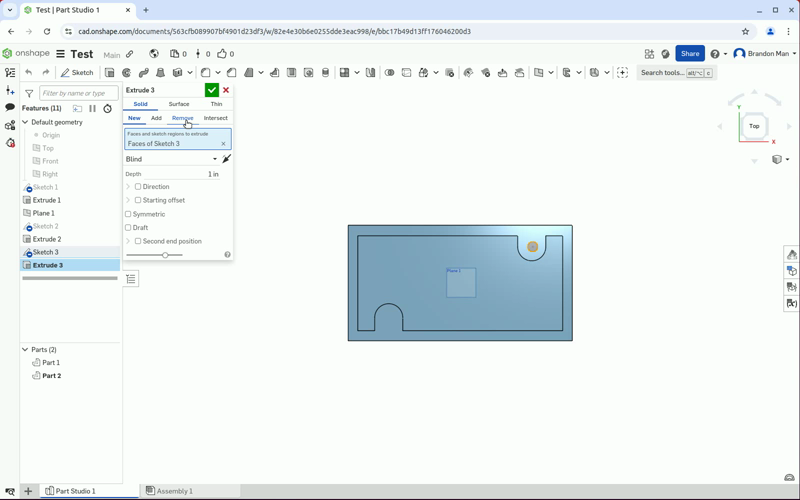
click(186, 120)
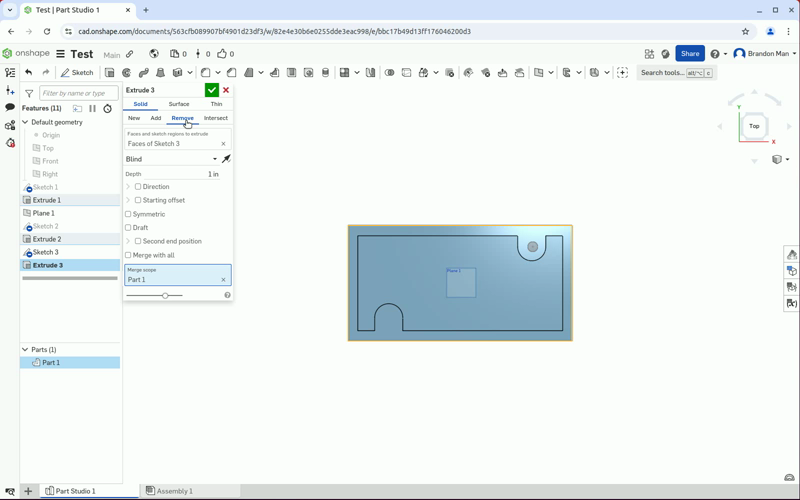
key(tab, 4)
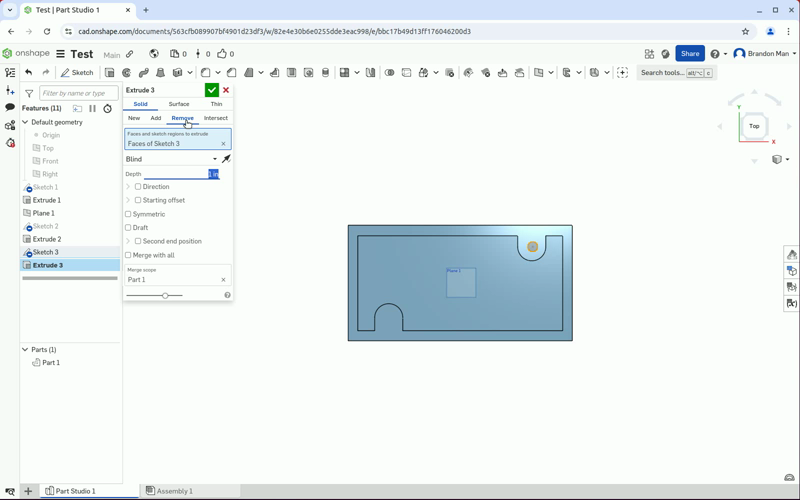
text(9.869)
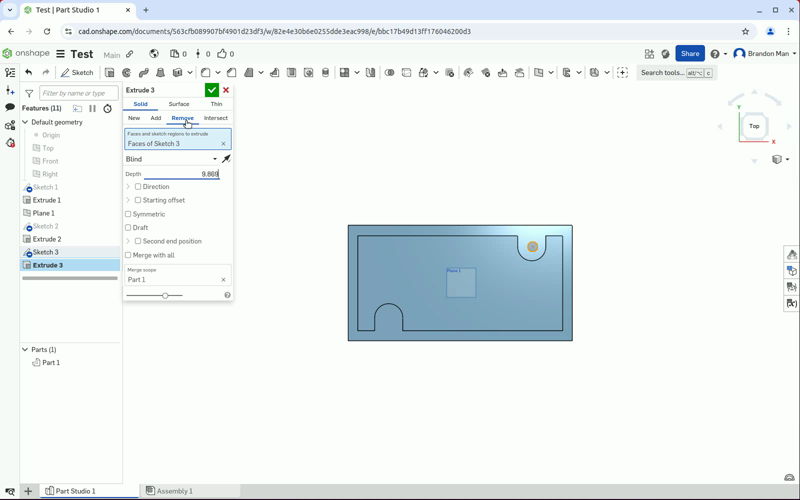
key(tab, 6)
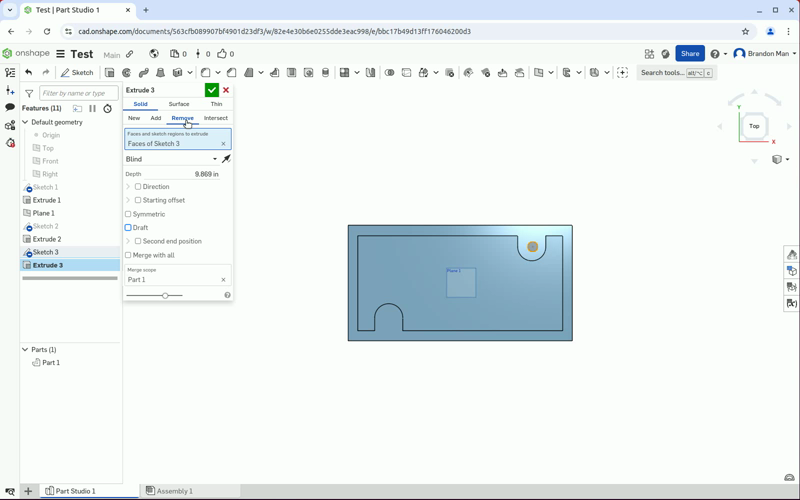
key(space)
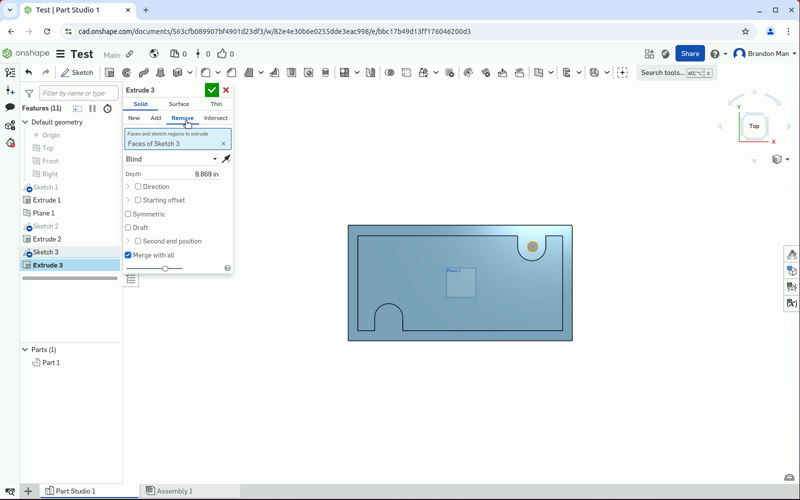
key(enter)
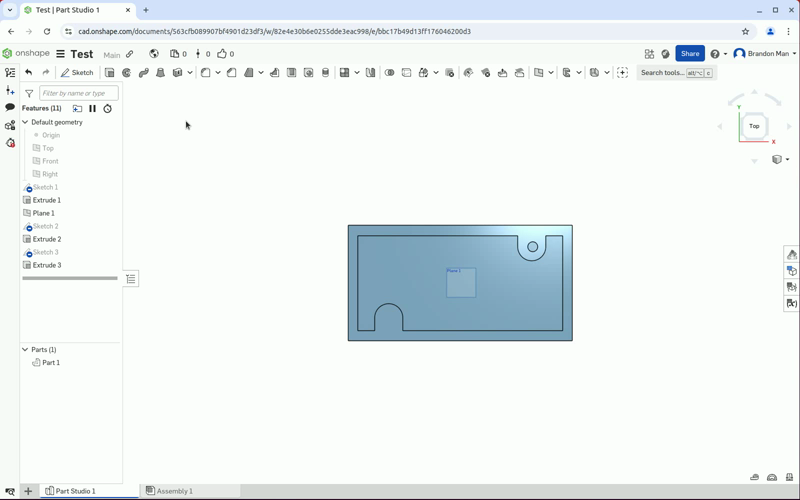
key(shift+h)
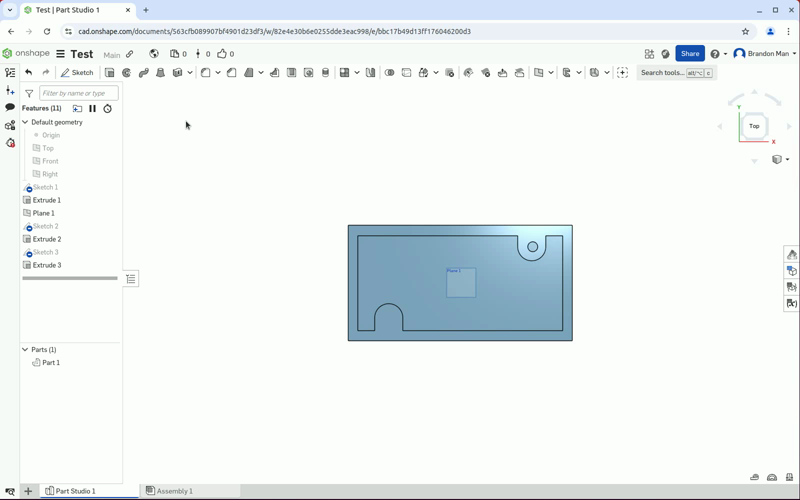
key(shift+h)
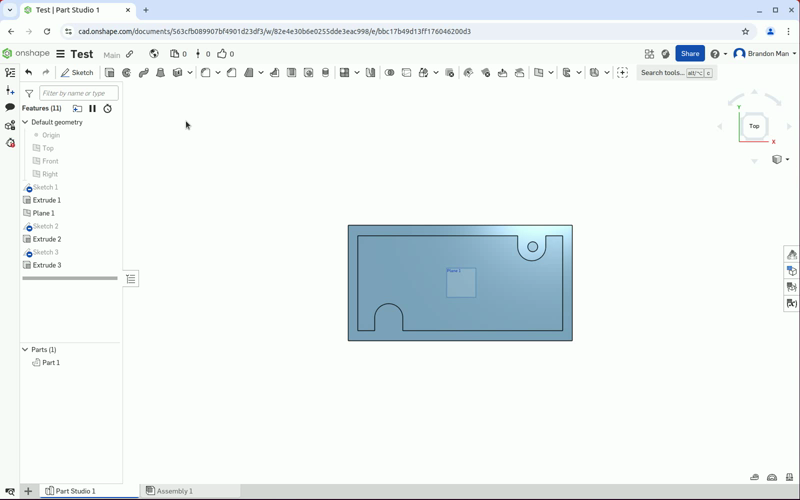
mouse_move(73, 189)
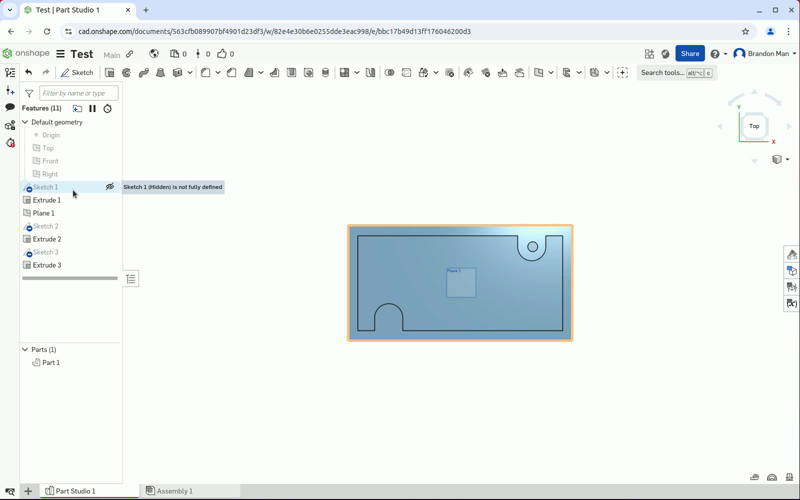
click(73, 189)
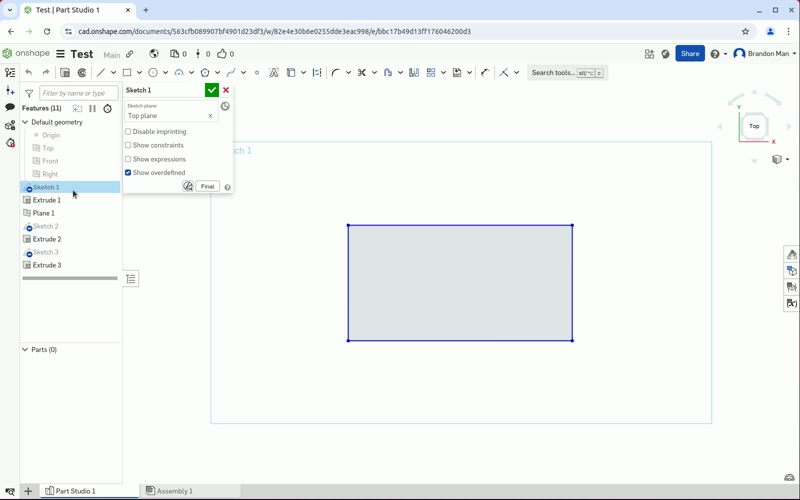
mouse_move(229, 92)
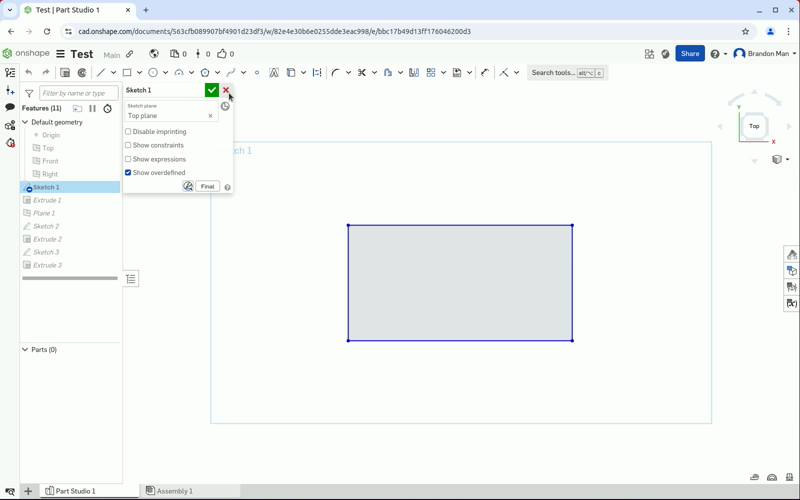
click(229, 92)
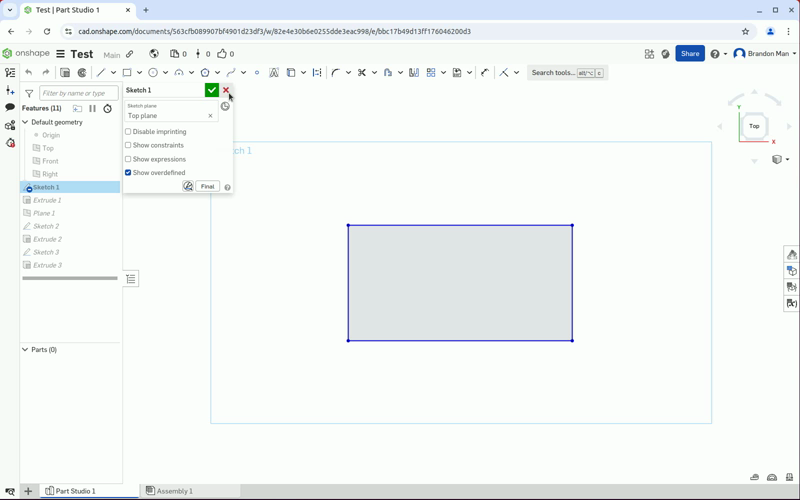
key(shift+s)
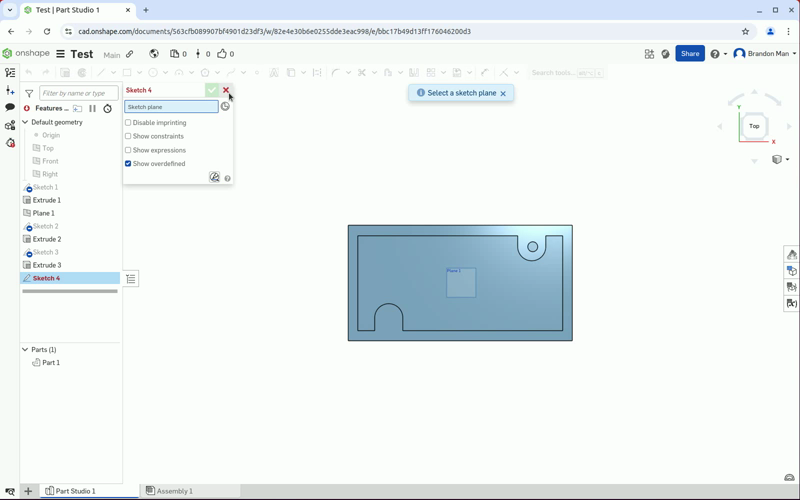
mouse_move(73, 215)
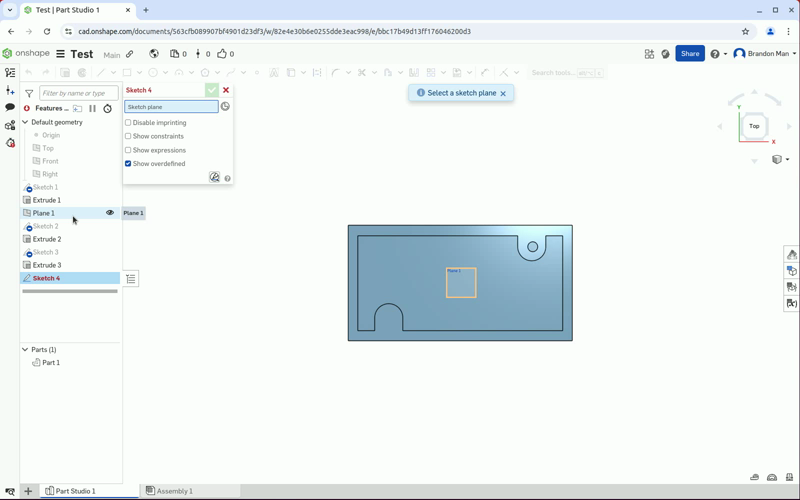
click(73, 215)
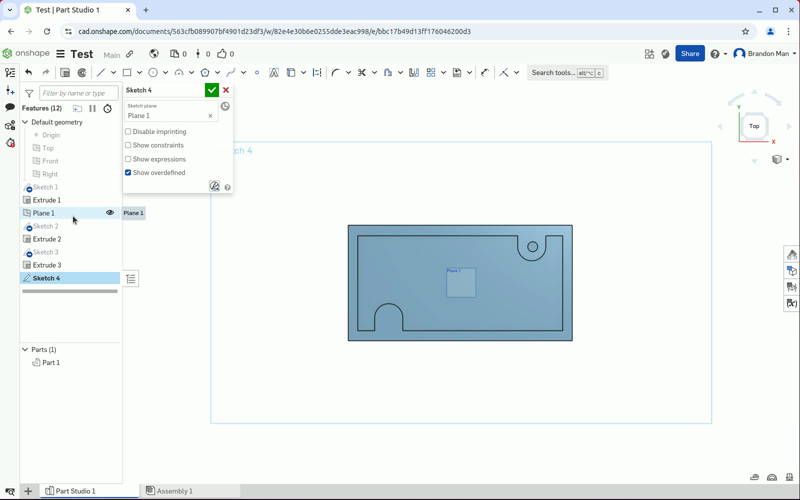
mouse_move(73, 352)
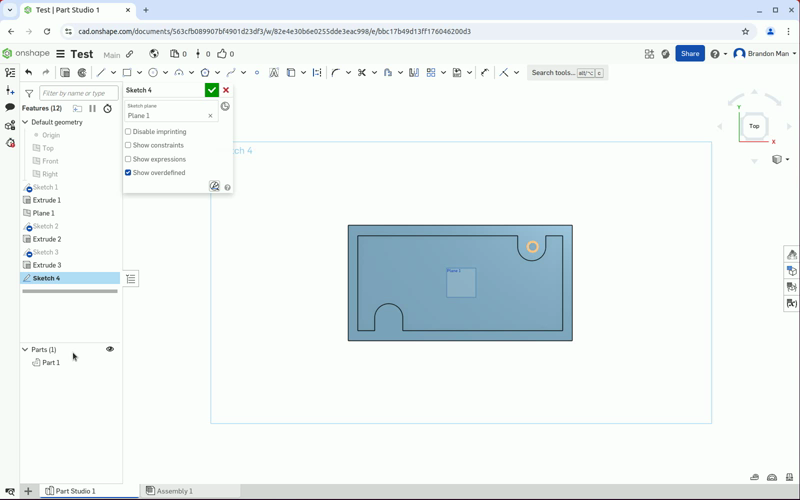
key(y)
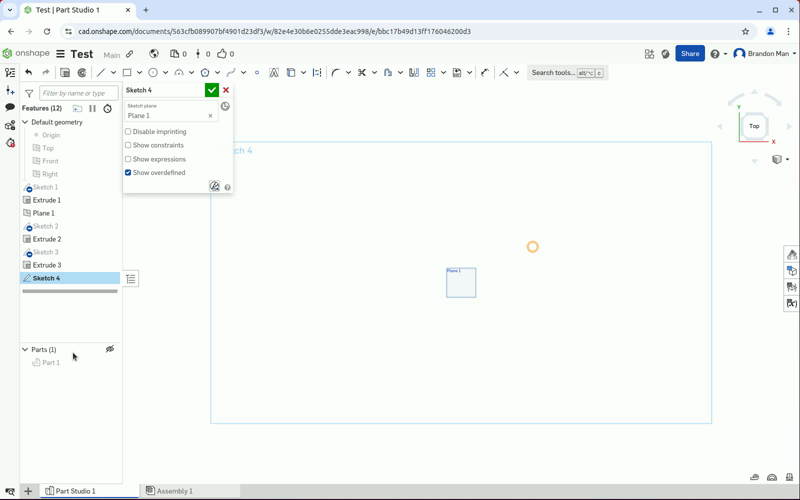
key(c)
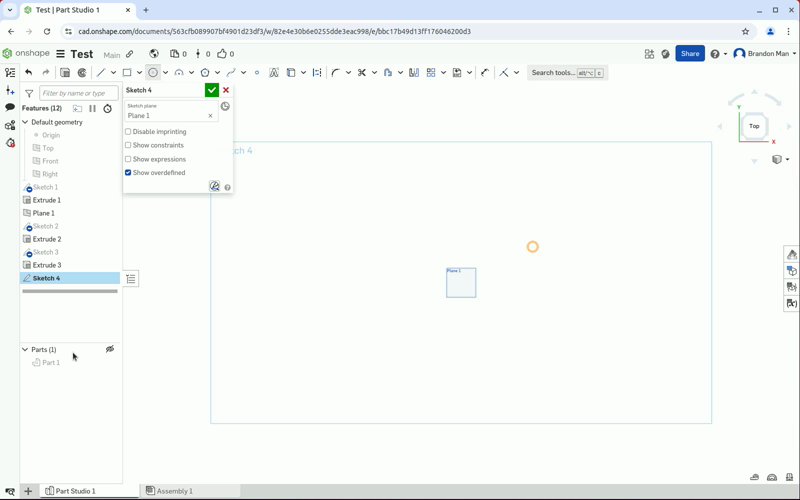
key_down(shift)
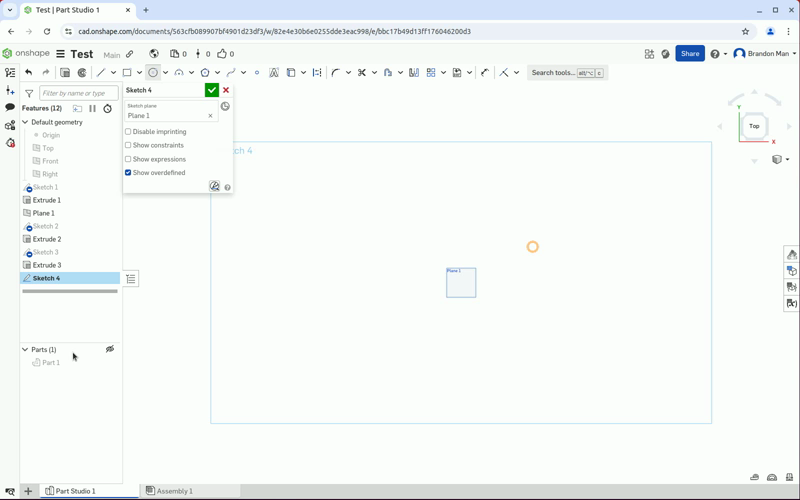
mouse_move(389, 319)
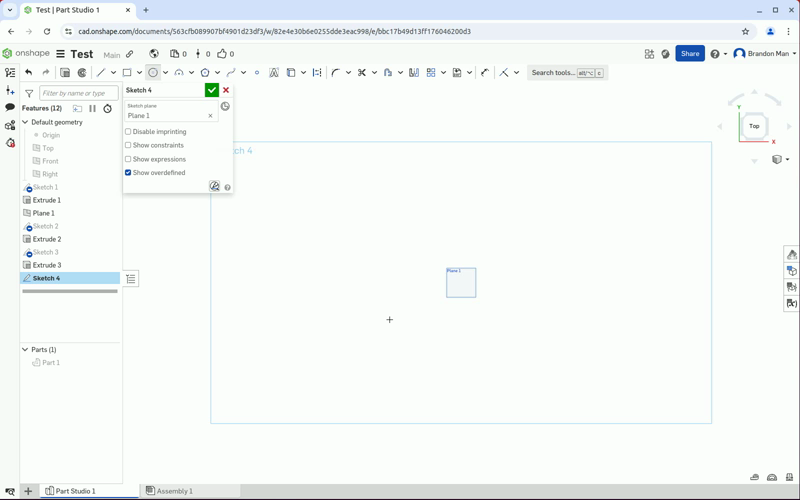
click(389, 319)
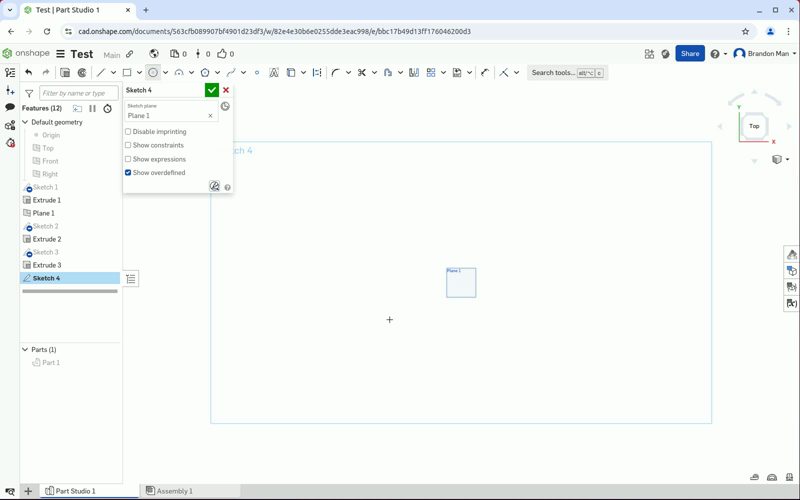
key_up(shift)
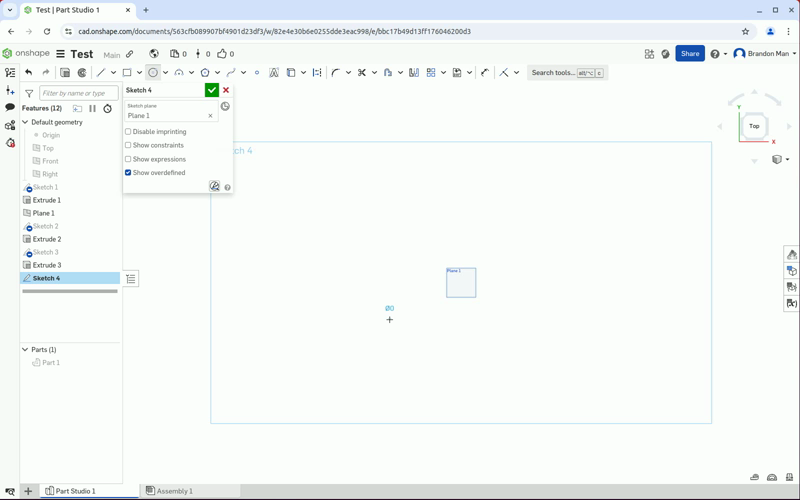
mouse_move(395, 319)
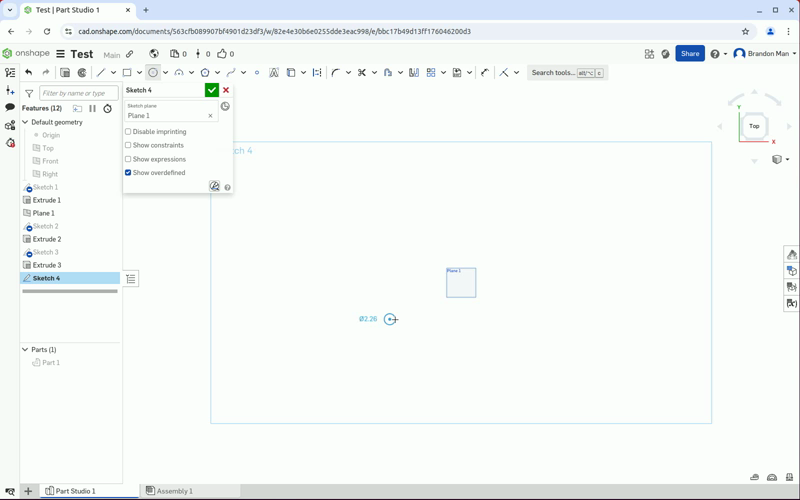
click(395, 319)
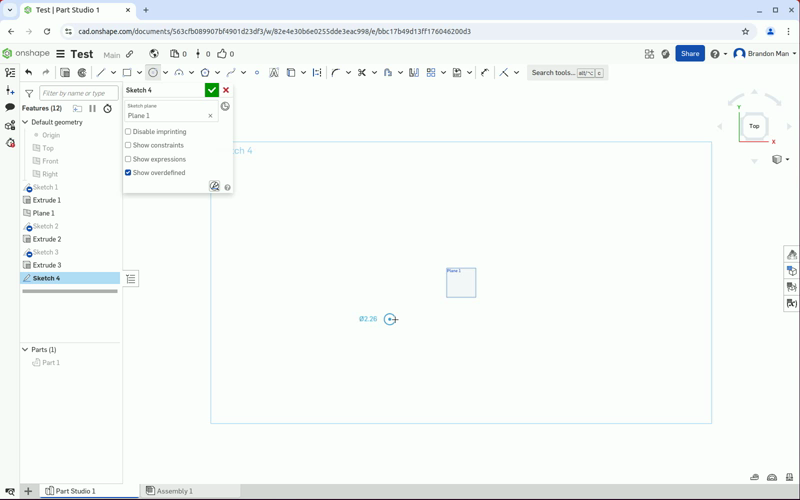
key(esc)
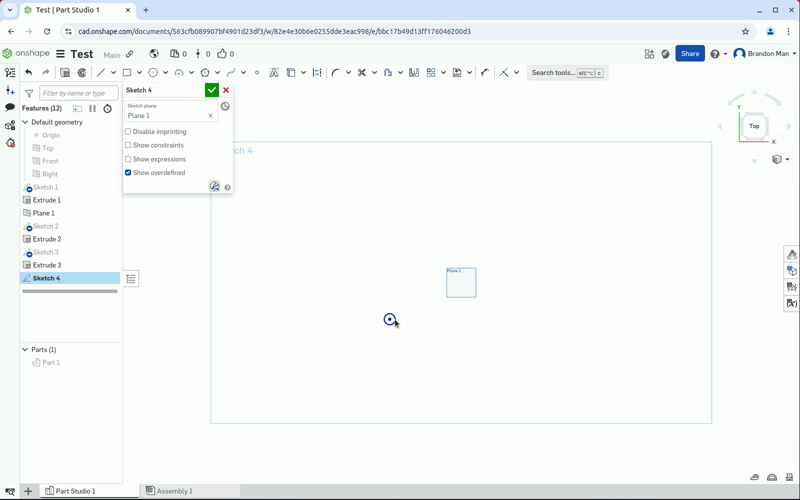
mouse_move(387, 319)
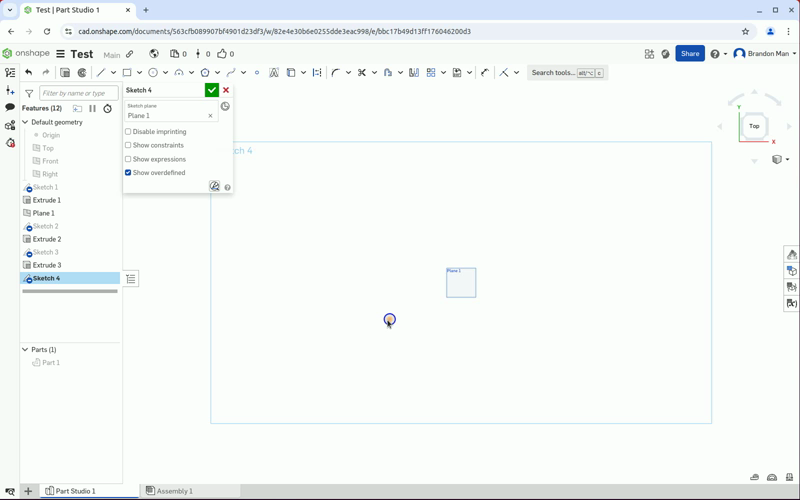
scroll(6)
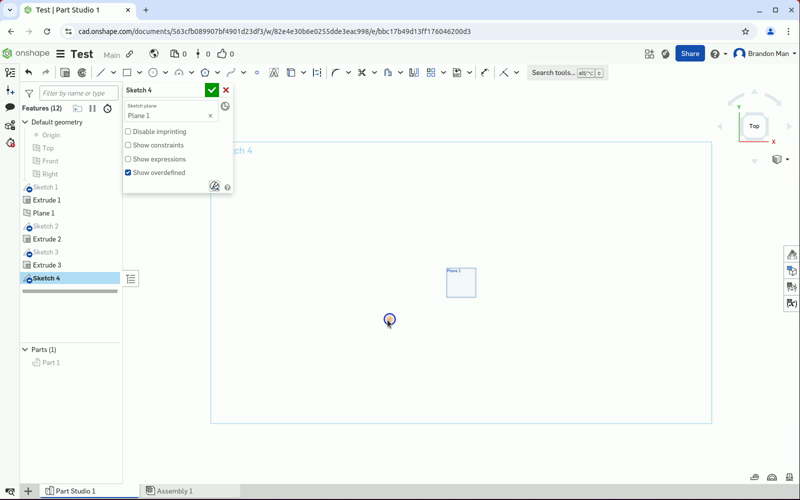
scroll(6)
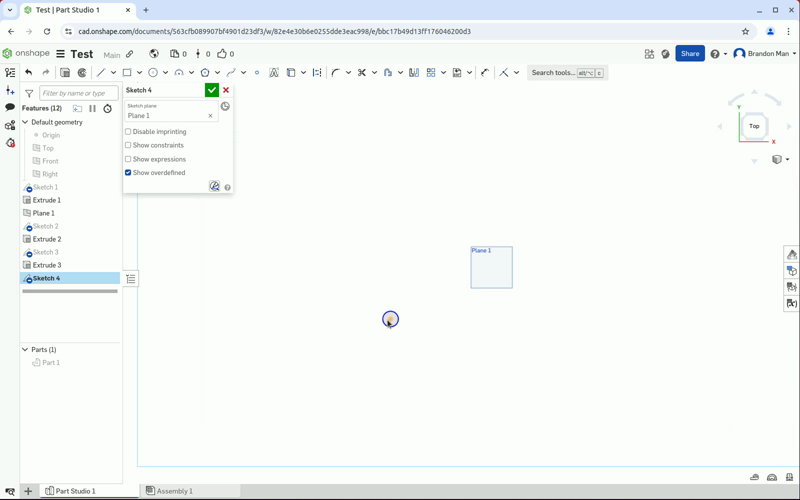
scroll(6)
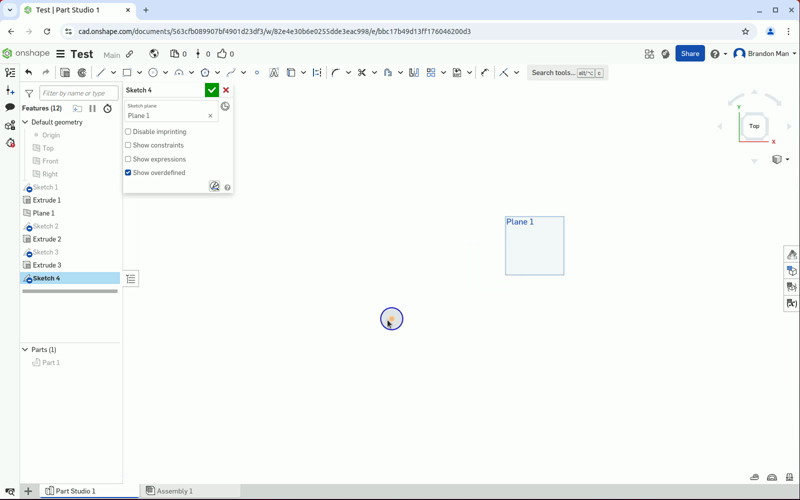
scroll(6)
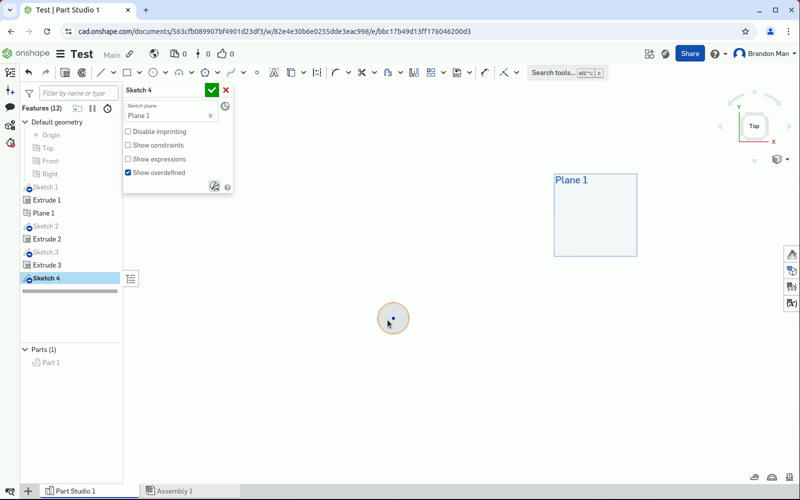
scroll(6)
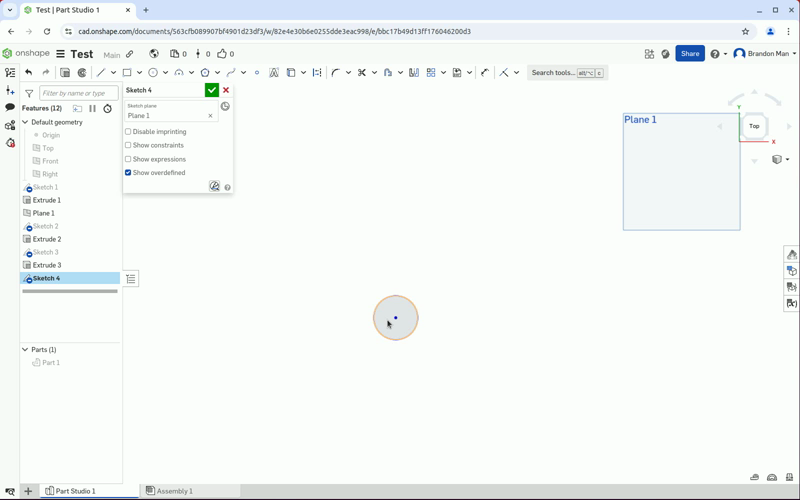
scroll(6)
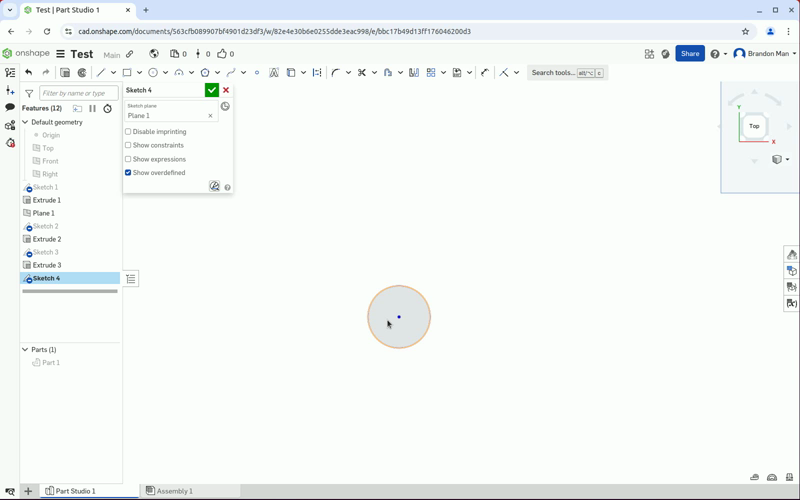
scroll(6)
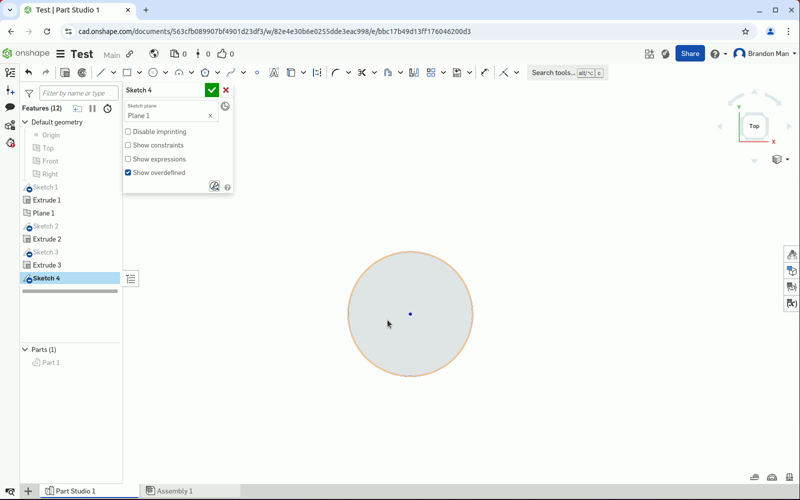
click(387, 319)
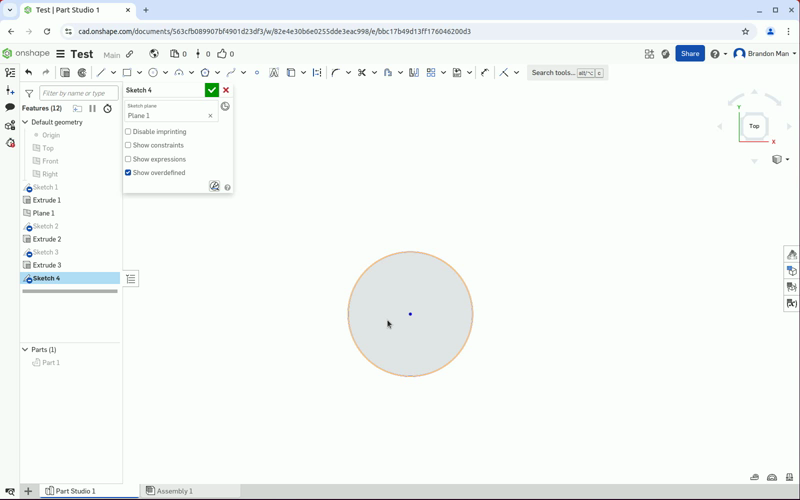
scroll(-6)
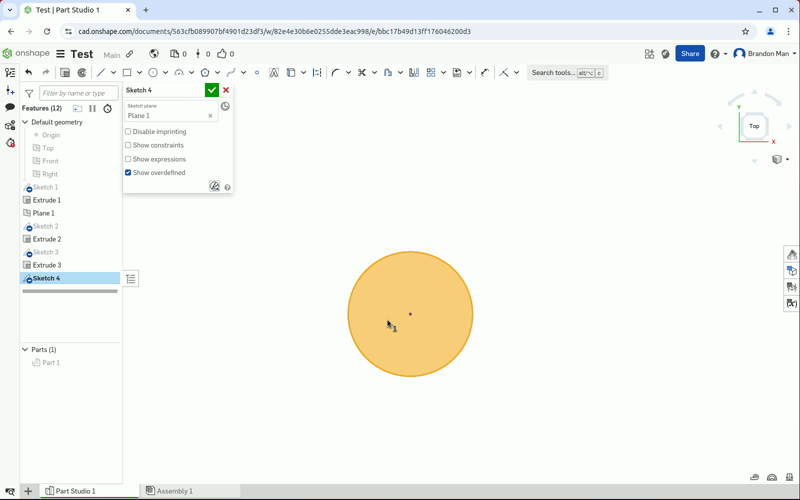
scroll(-6)
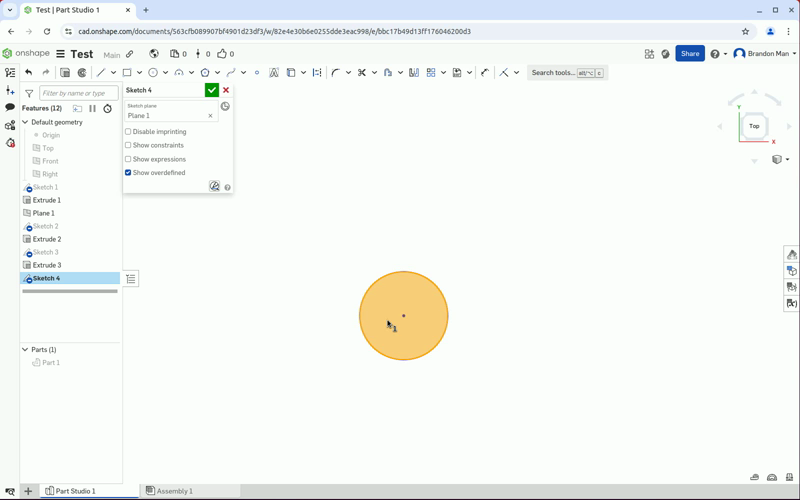
scroll(-6)
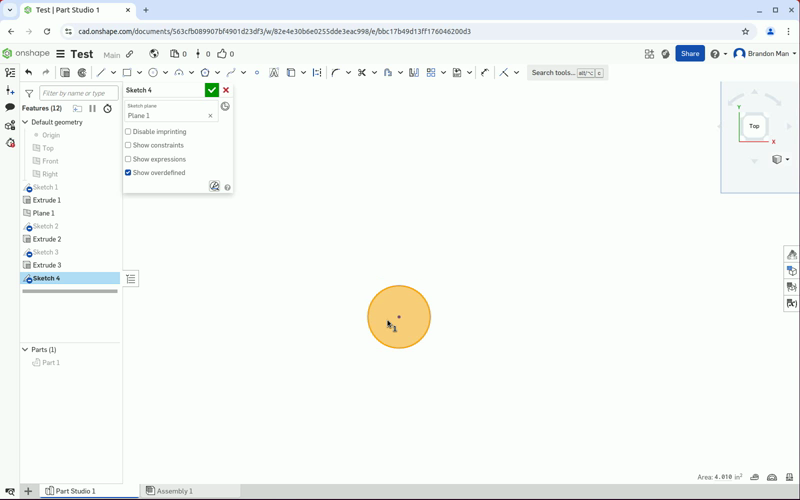
scroll(-6)
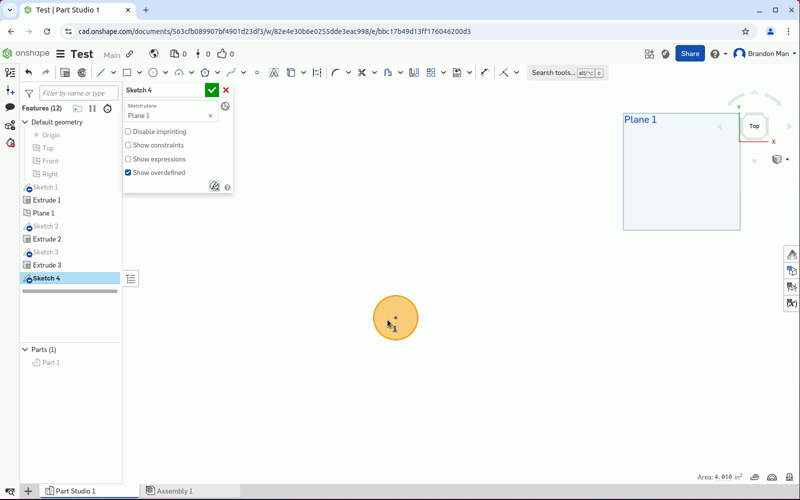
scroll(-6)
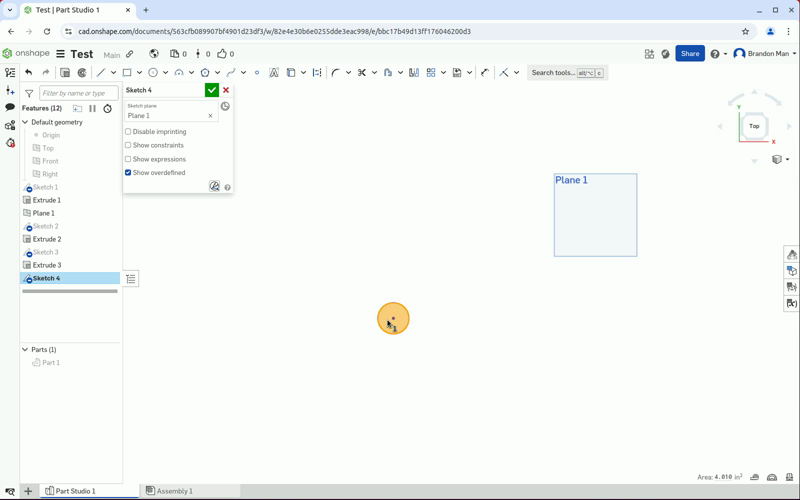
scroll(-6)
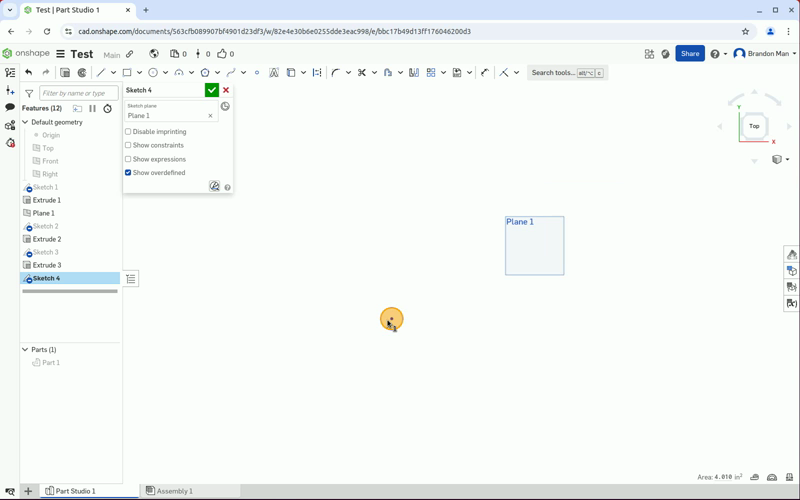
scroll(-6)
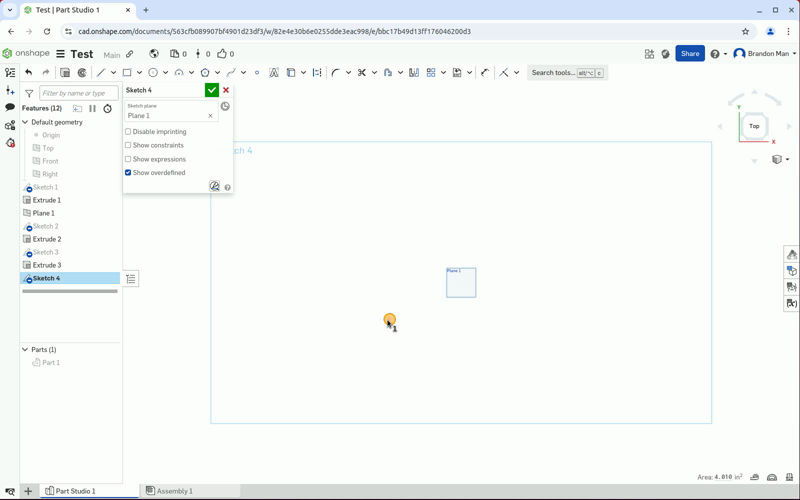
mouse_move(73, 352)
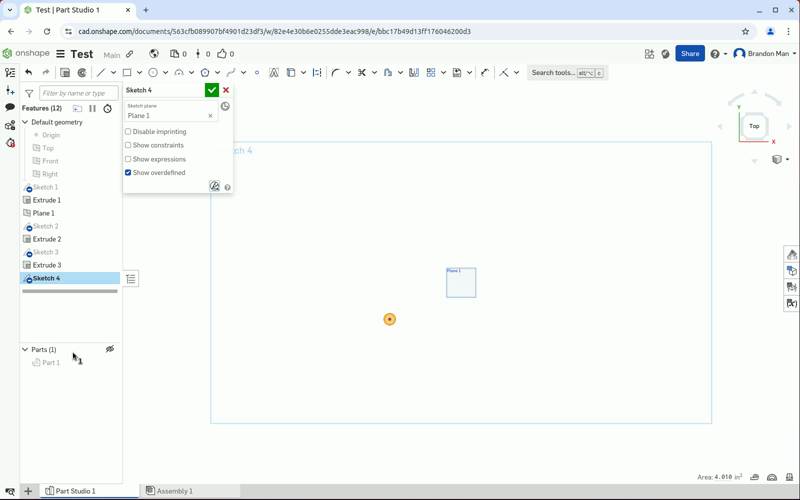
key(shift+y)
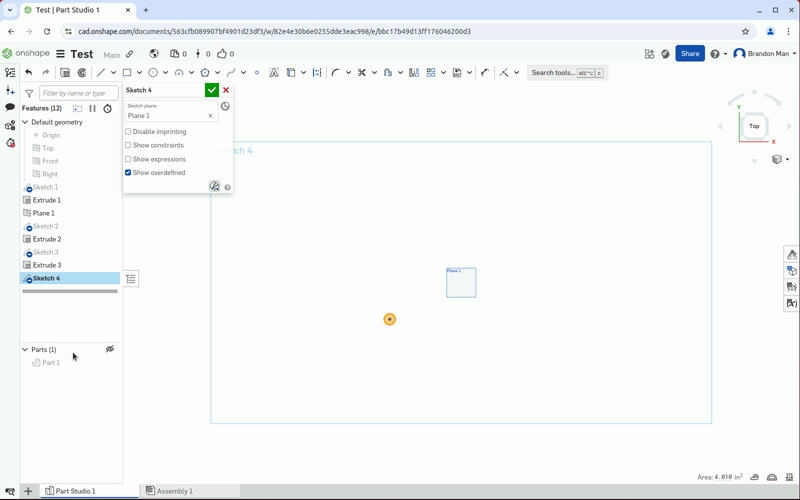
key(shift+e)
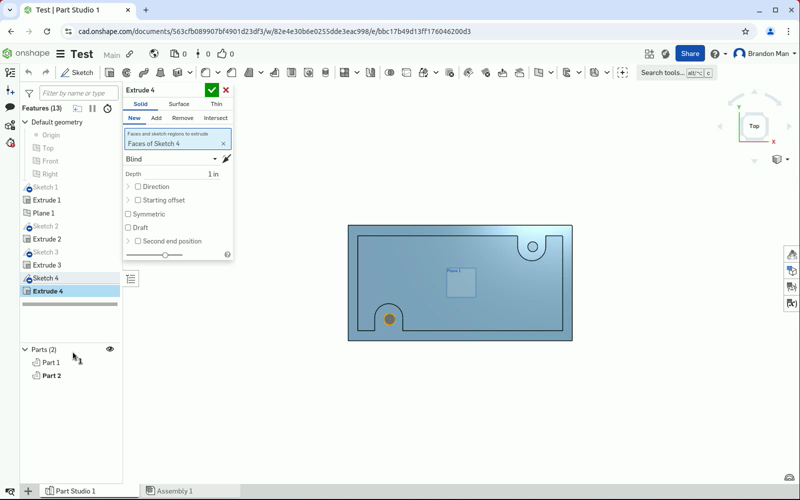
mouse_move(143, 106)
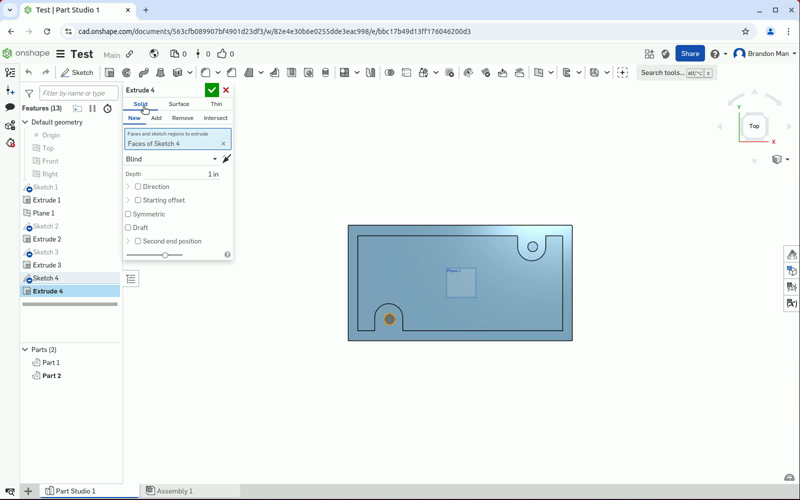
click(143, 106)
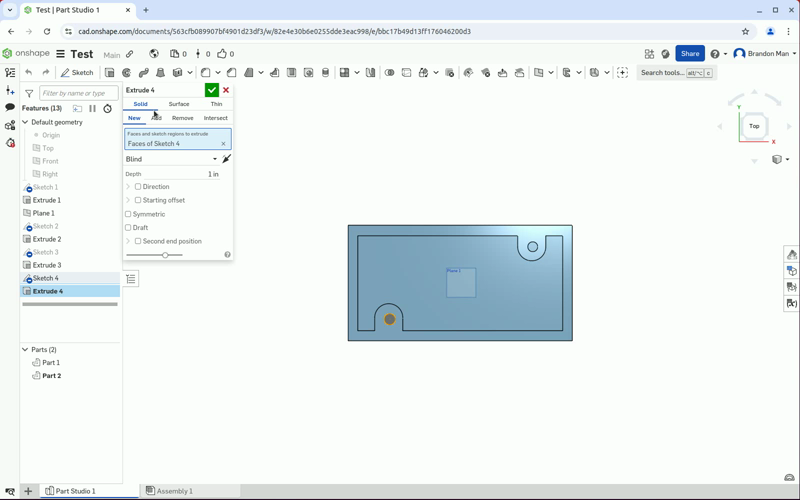
mouse_move(186, 120)
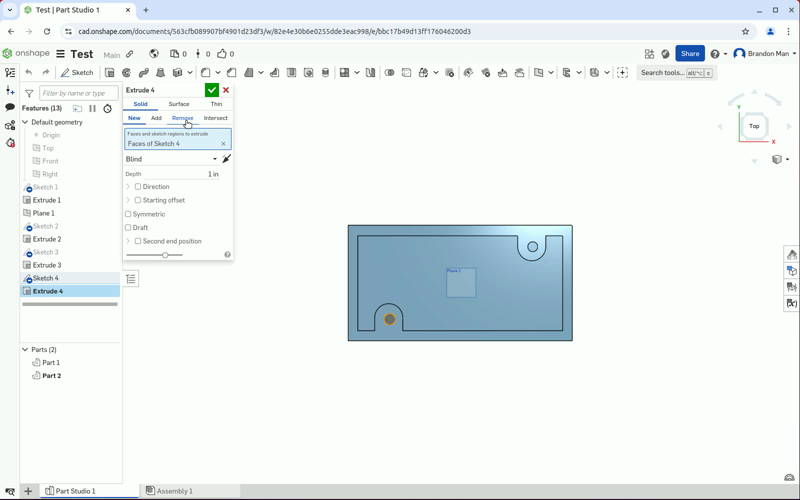
click(186, 120)
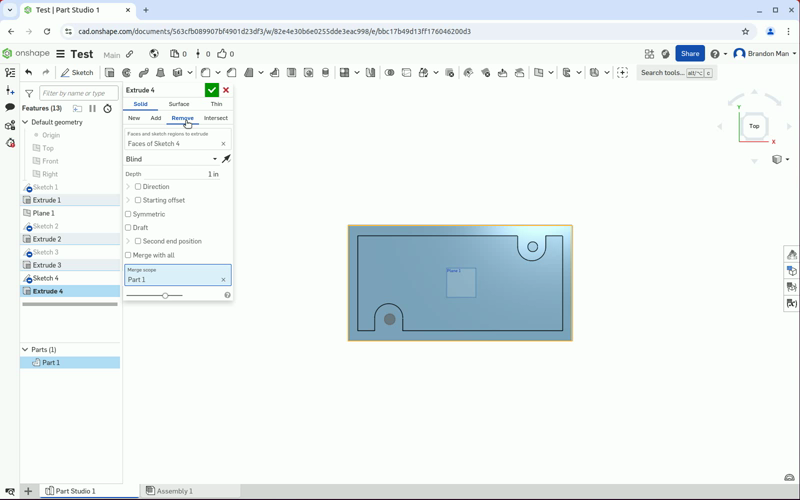
key(tab, 4)
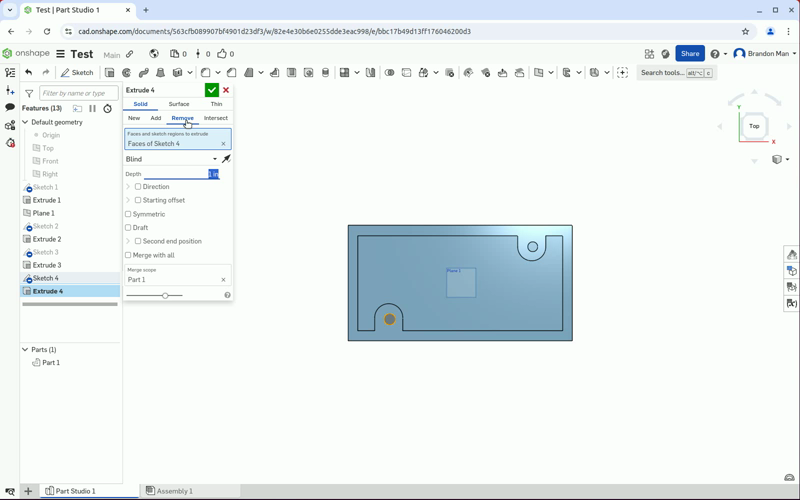
text(9.869)
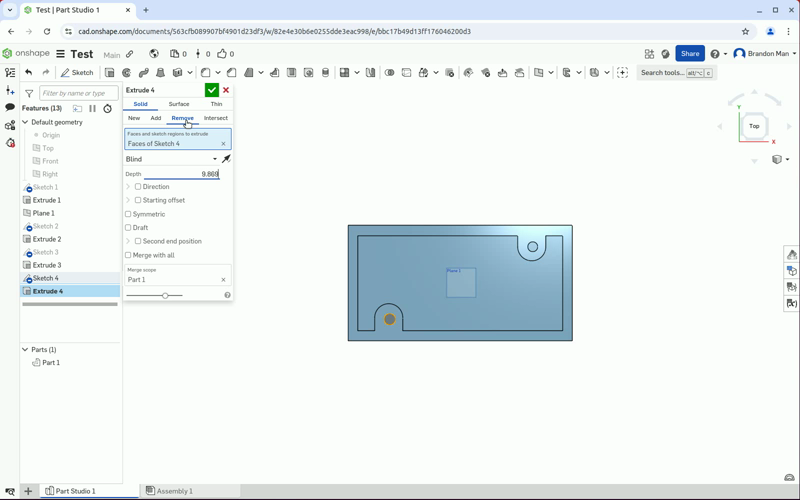
key(tab, 6)
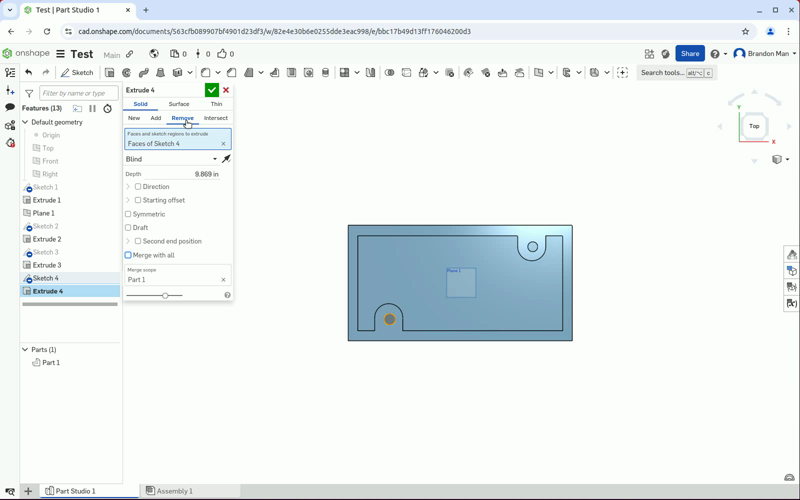
key(space)
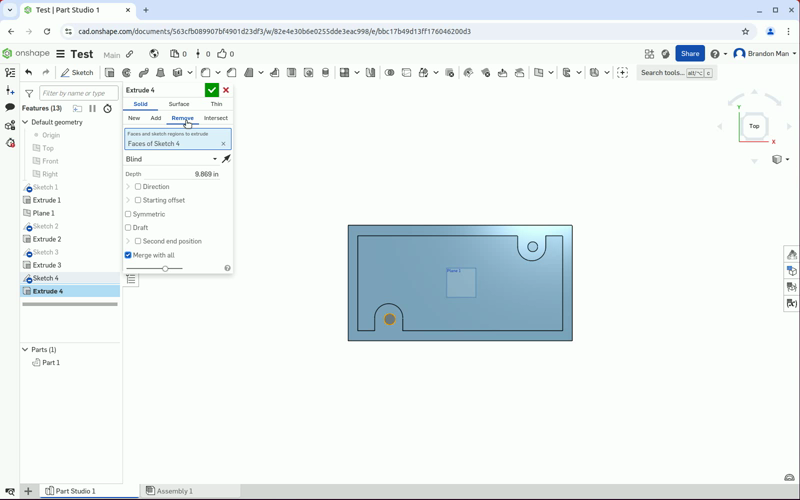
key(enter)
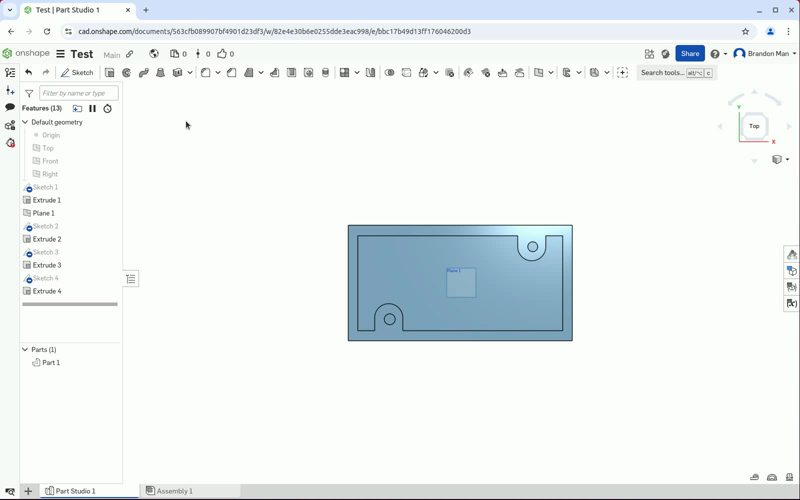
key(shift+h)
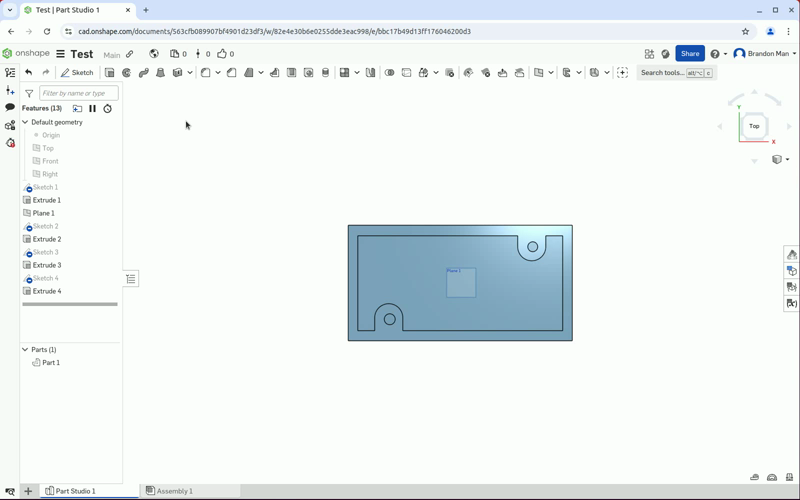
key(shift+h)
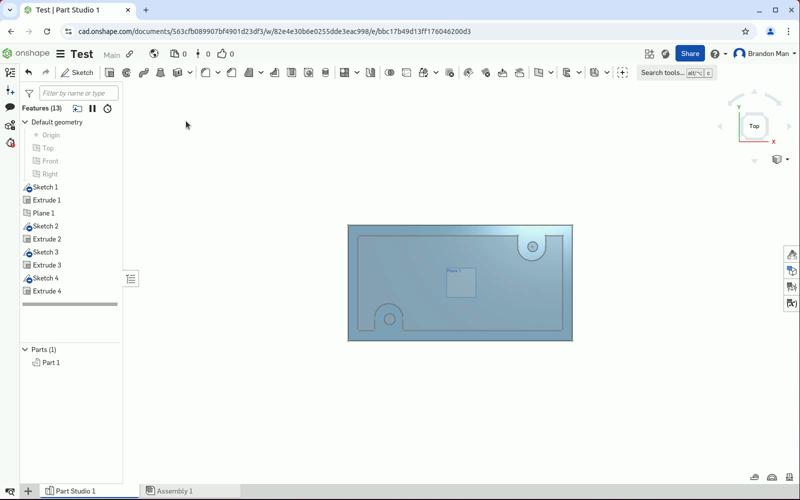
key(shift+7)
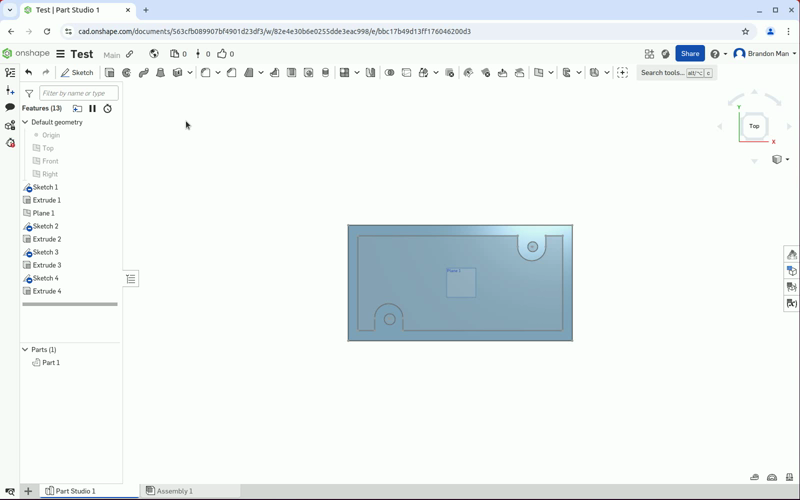
key(up, 3)
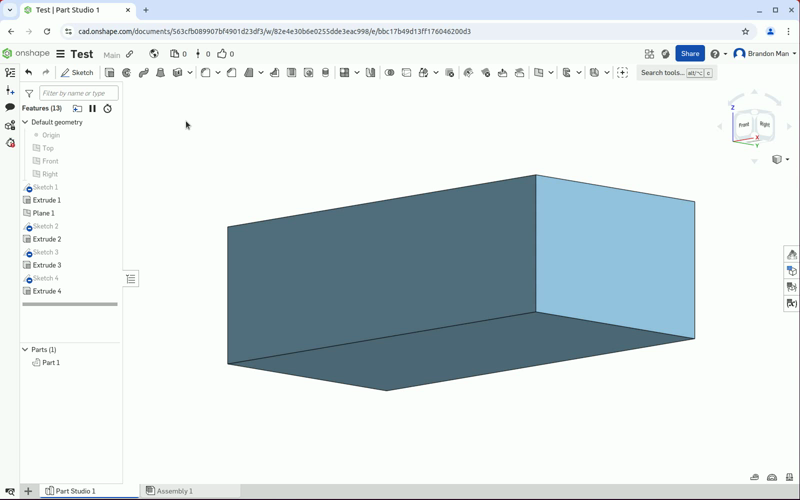
key(left, 3)
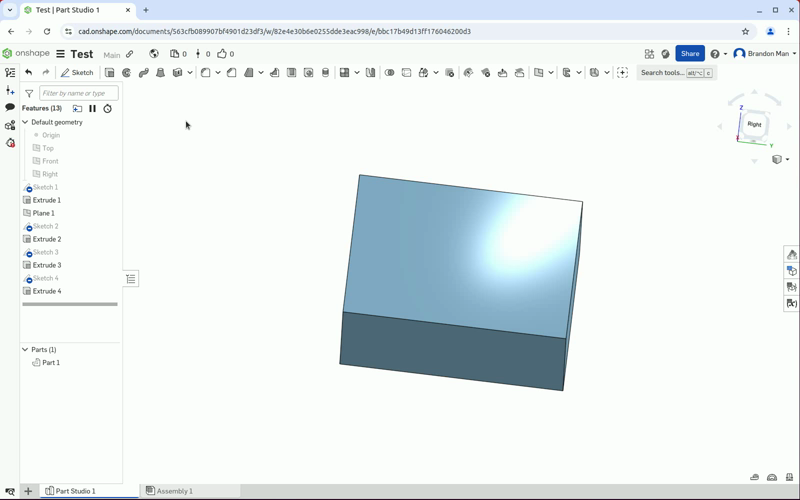
key(right, 3)
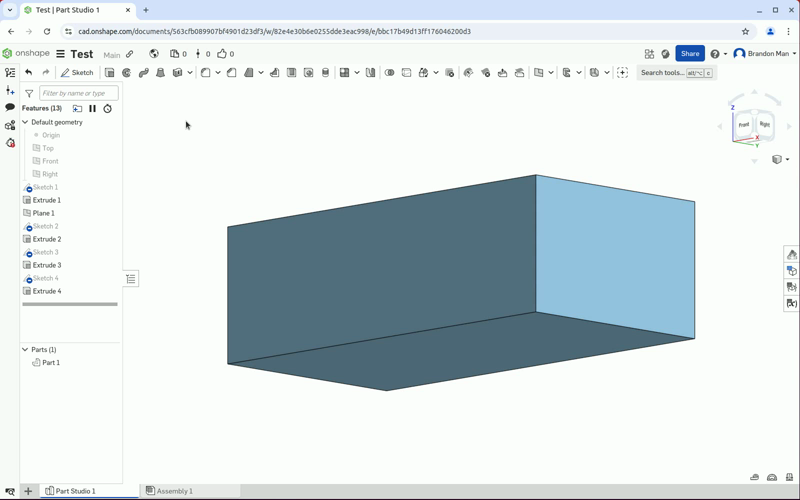
key(down, 3)
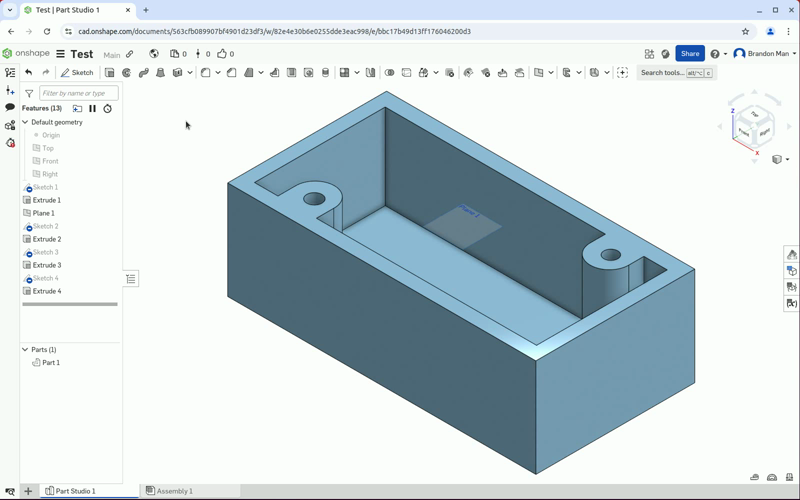
mouse_move(73, 189)
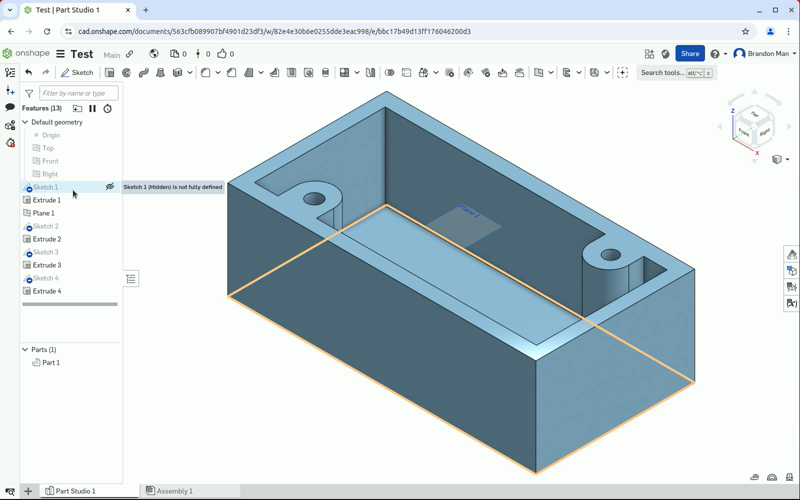
click(73, 189)